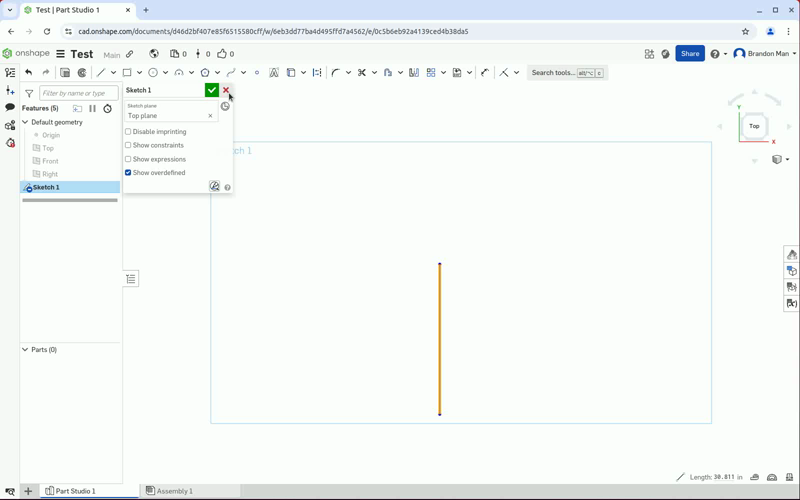
key(shift+h)
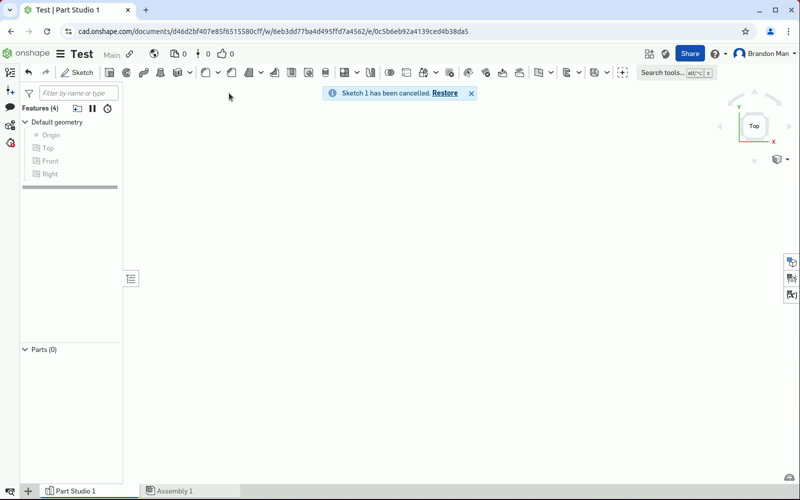
mouse_move(73, 352)
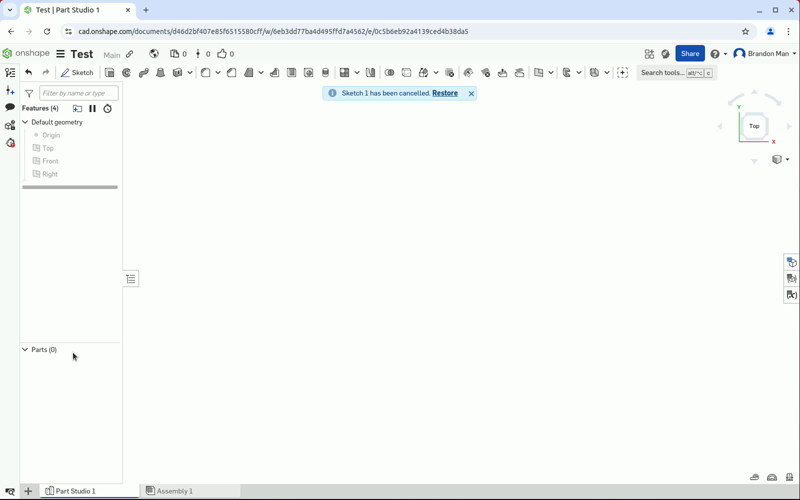
key(y)
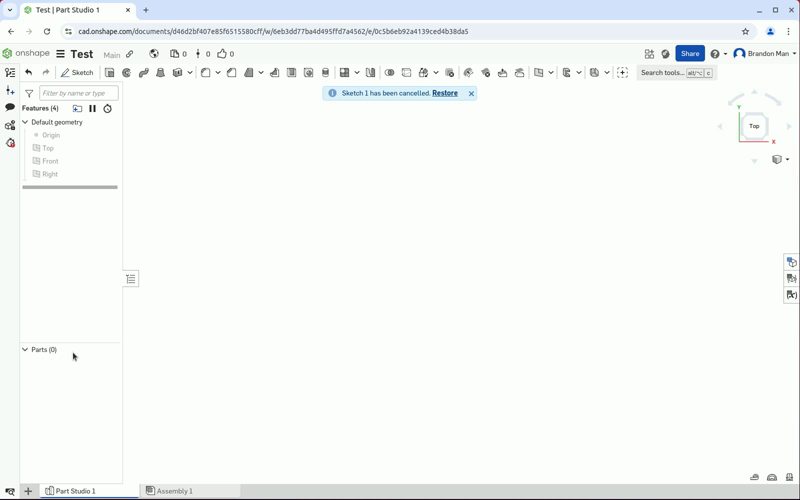
key(shift+p)
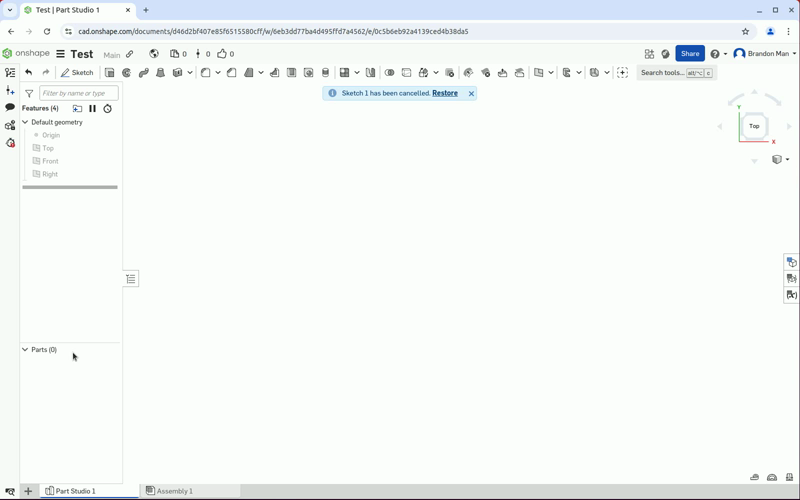
key(space)
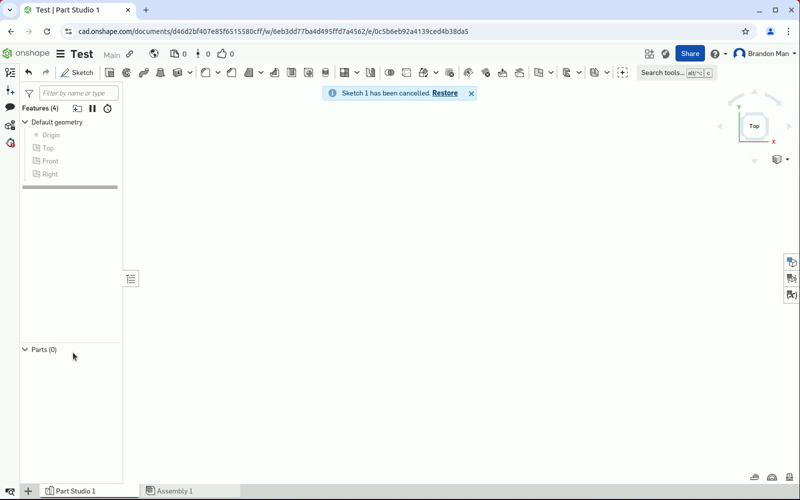
key_down(shift)
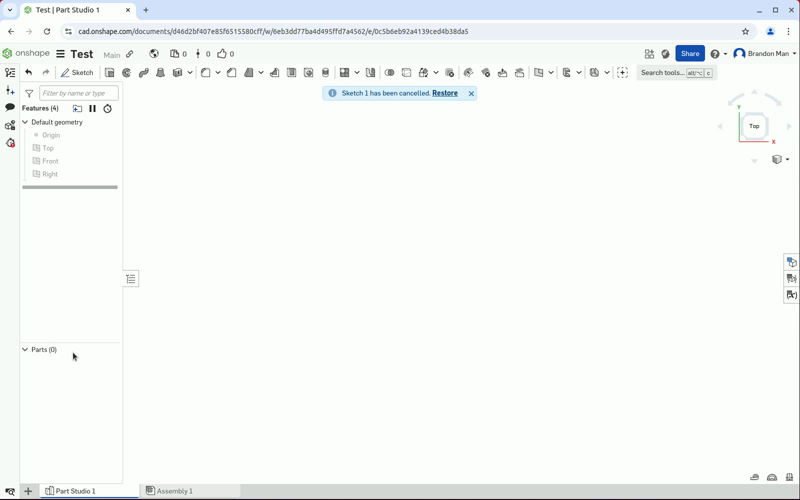
key(up)
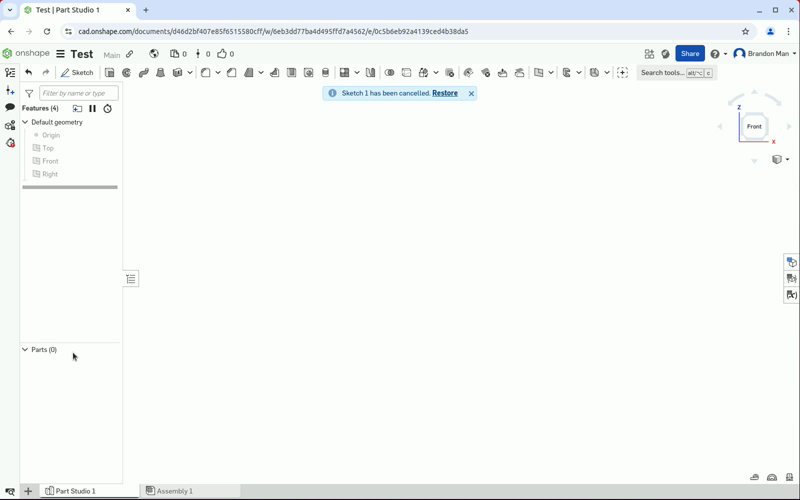
key_up(shift)
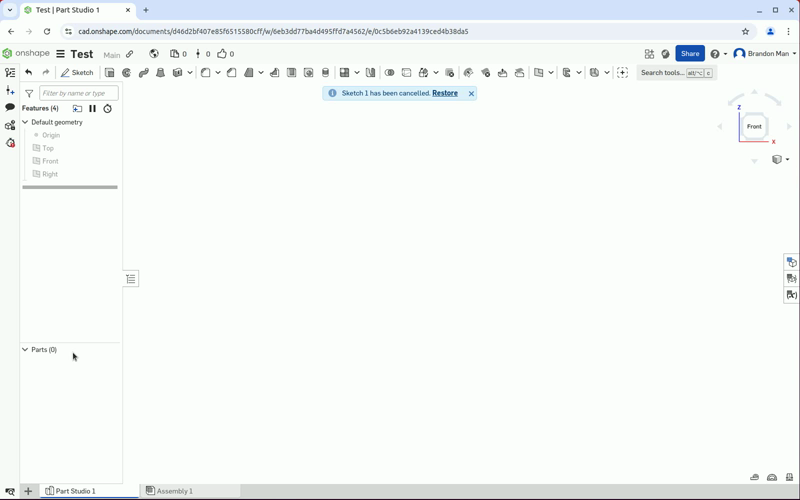
mouse_move(73, 352)
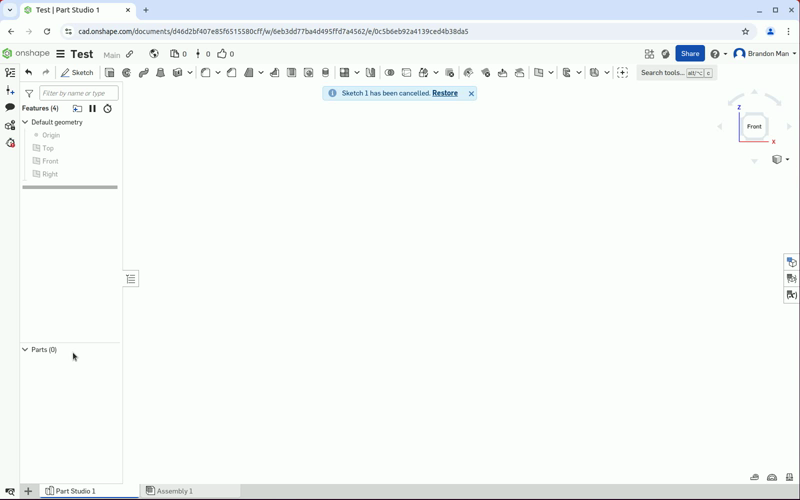
key(shift+y)
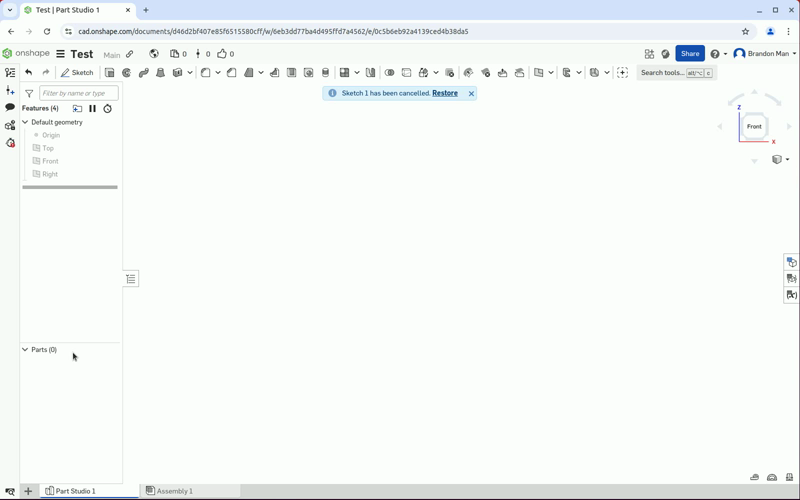
key(shift+s)
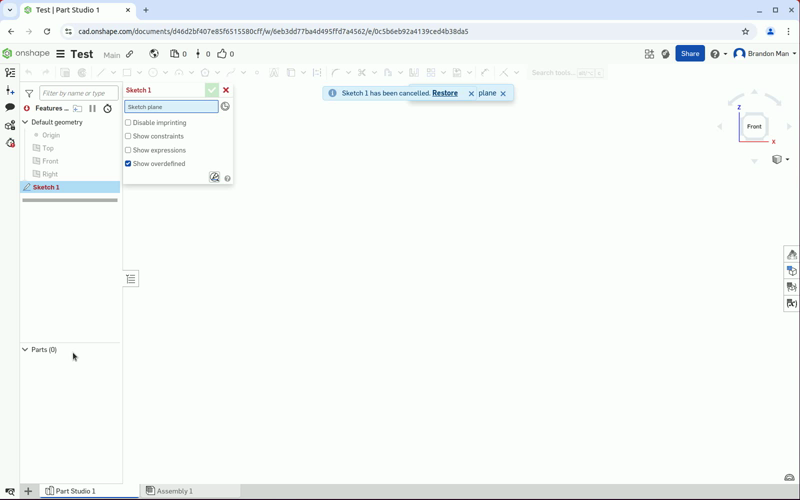
mouse_move(73, 163)
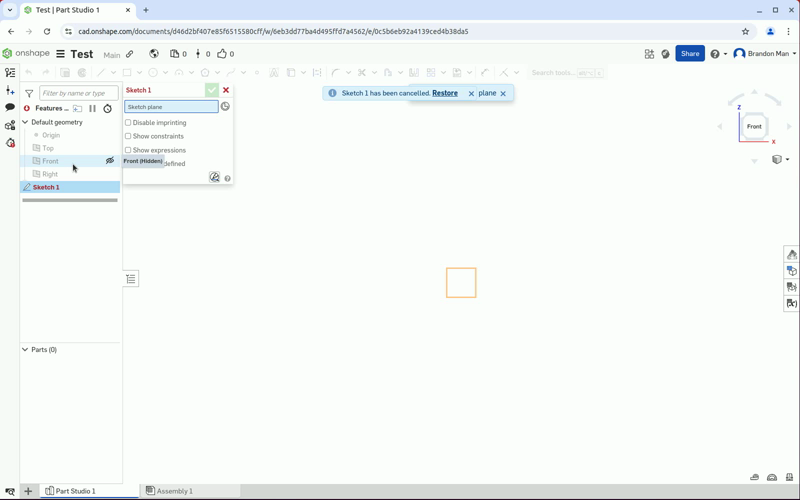
click(73, 163)
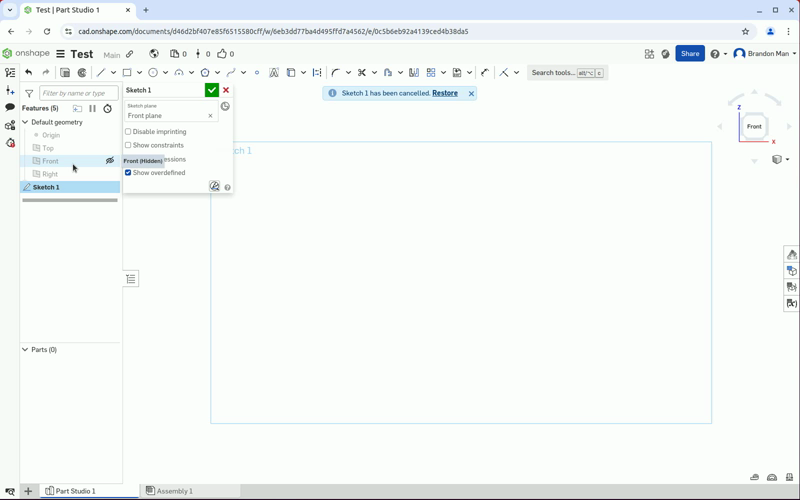
mouse_move(73, 352)
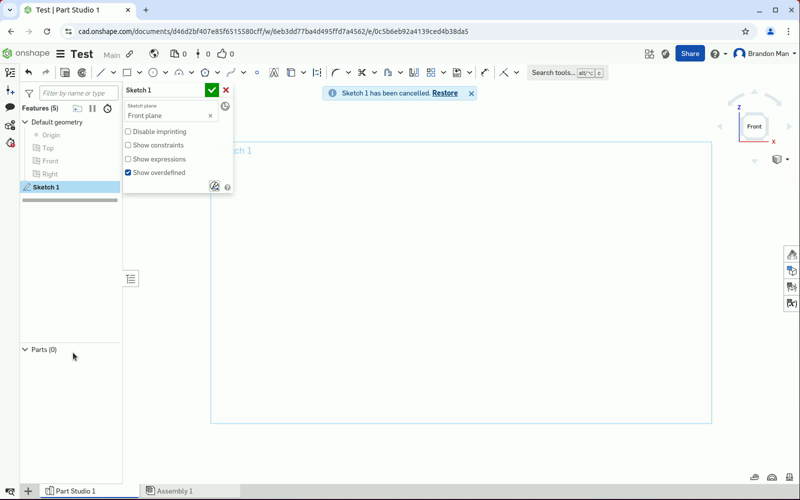
key(y)
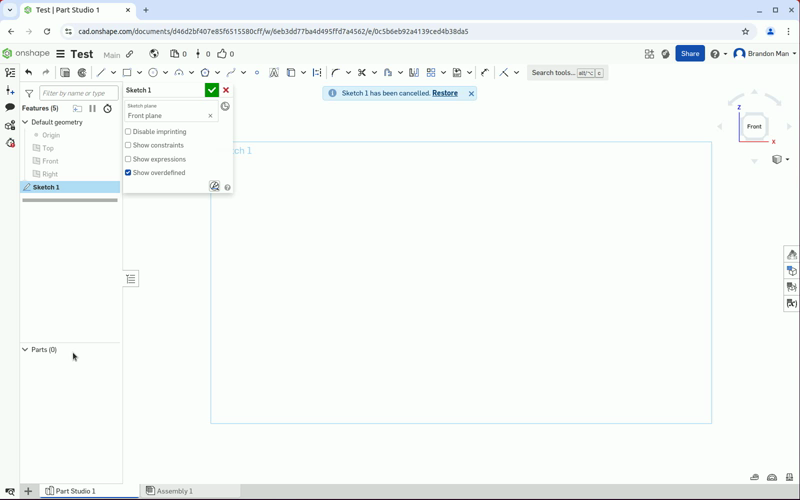
key(c)
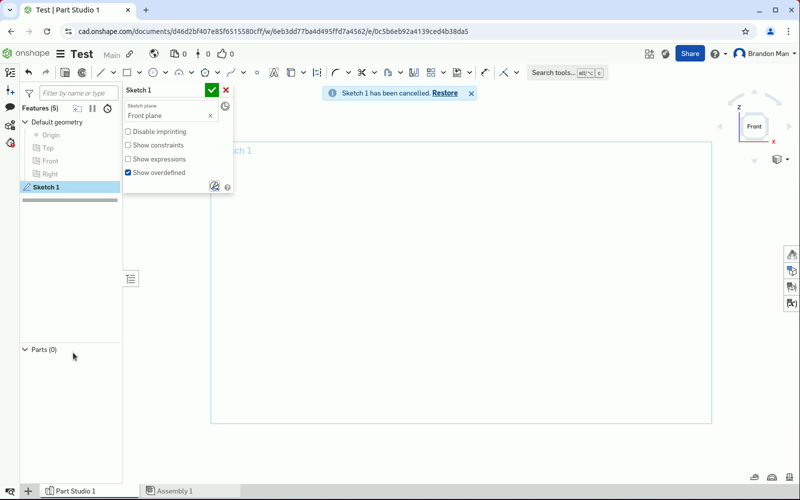
key_down(shift)
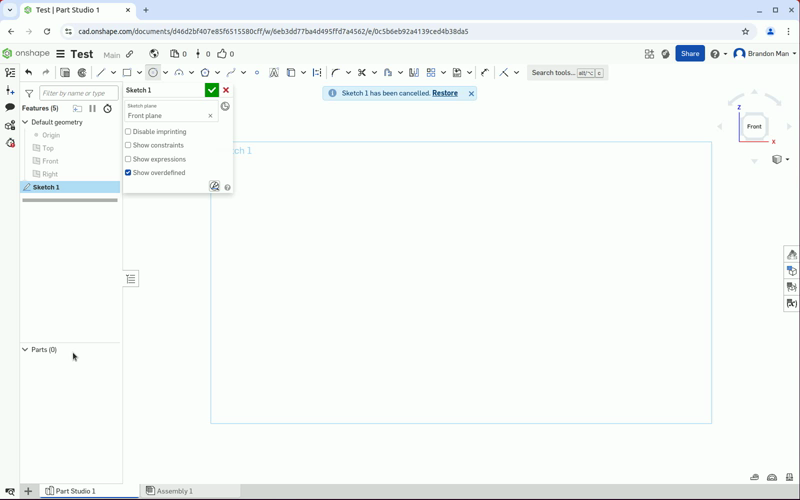
mouse_move(558, 282)
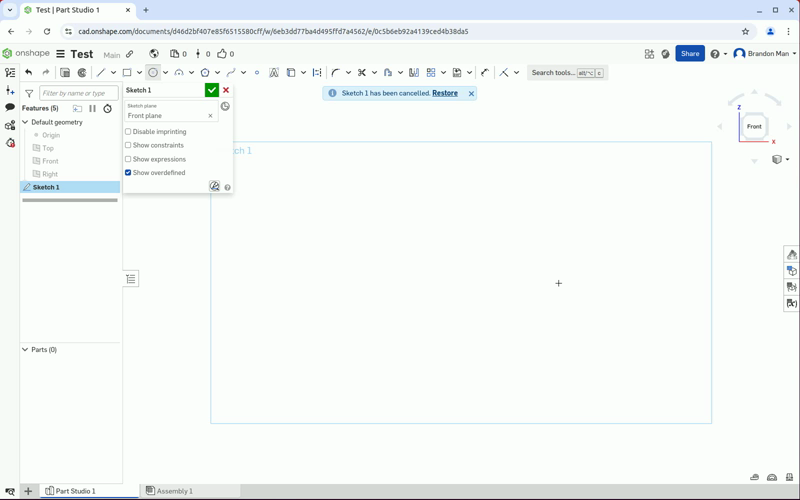
click(558, 282)
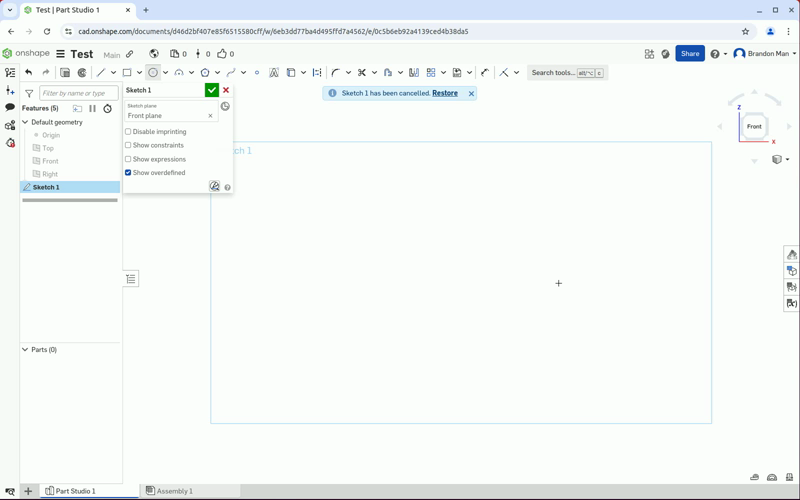
key_up(shift)
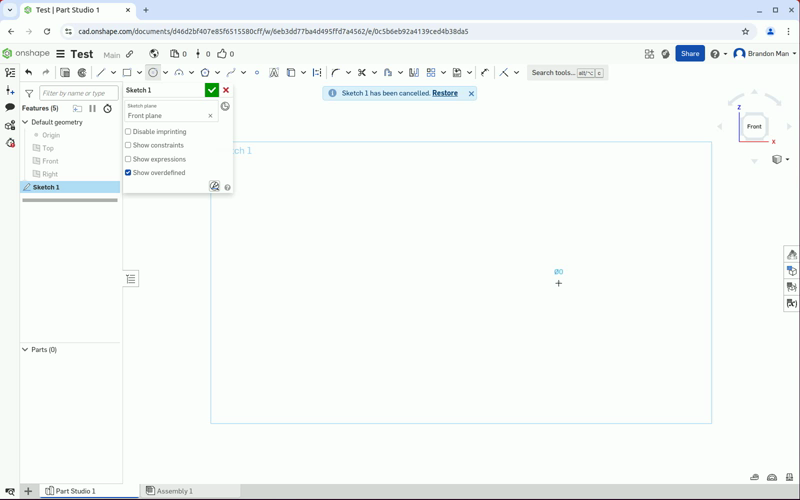
mouse_move(574, 282)
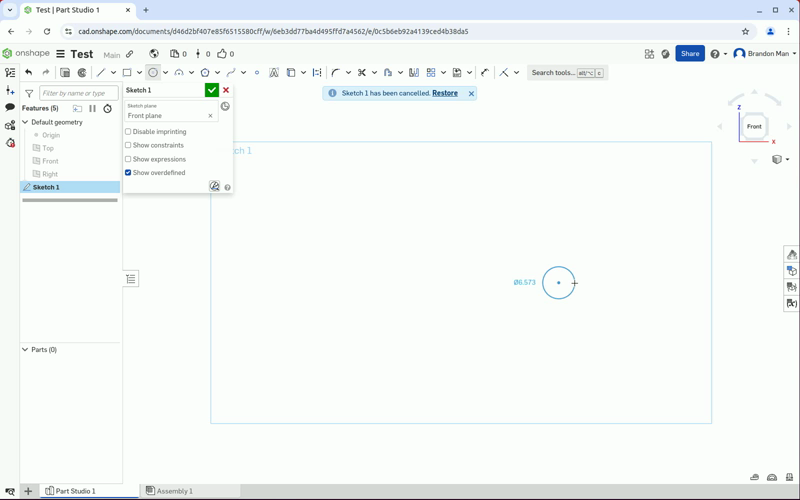
click(574, 282)
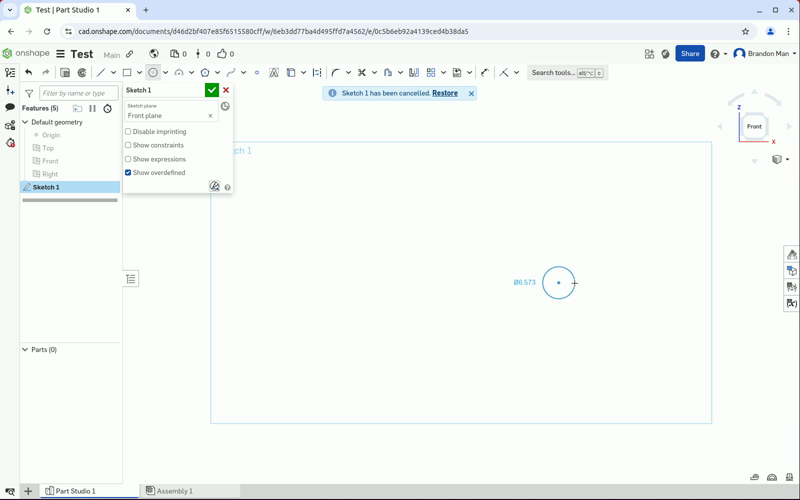
key(esc)
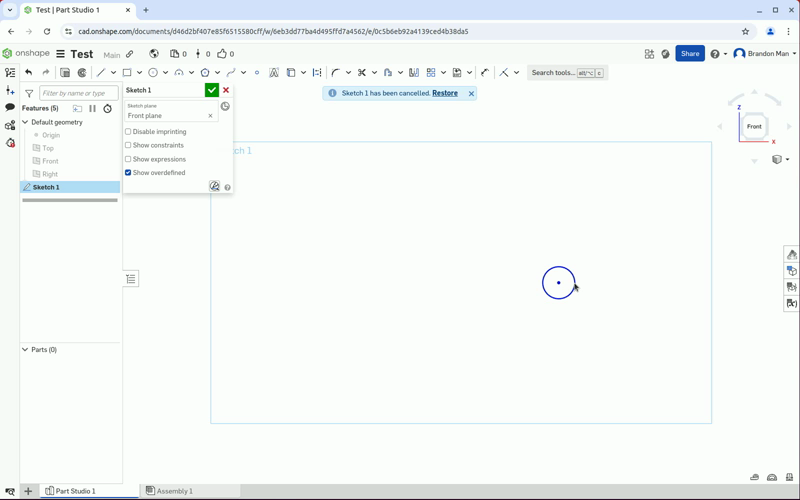
key(c)
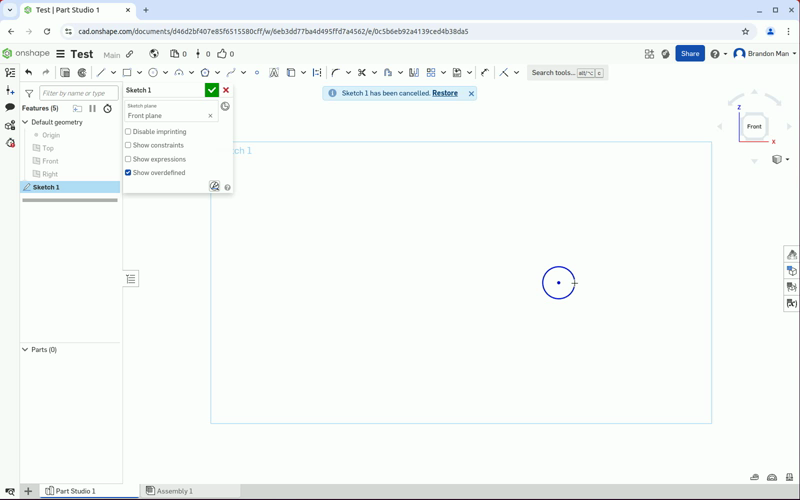
key_down(shift)
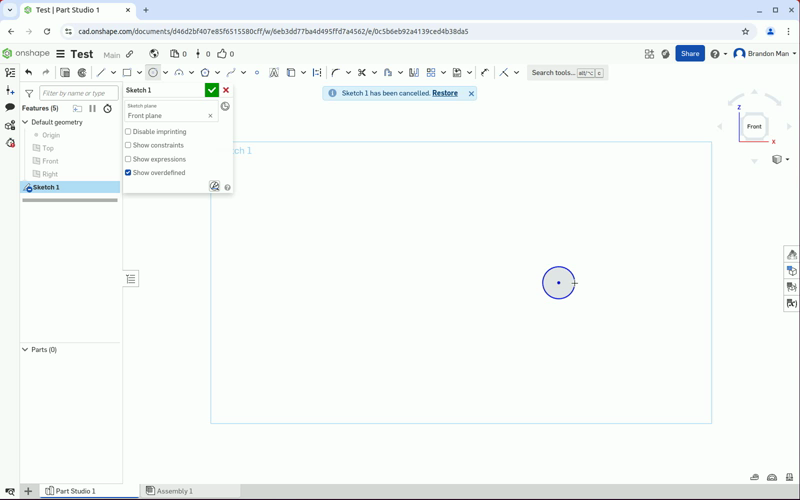
mouse_move(558, 282)
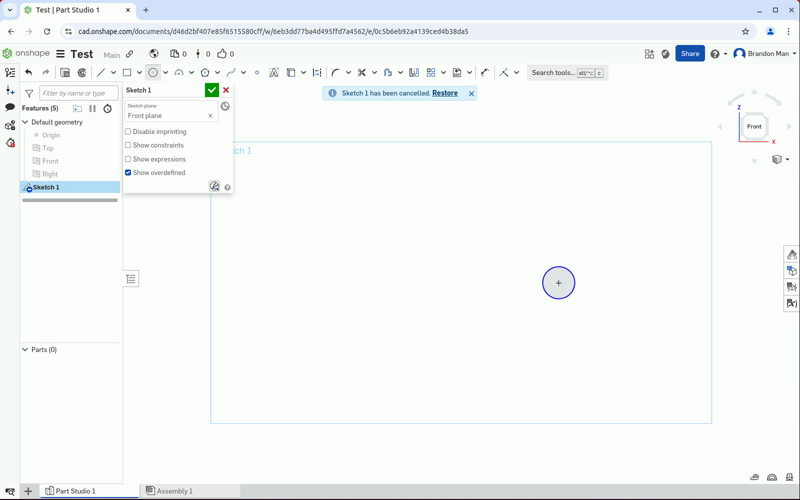
click(558, 282)
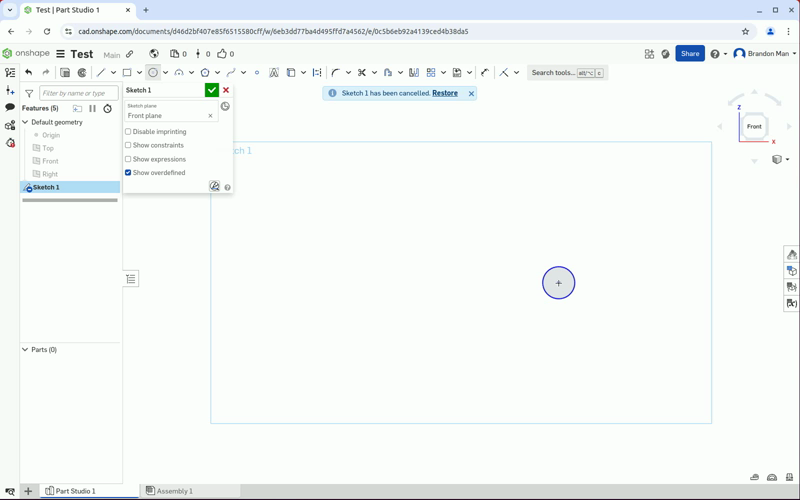
key_up(shift)
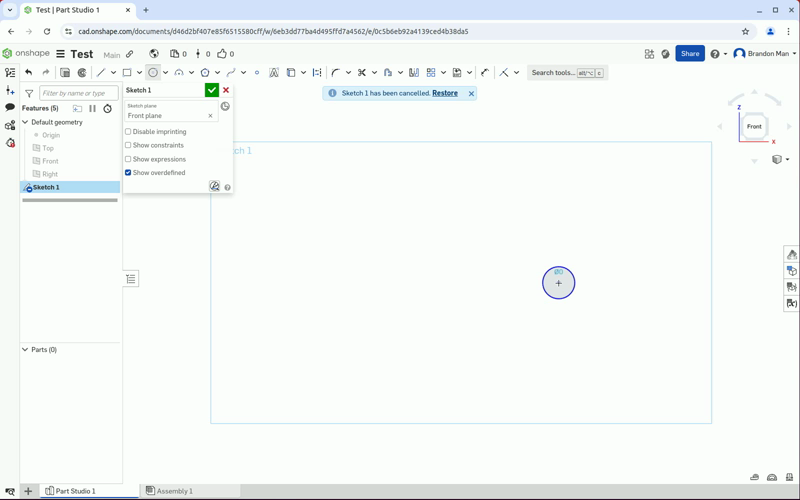
mouse_move(569, 282)
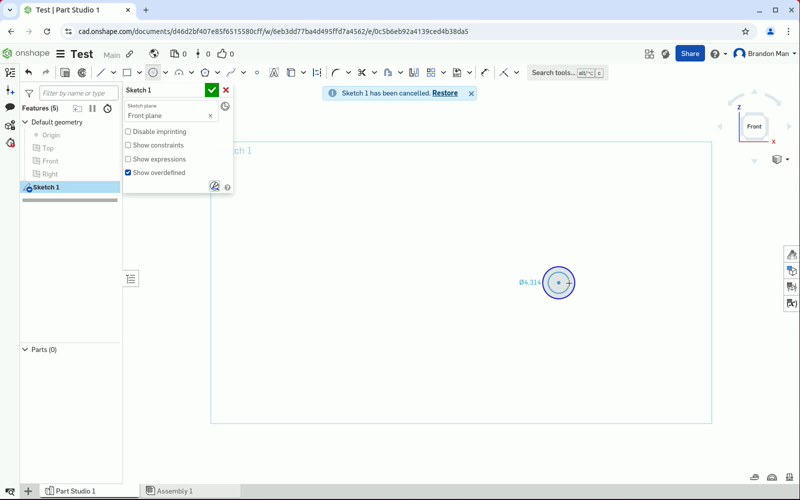
click(569, 282)
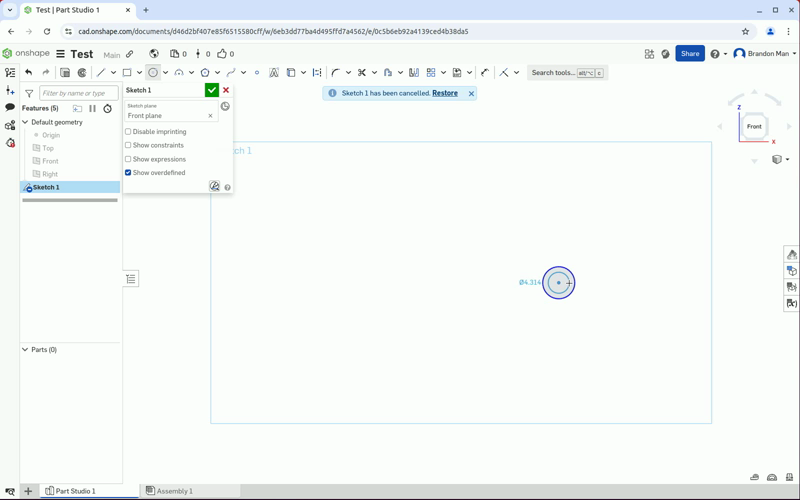
key(esc)
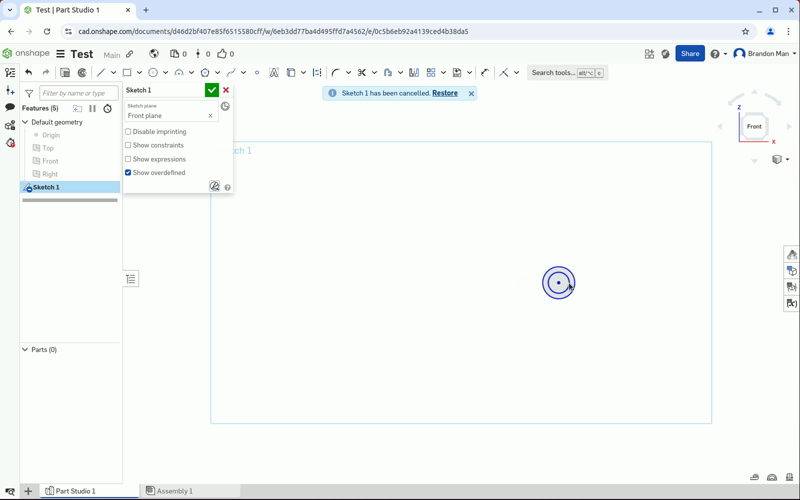
mouse_move(551, 291)
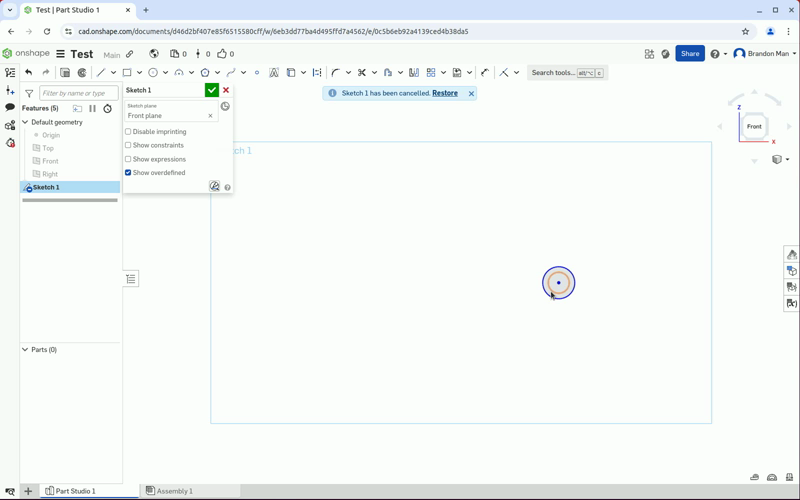
scroll(6)
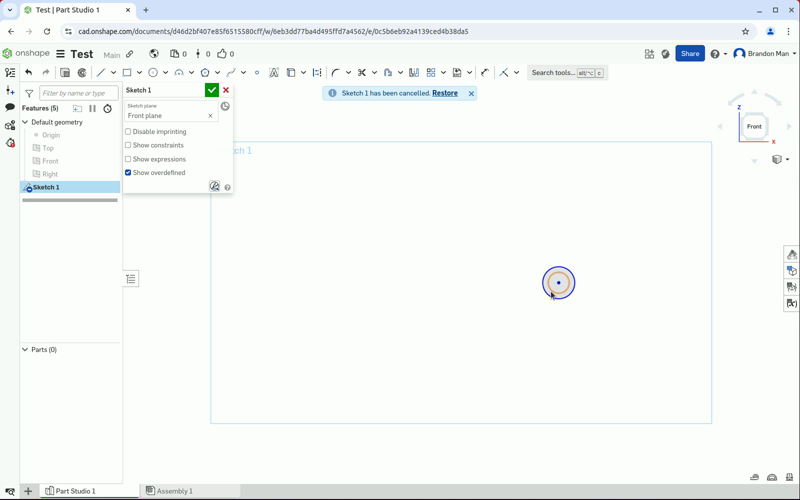
scroll(6)
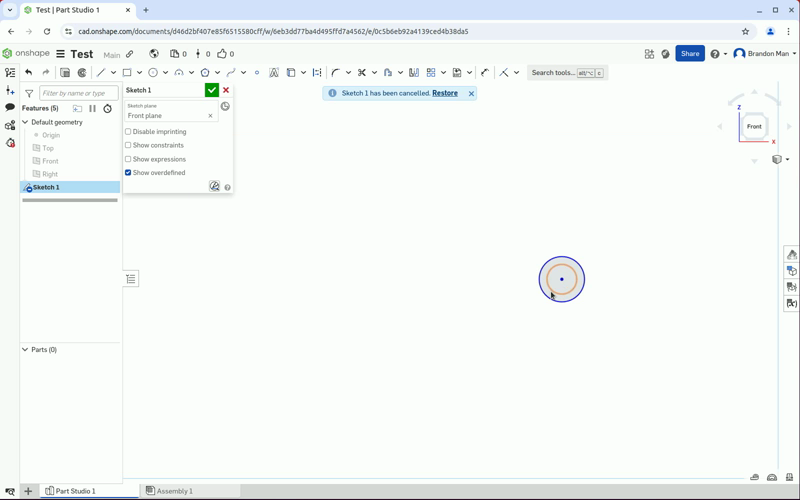
scroll(6)
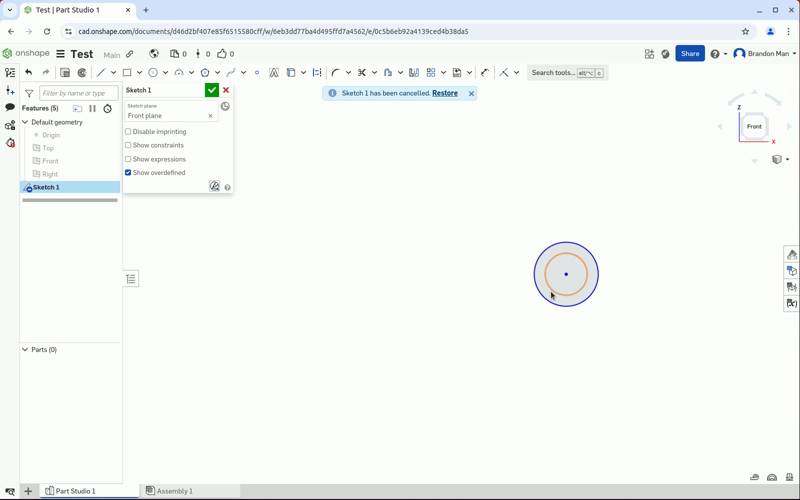
scroll(6)
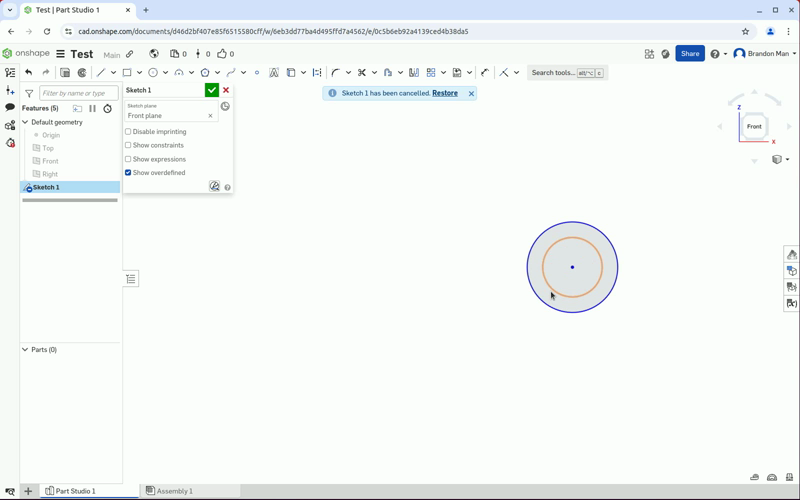
scroll(6)
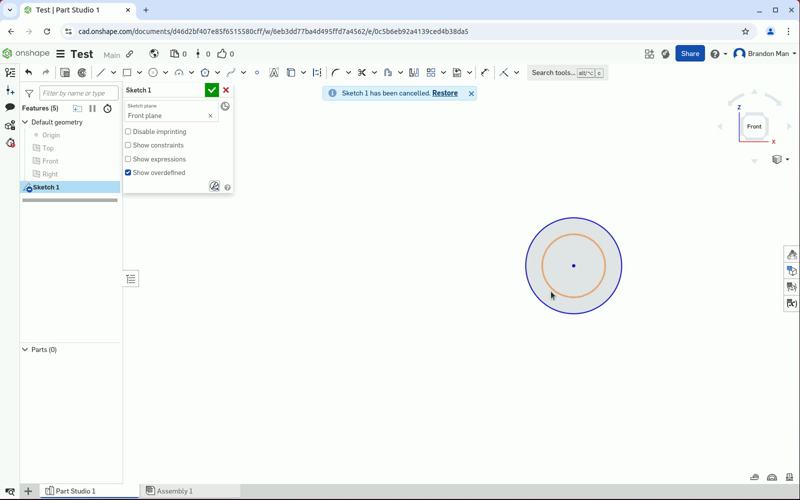
scroll(6)
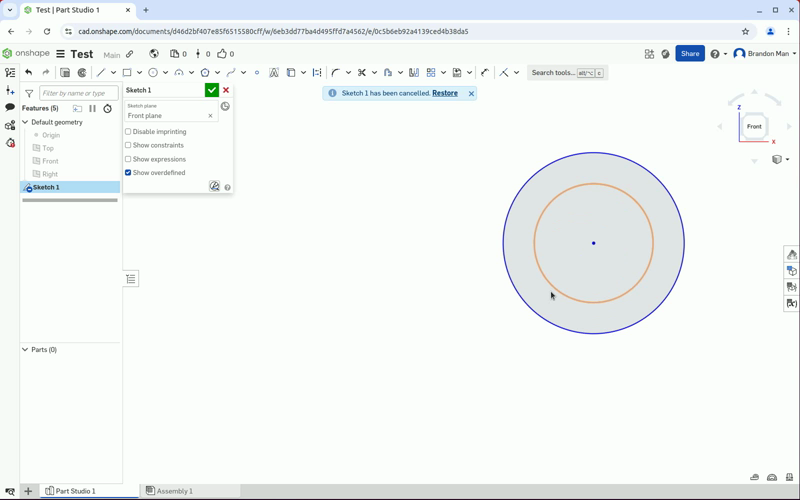
scroll(6)
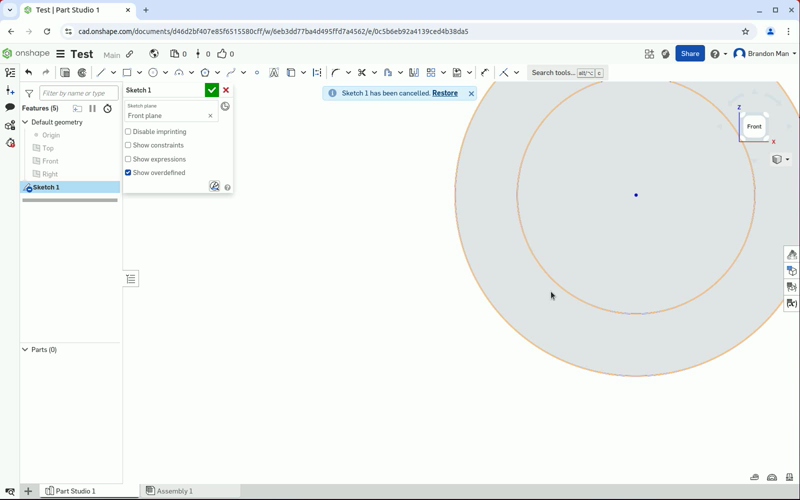
click(551, 291)
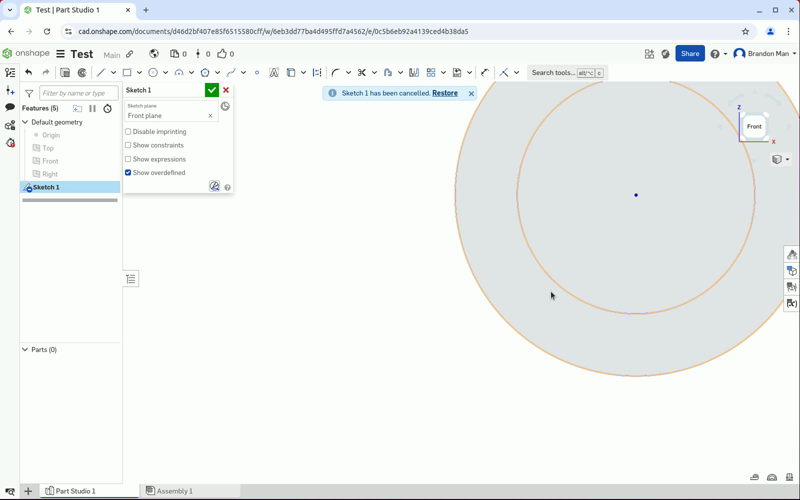
scroll(-6)
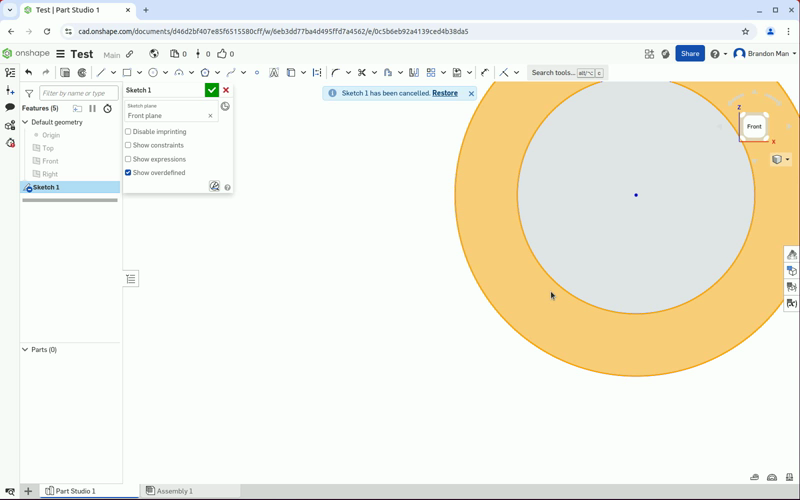
scroll(-6)
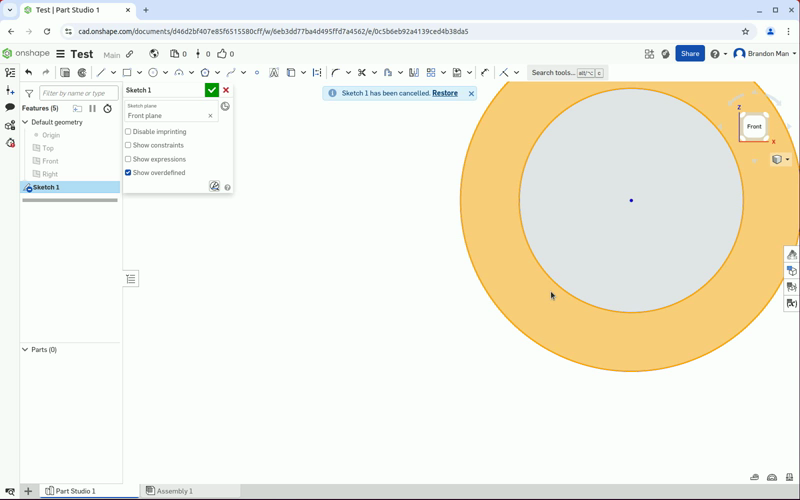
scroll(-6)
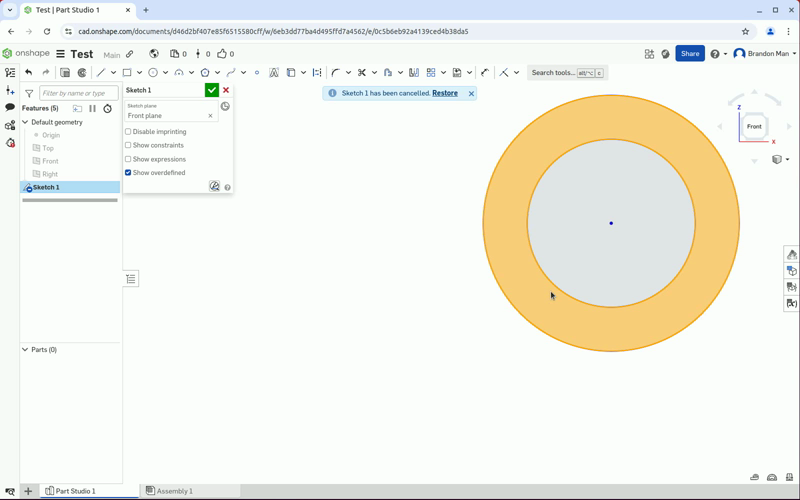
scroll(-6)
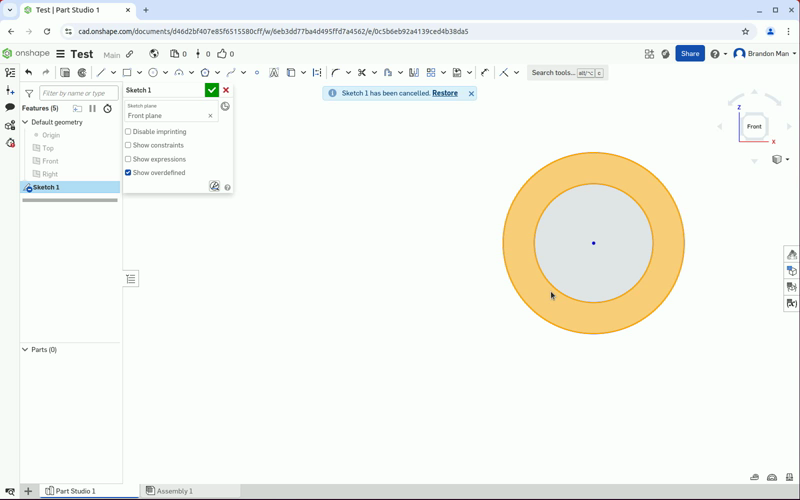
scroll(-6)
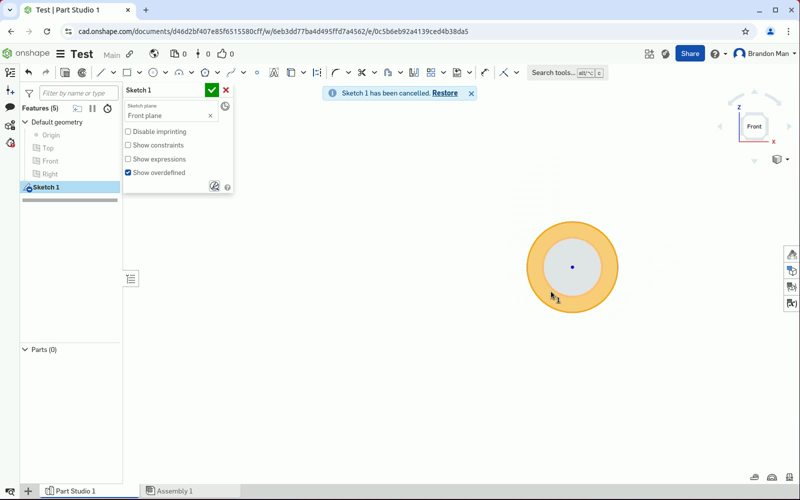
scroll(-6)
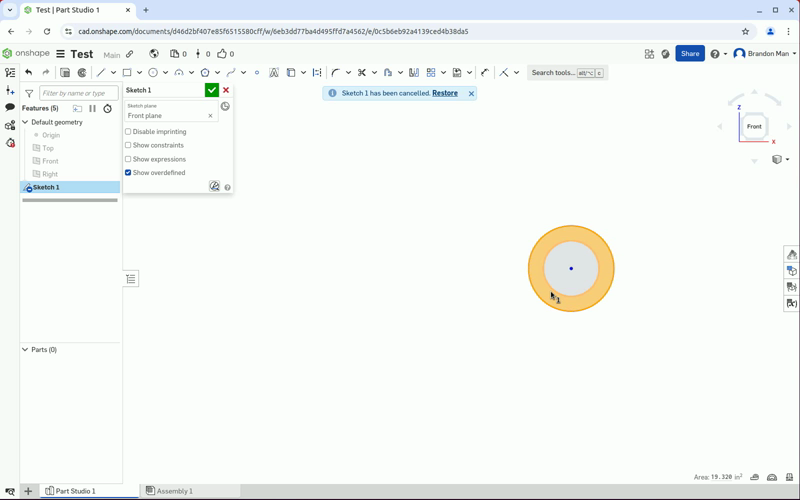
scroll(-6)
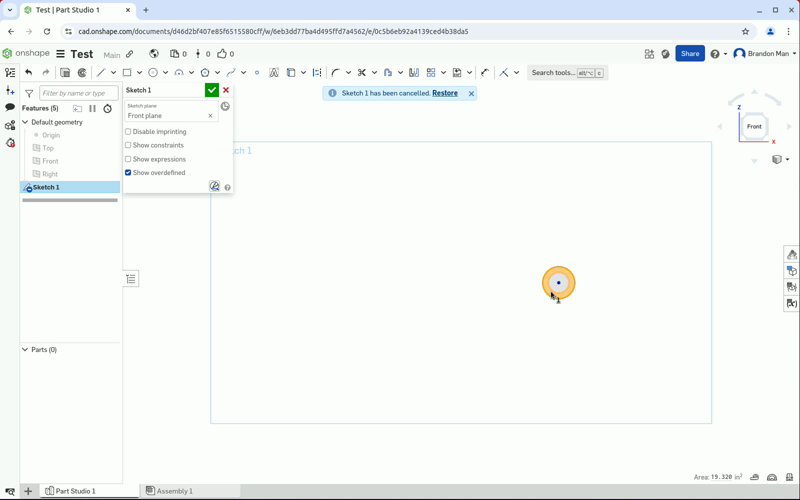
mouse_move(73, 352)
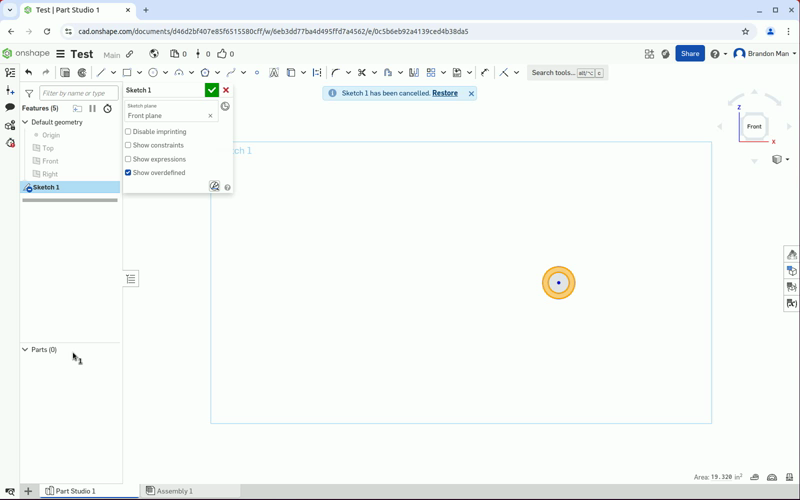
key(shift+y)
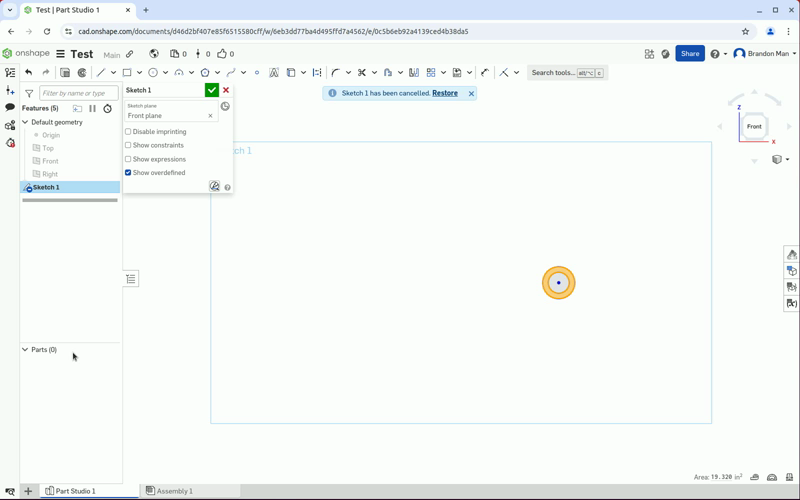
key(shift+e)
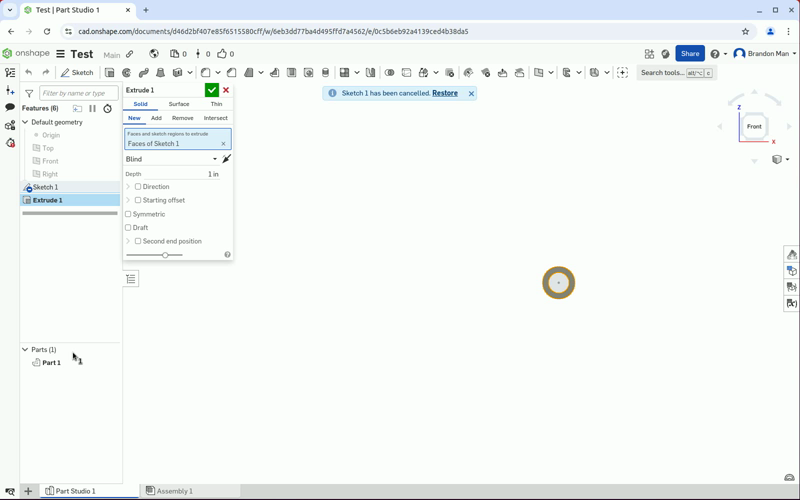
mouse_move(143, 106)
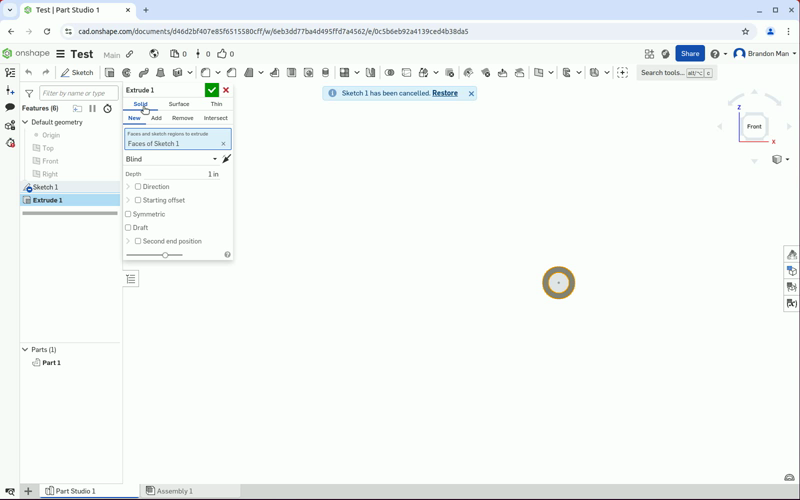
click(143, 106)
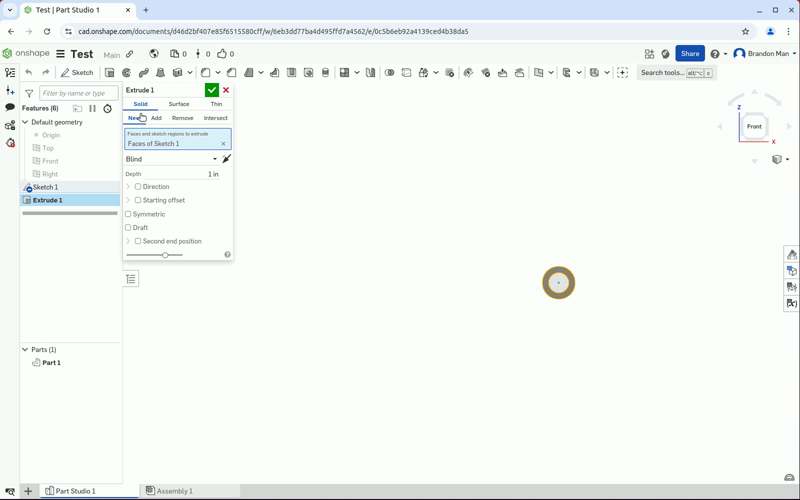
mouse_move(137, 120)
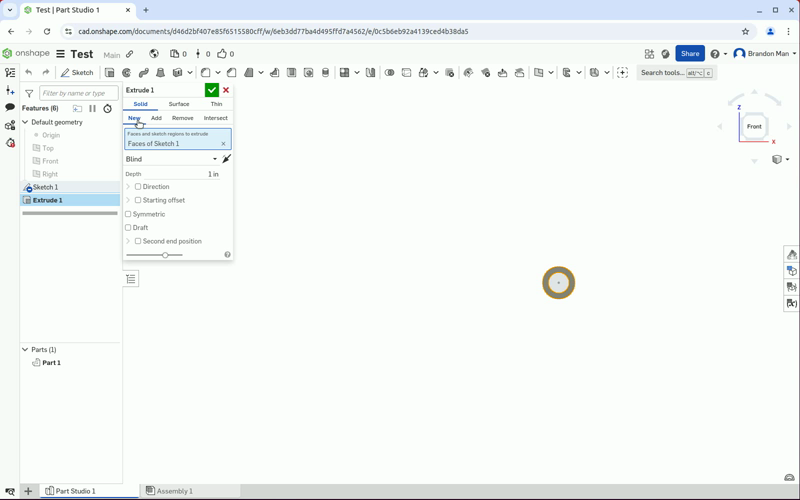
click(137, 120)
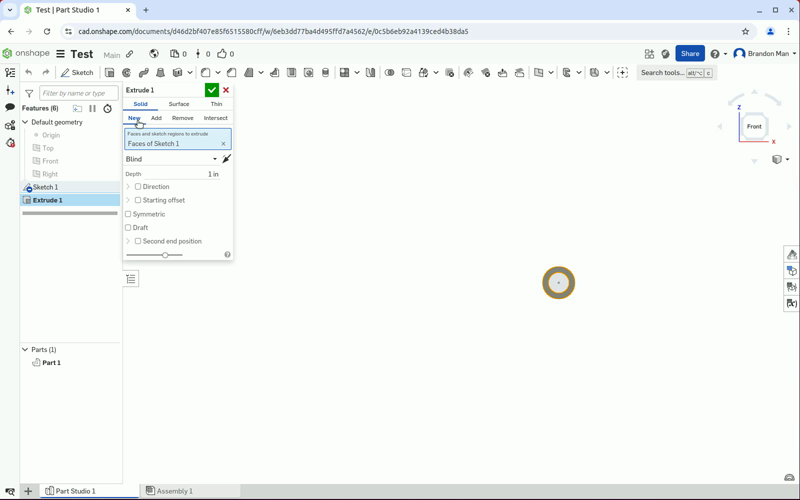
key(tab, 4)
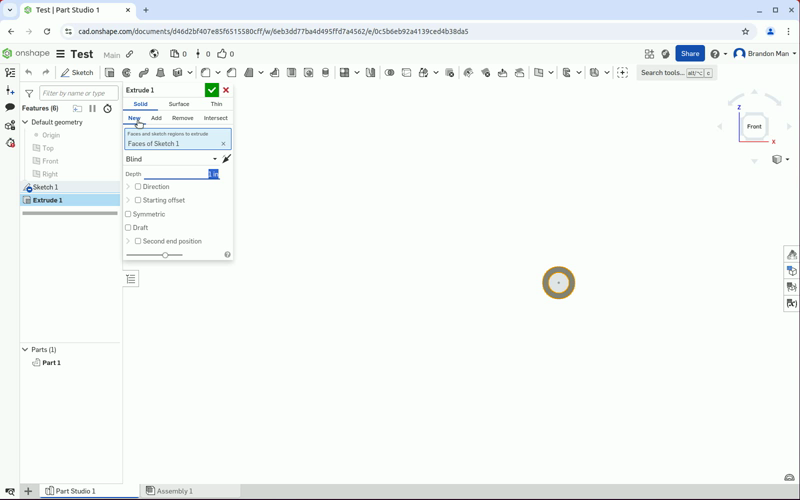
text(-2.166)
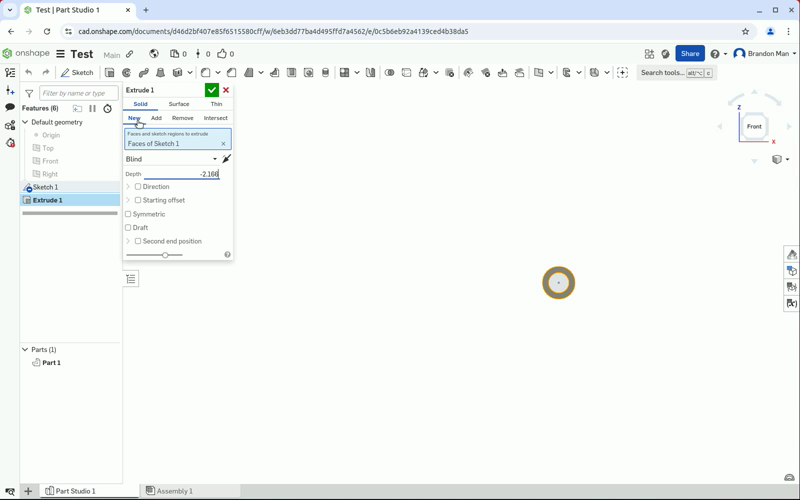
key(enter)
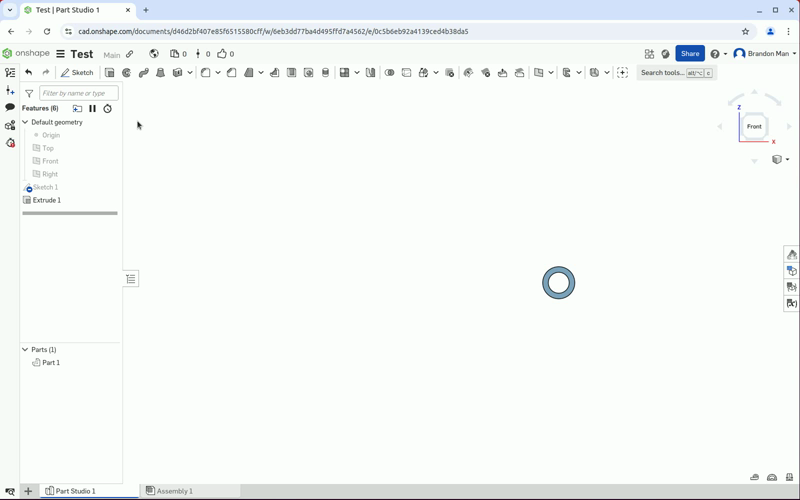
key(shift+h)
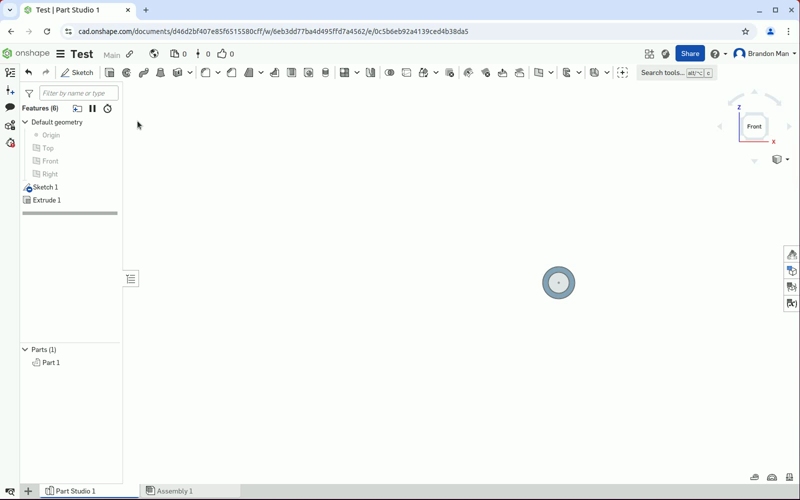
key(shift+h)
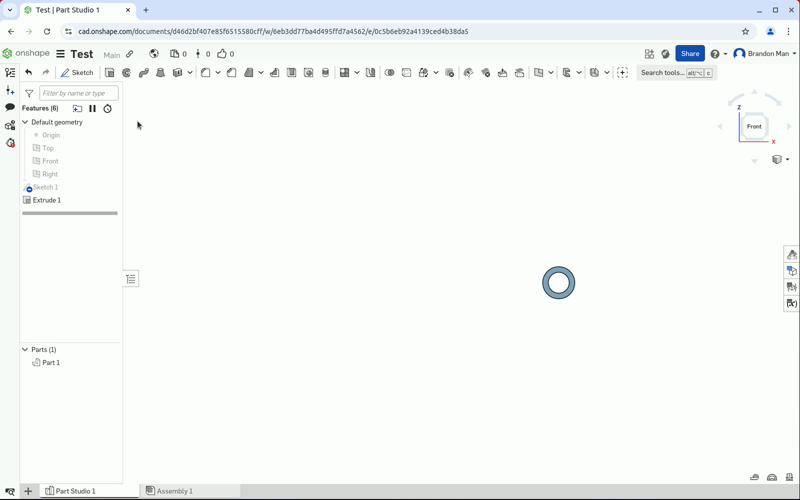
mouse_move(73, 189)
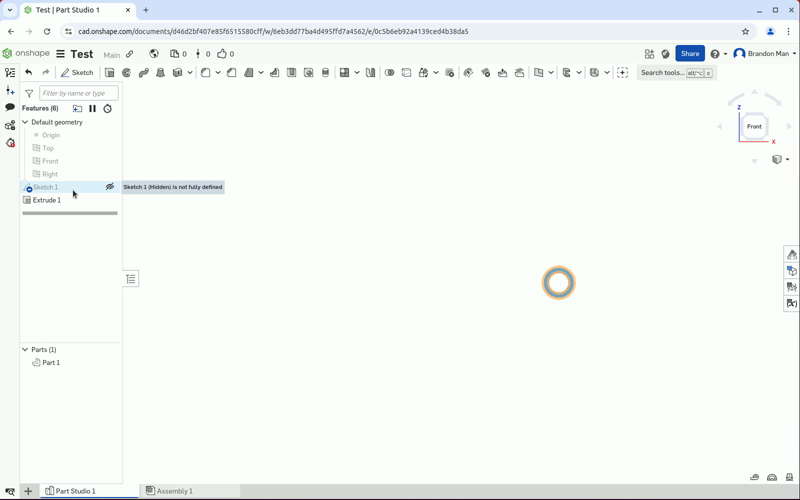
click(73, 189)
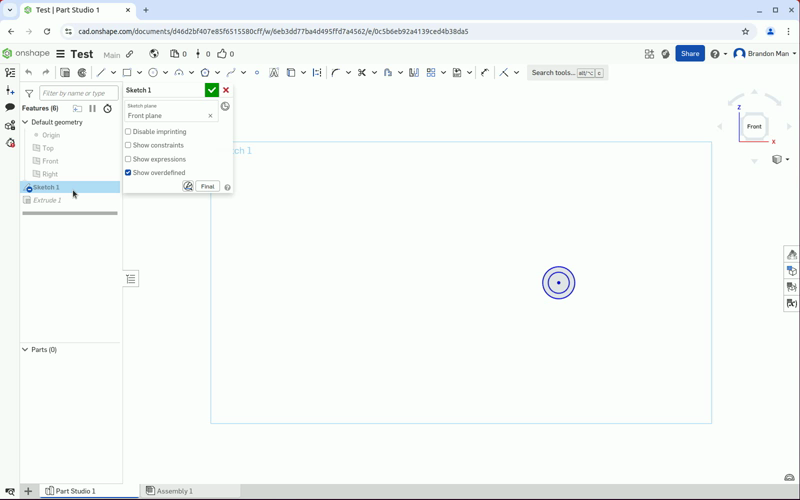
mouse_move(229, 92)
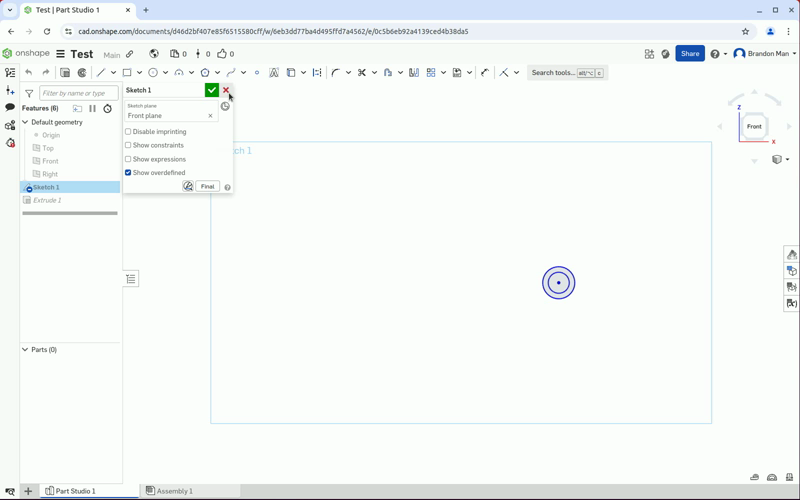
click(229, 92)
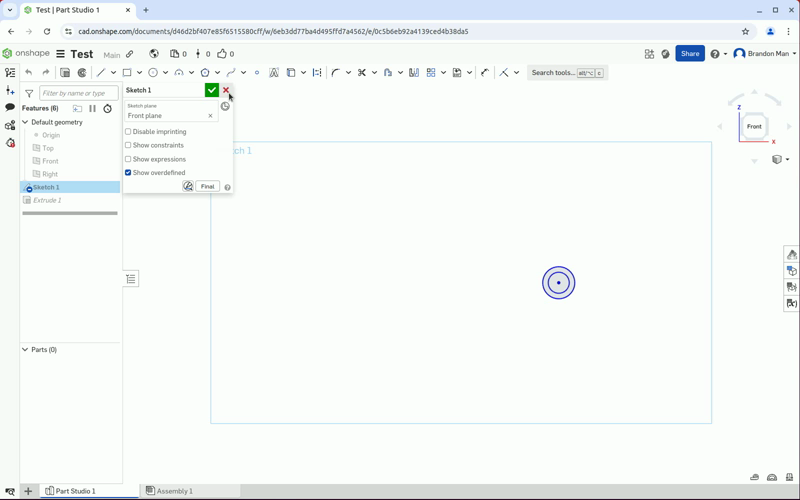
key(shift+s)
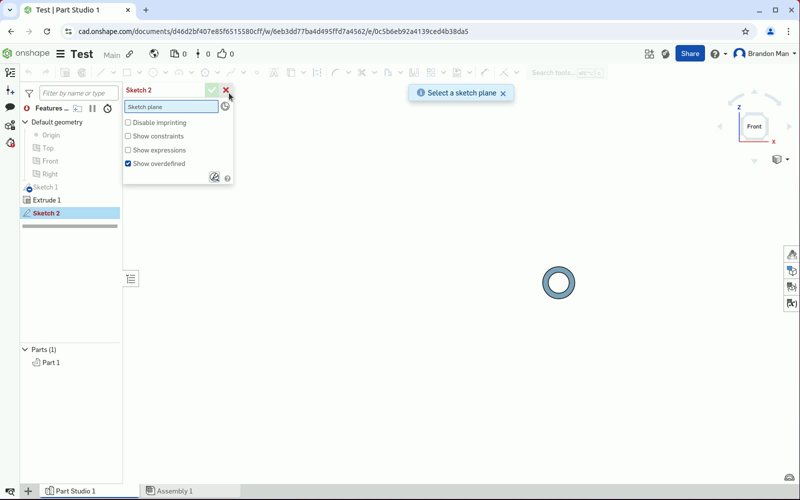
mouse_move(73, 163)
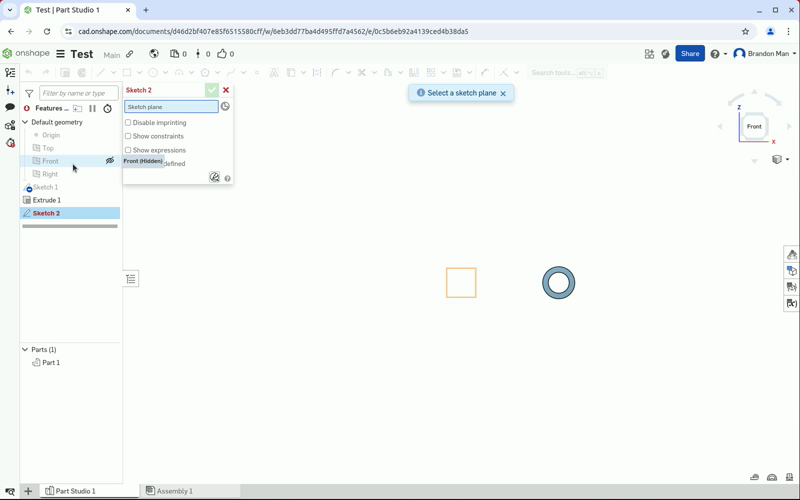
click(73, 163)
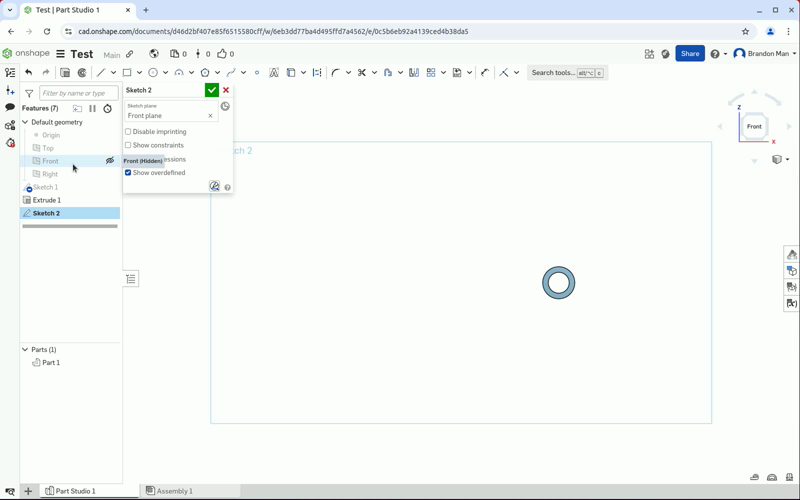
mouse_move(73, 352)
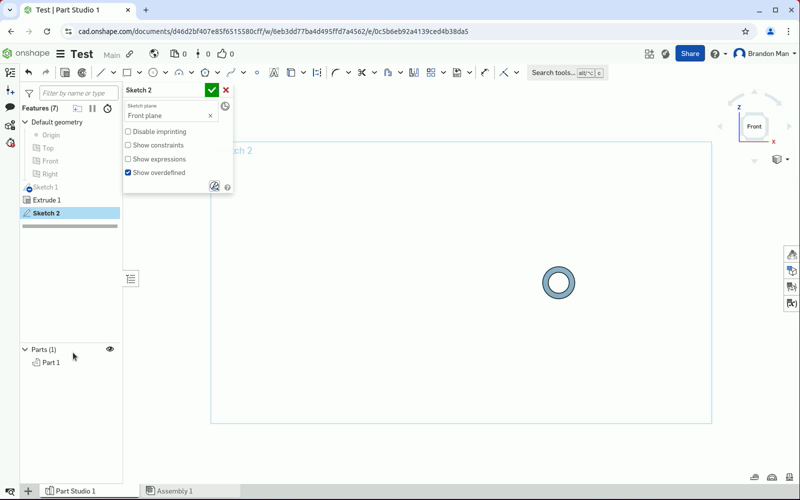
key(y)
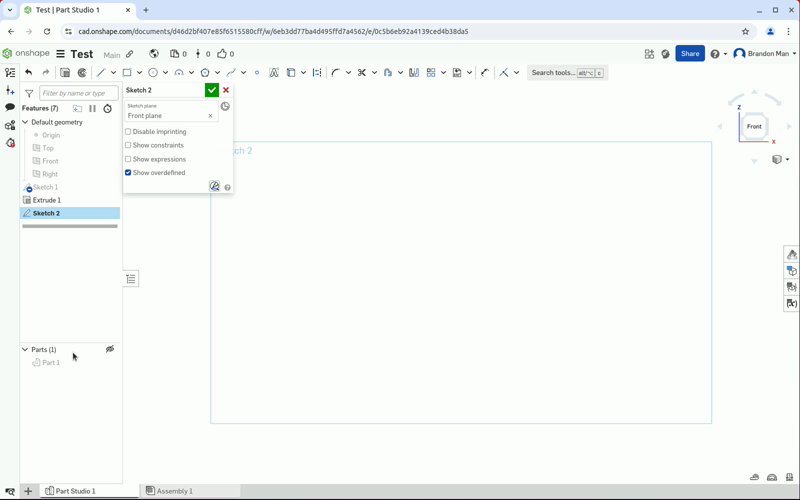
key(c)
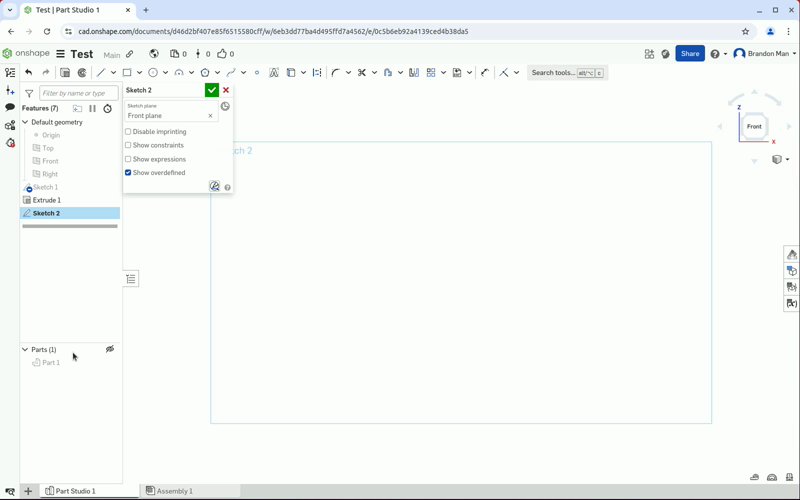
key_down(shift)
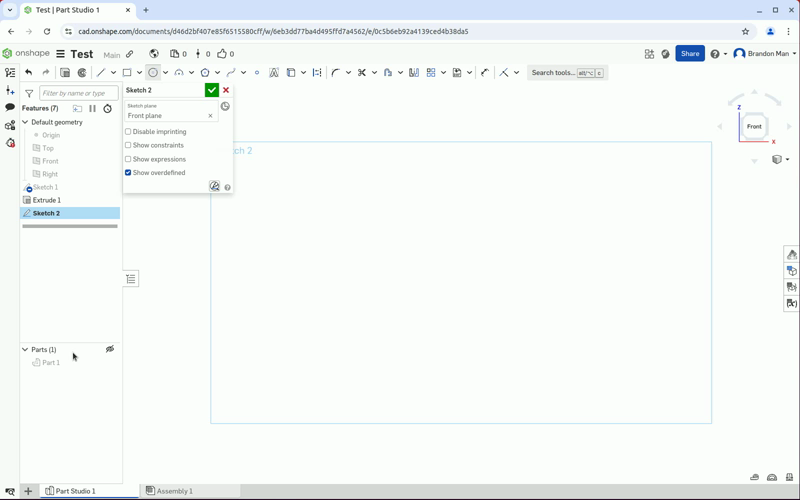
mouse_move(364, 282)
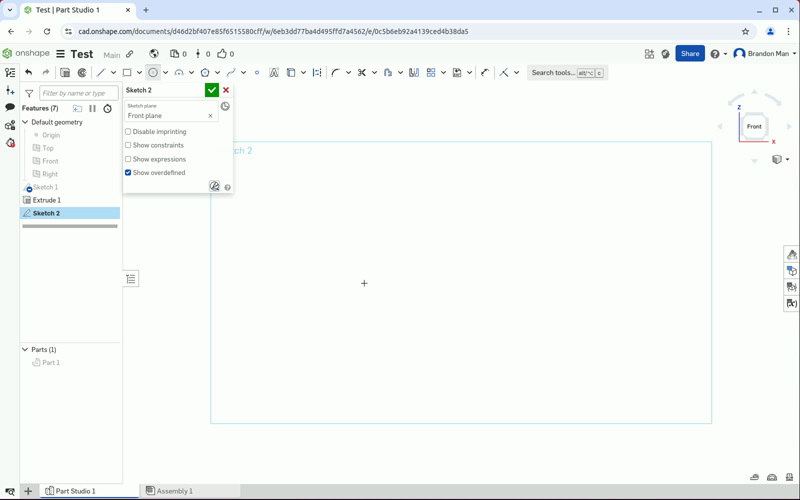
click(364, 282)
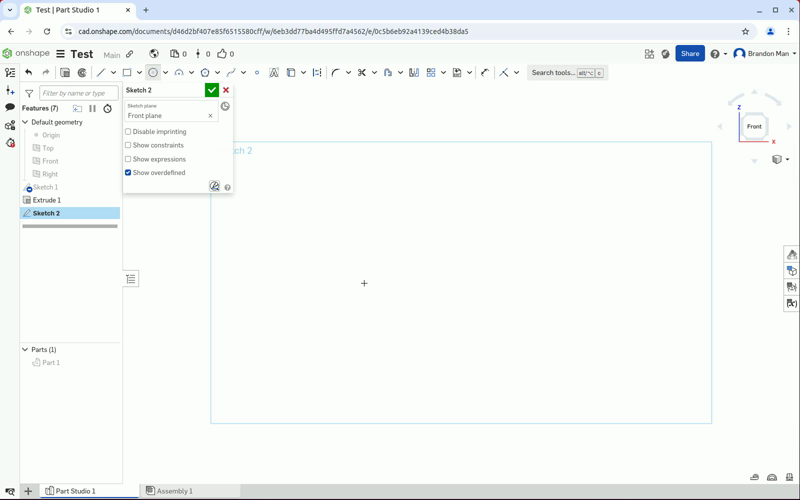
key_up(shift)
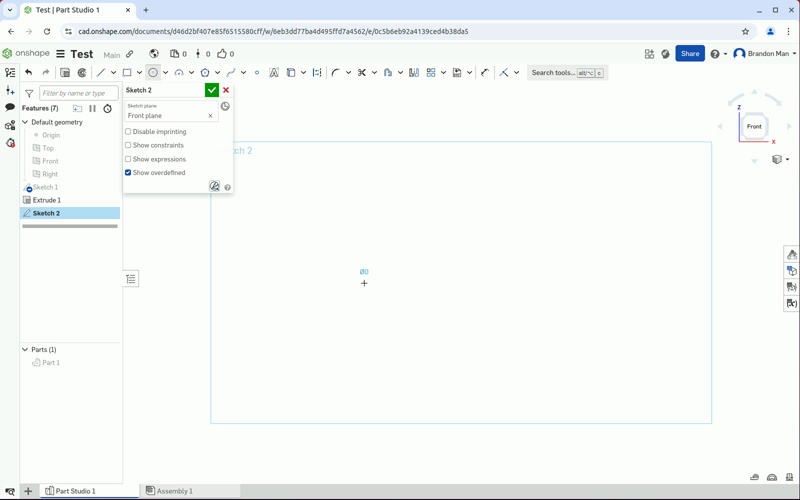
mouse_move(380, 282)
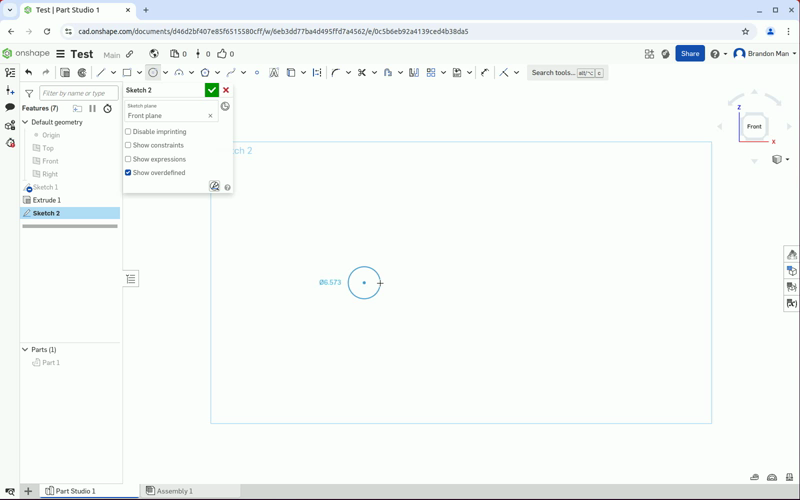
click(380, 282)
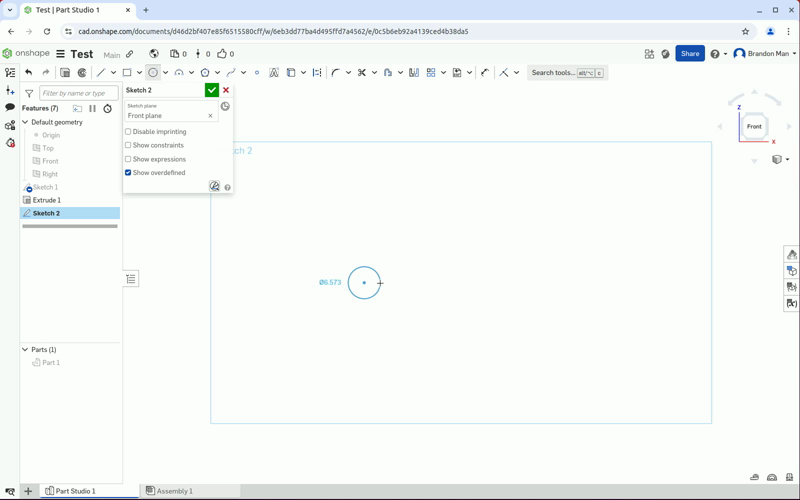
key(esc)
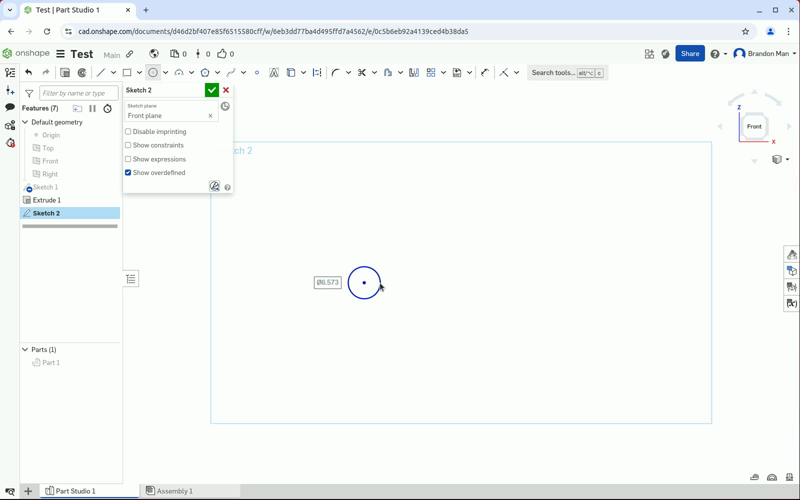
key(c)
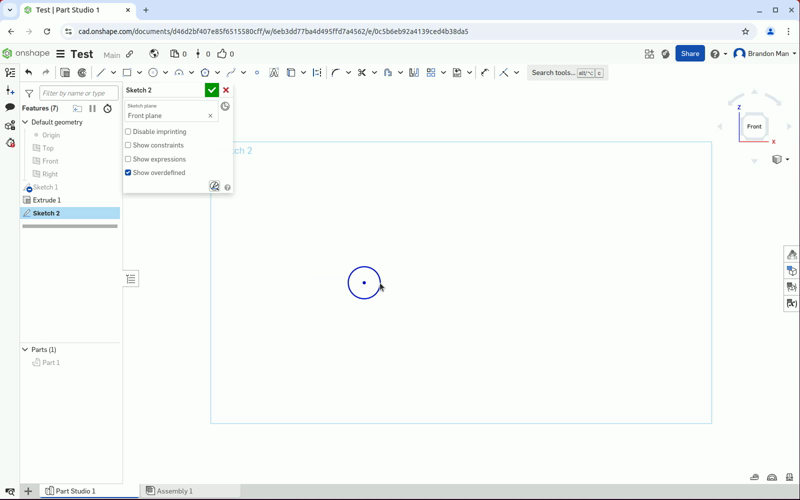
key_down(shift)
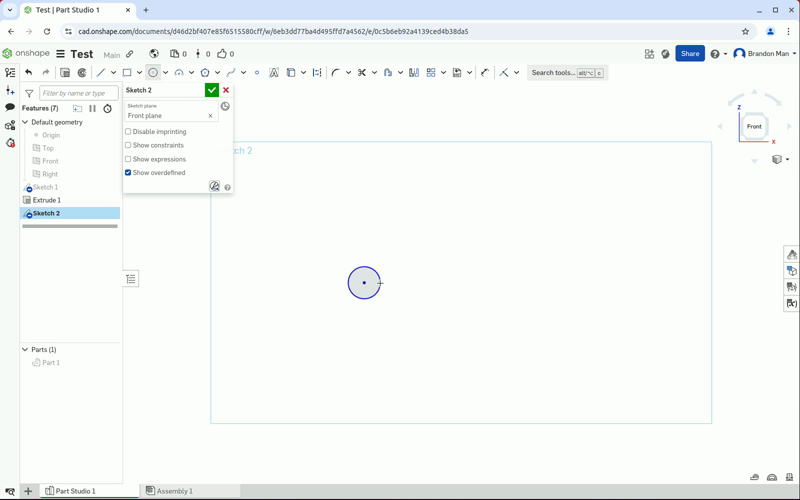
mouse_move(364, 282)
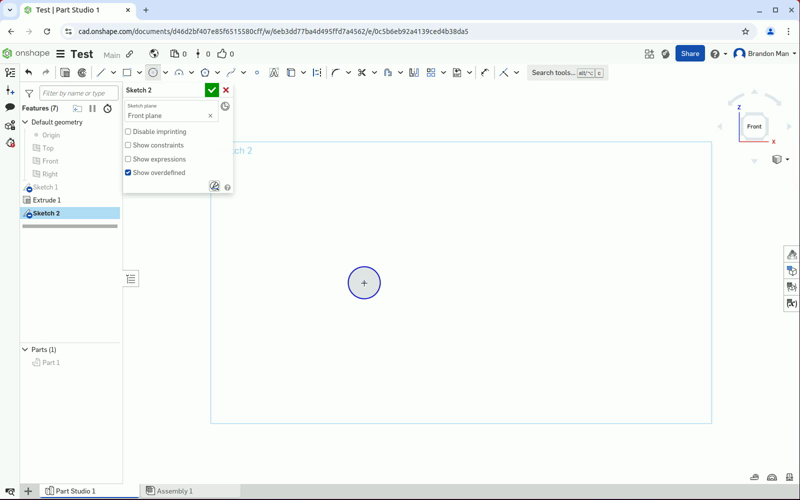
click(364, 282)
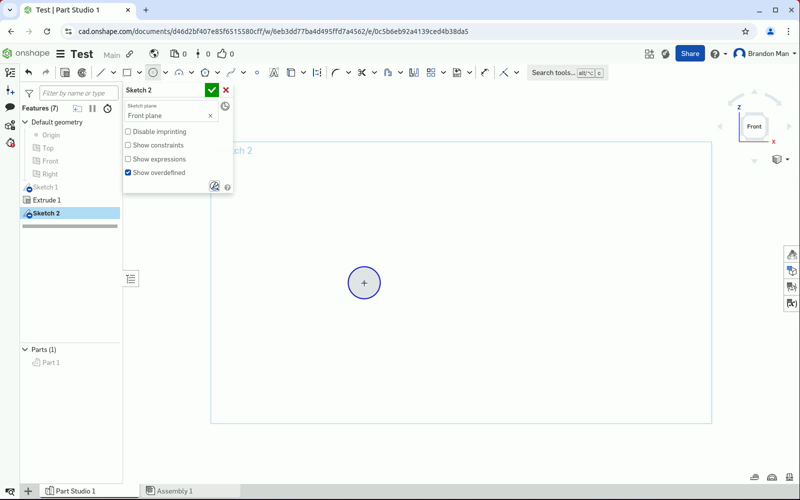
key_up(shift)
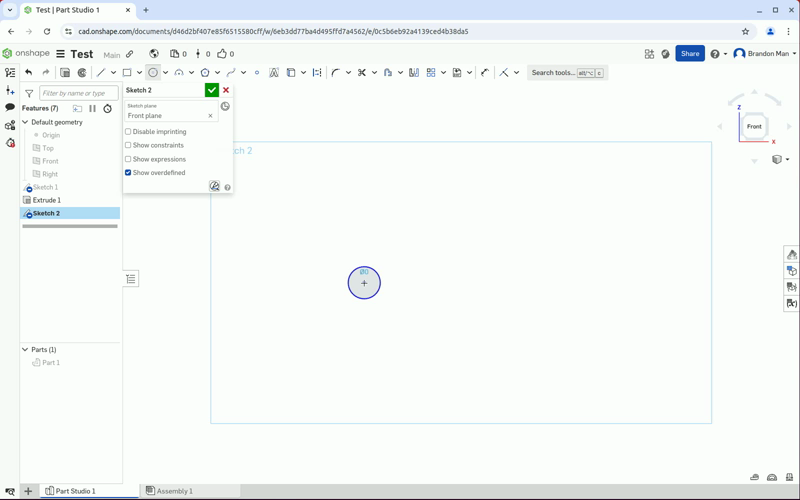
mouse_move(374, 282)
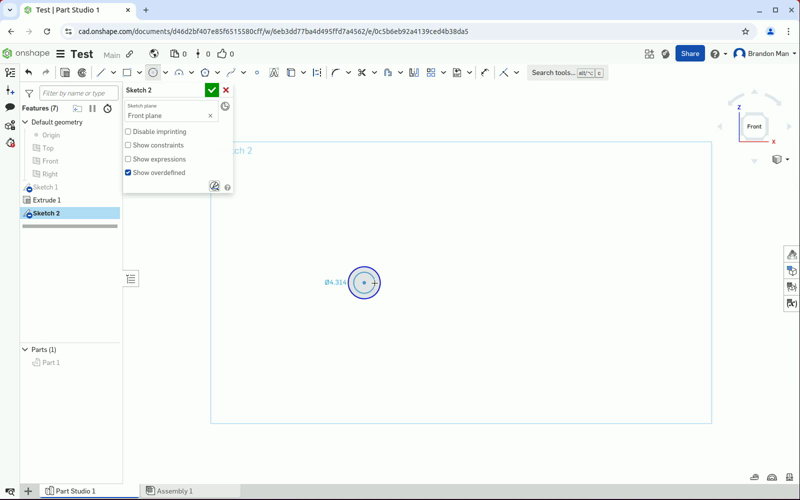
click(374, 282)
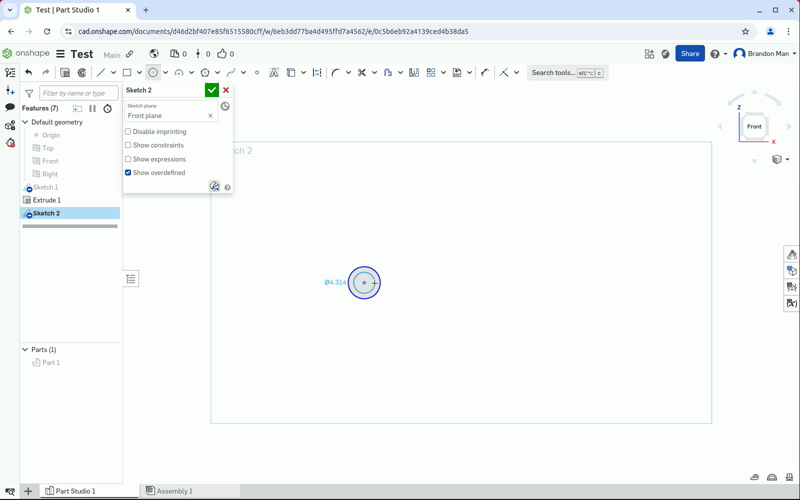
key(esc)
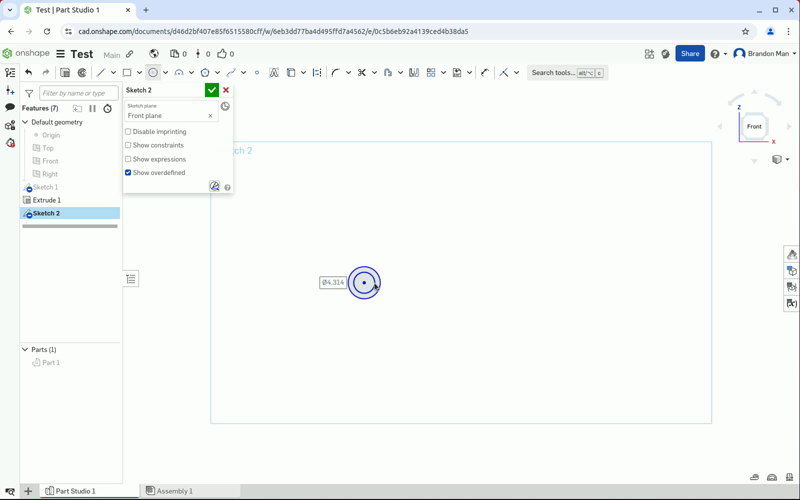
mouse_move(367, 293)
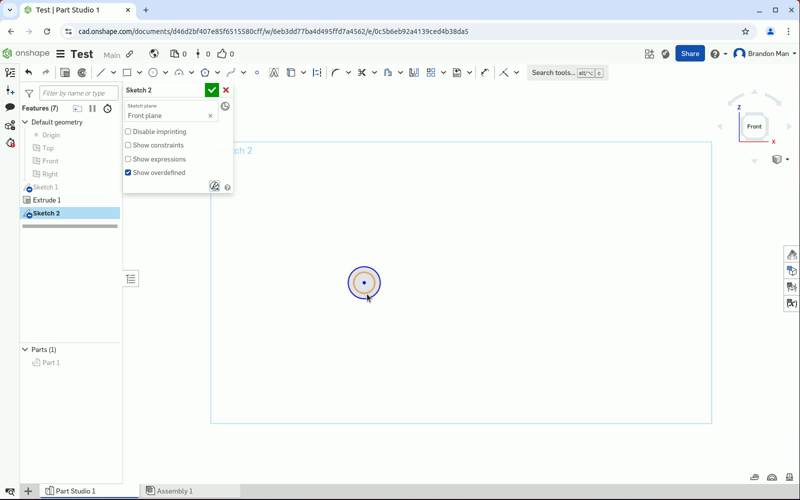
scroll(6)
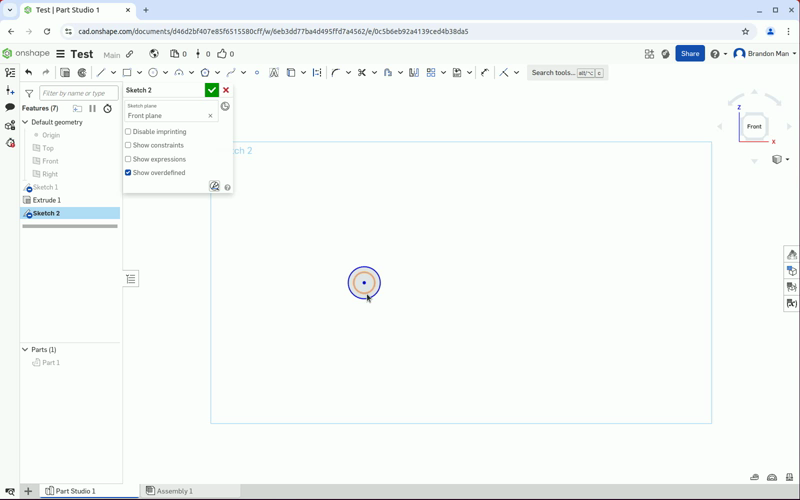
scroll(6)
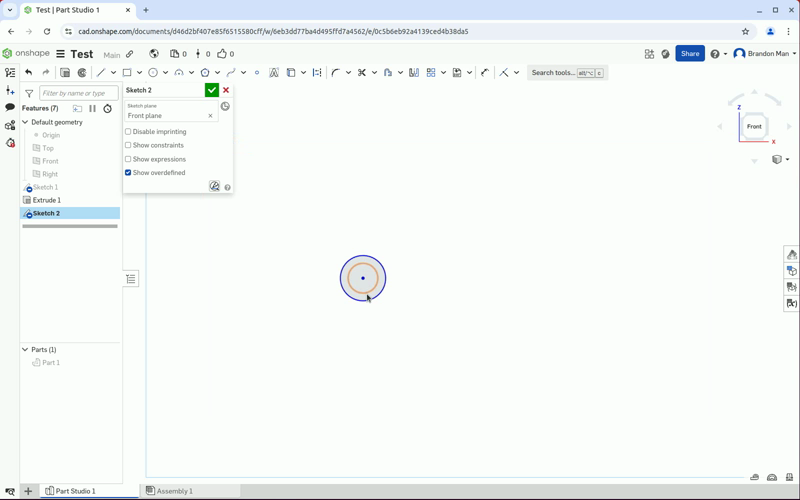
scroll(6)
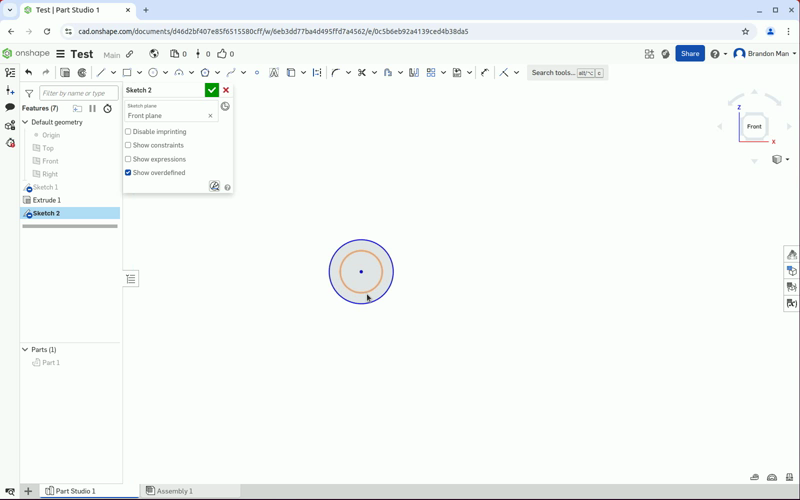
scroll(6)
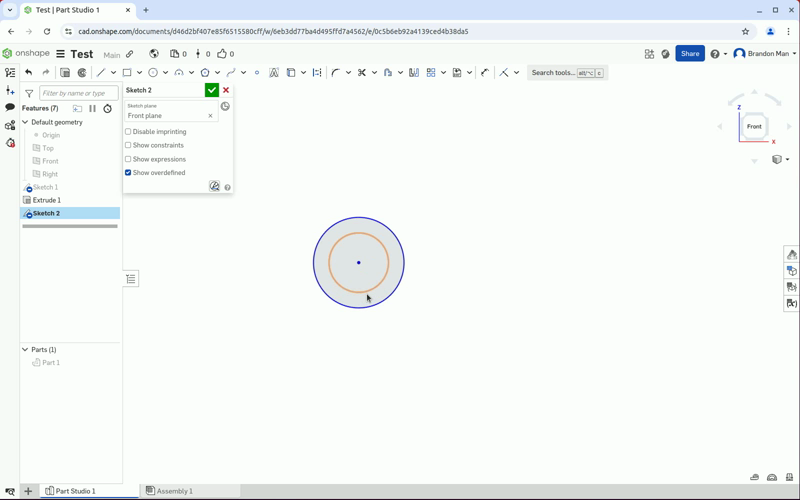
scroll(6)
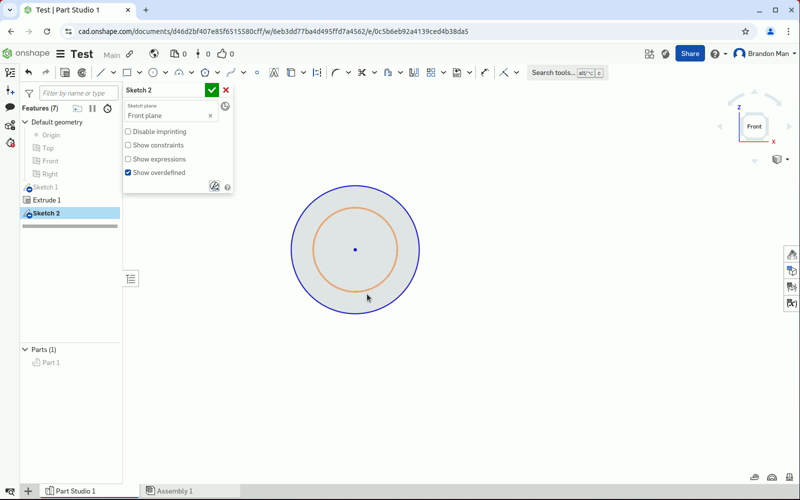
scroll(6)
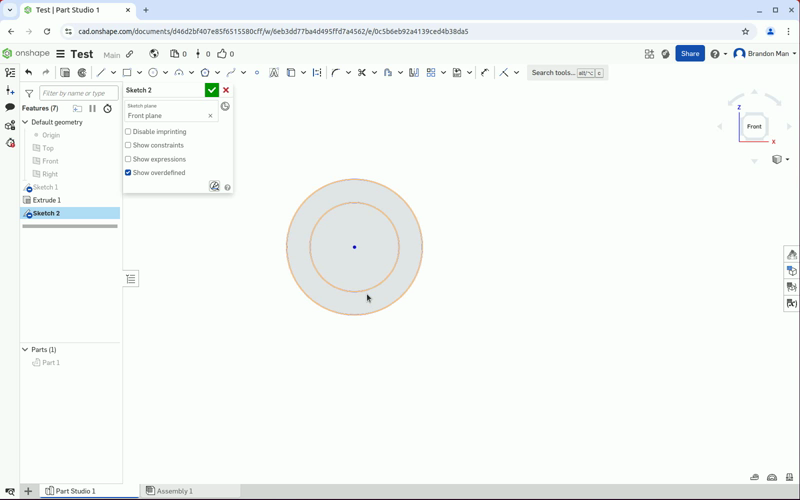
scroll(6)
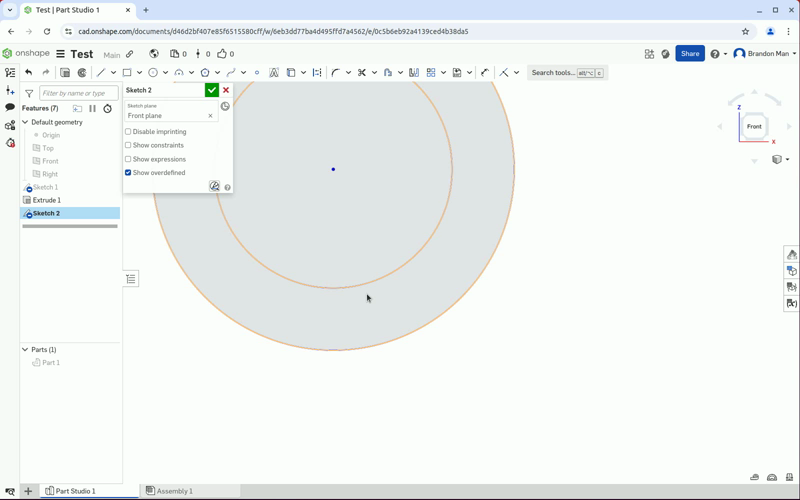
click(367, 293)
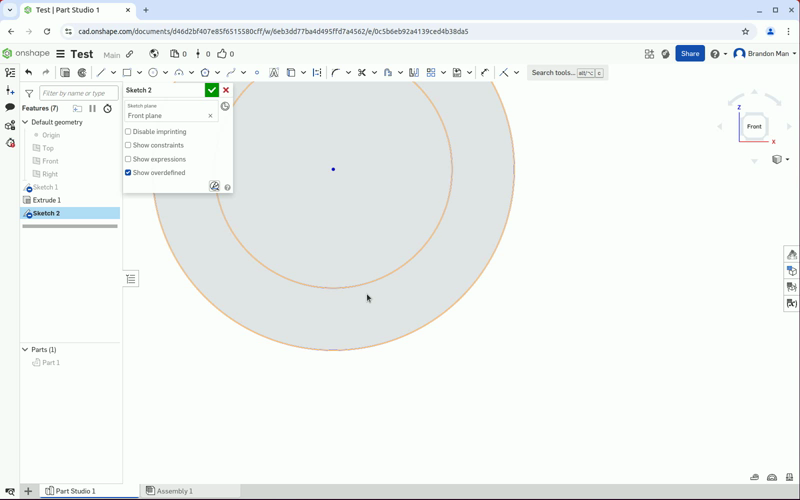
scroll(-6)
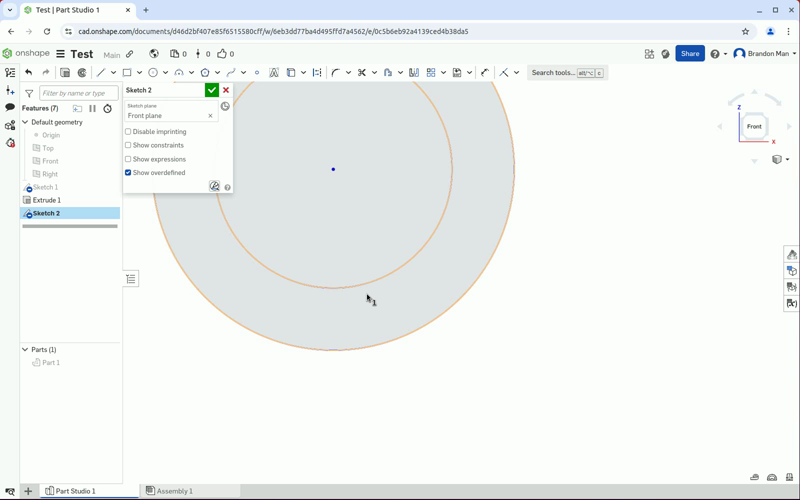
scroll(-6)
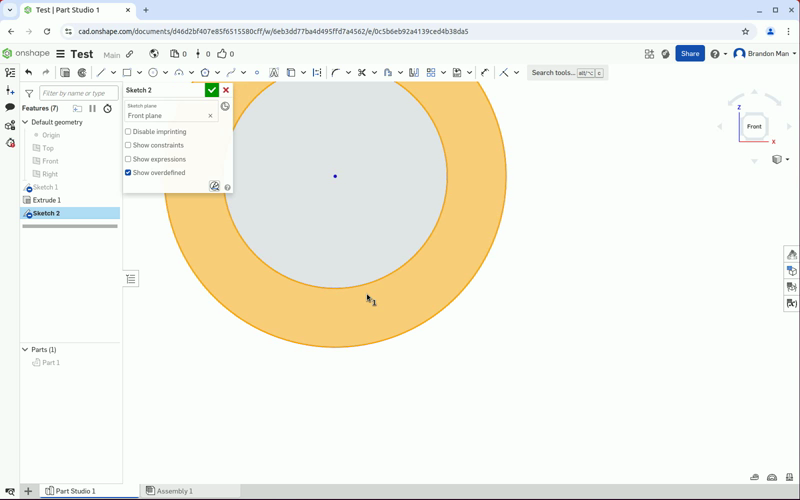
scroll(-6)
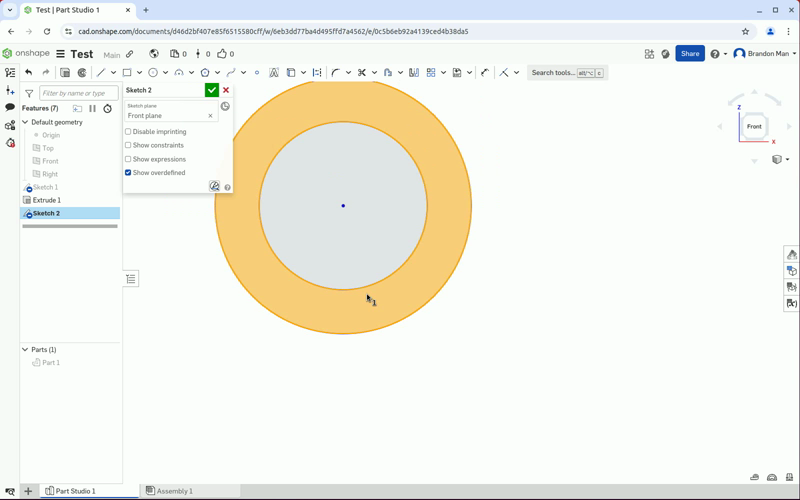
scroll(-6)
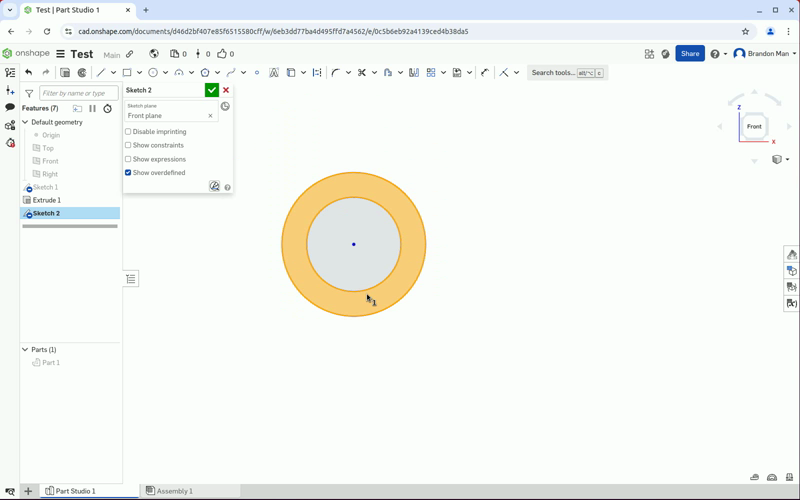
scroll(-6)
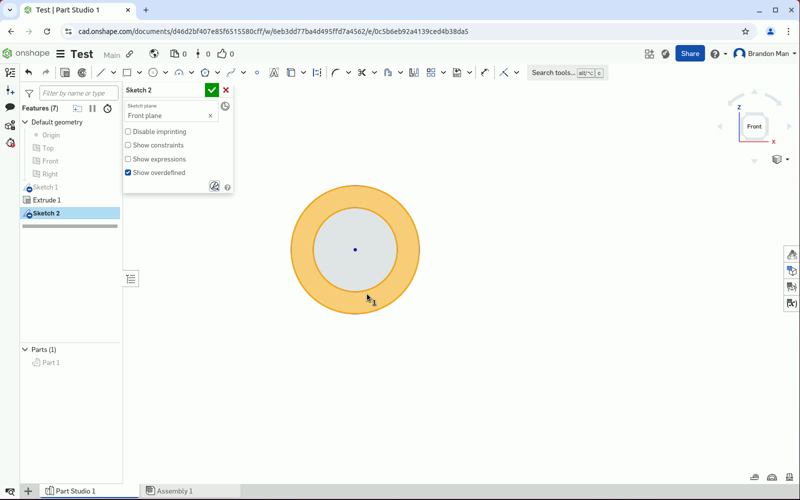
scroll(-6)
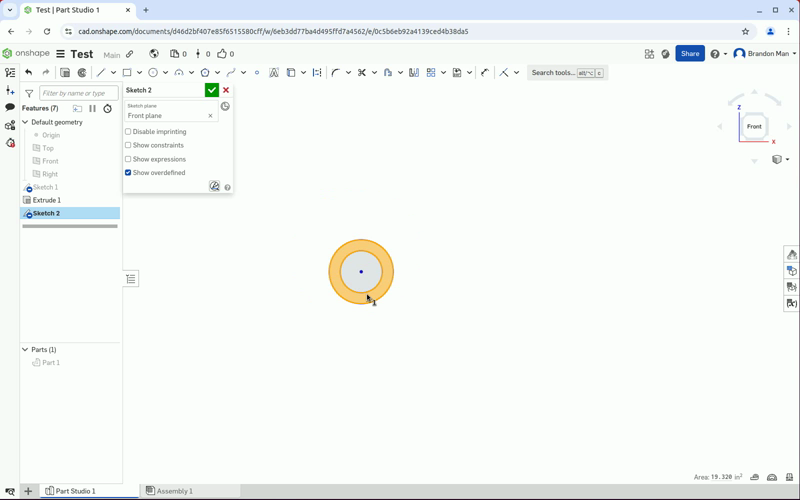
scroll(-6)
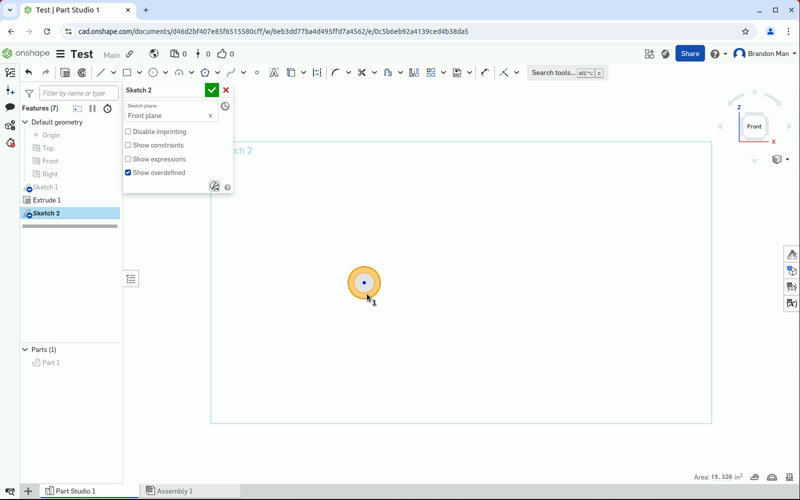
mouse_move(73, 352)
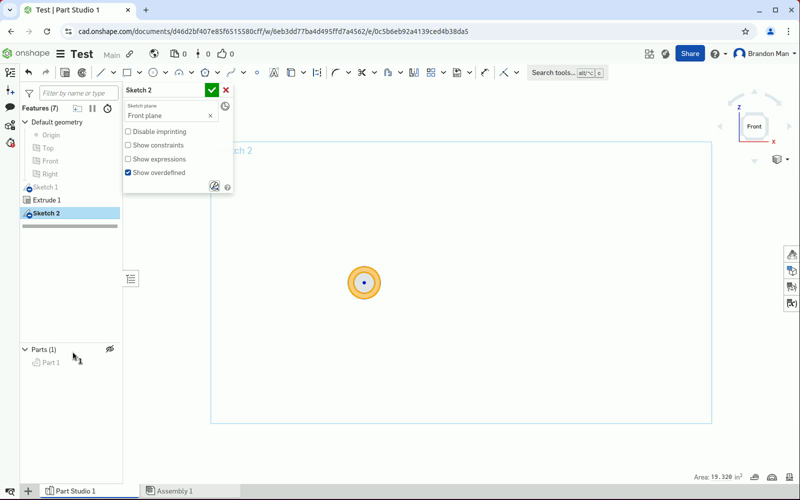
key(shift+y)
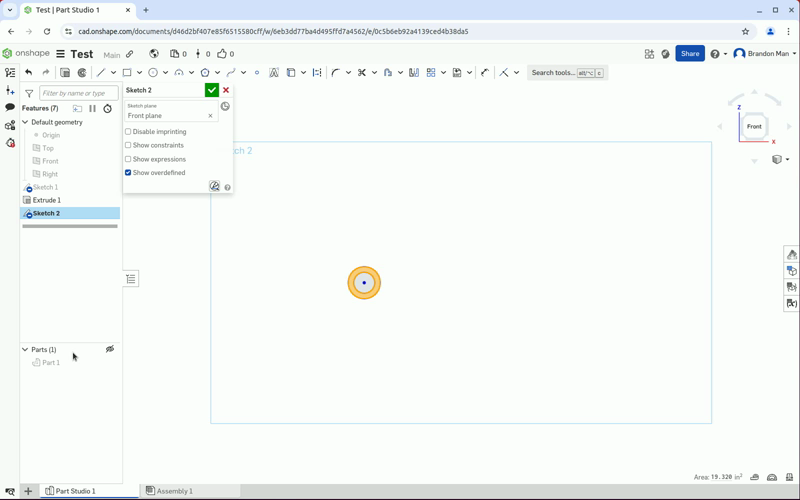
key(shift+e)
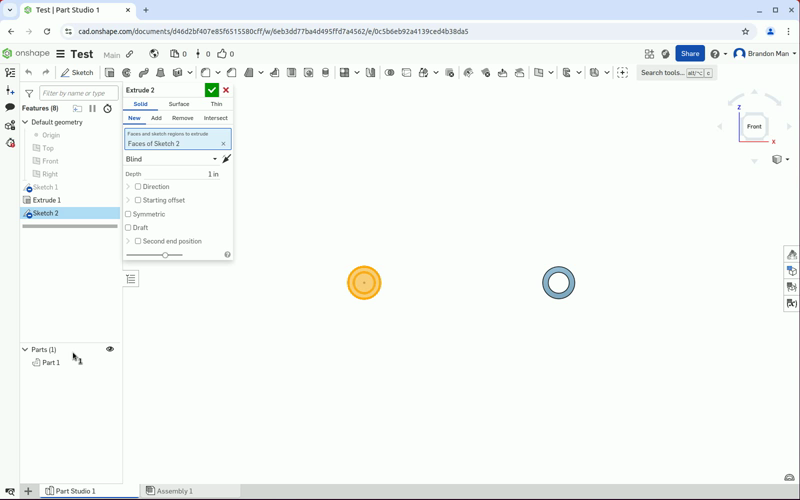
mouse_move(143, 106)
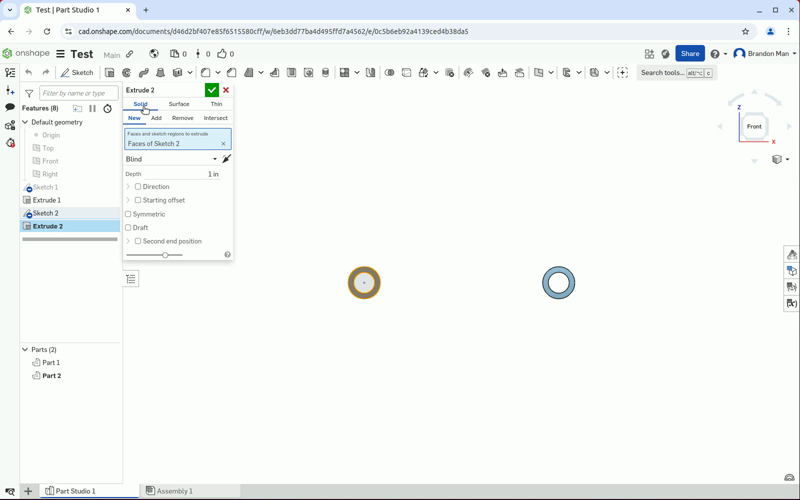
click(143, 106)
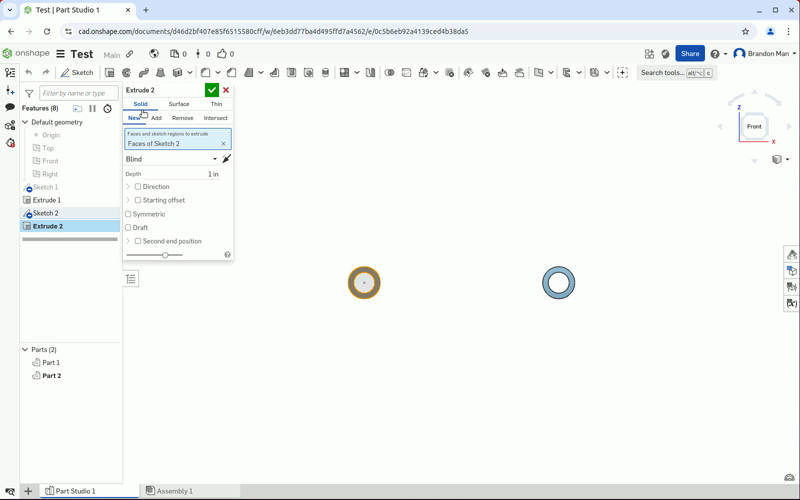
mouse_move(137, 120)
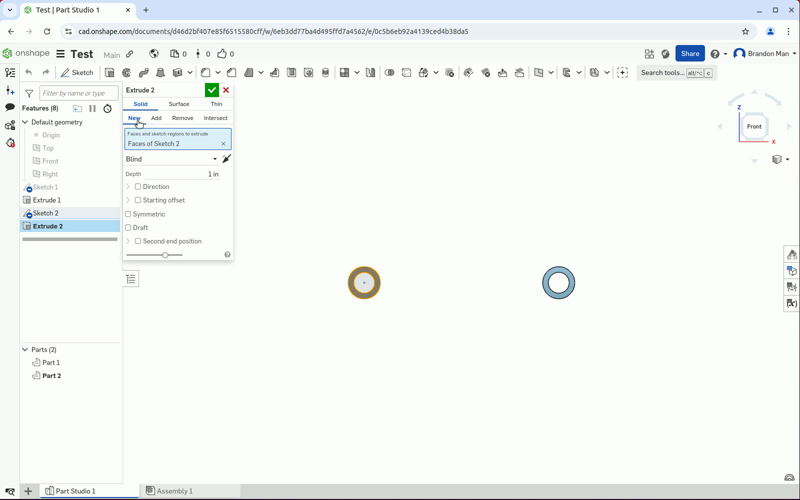
click(137, 120)
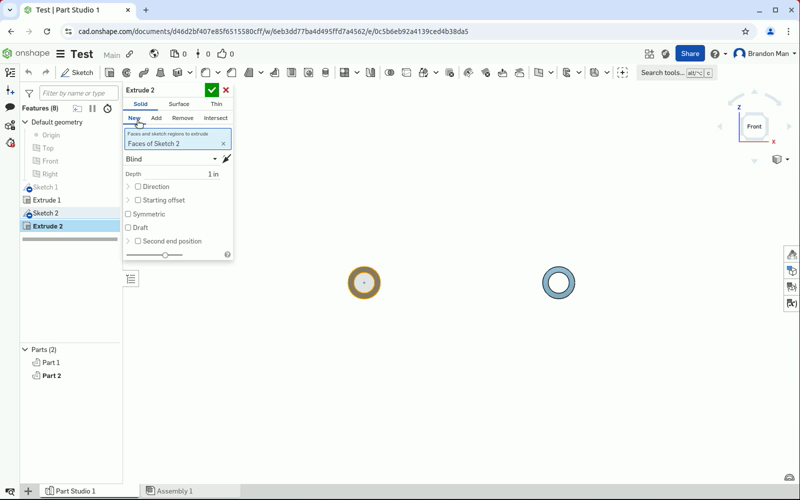
key(tab, 4)
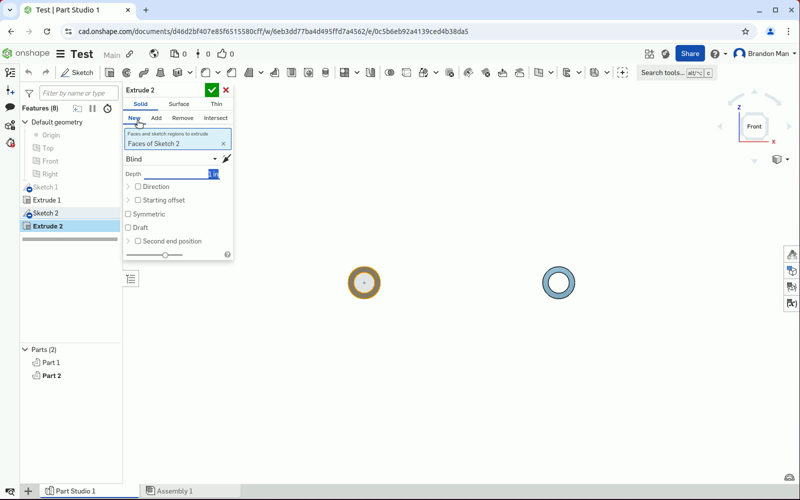
text(-2.166)
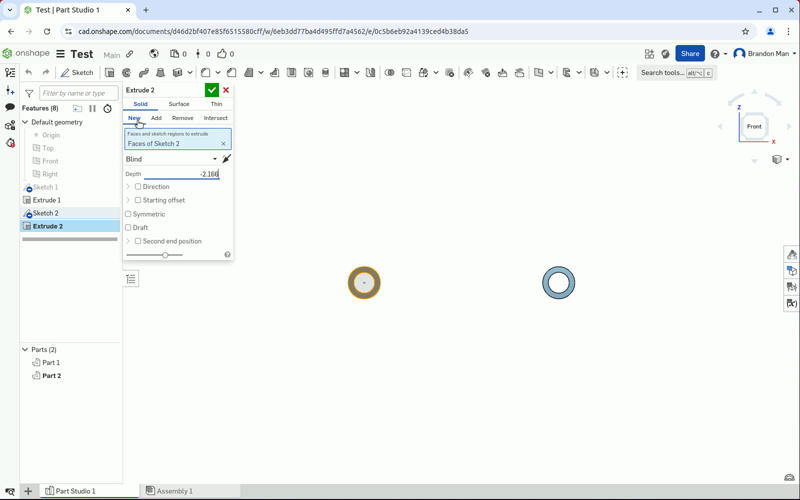
key(enter)
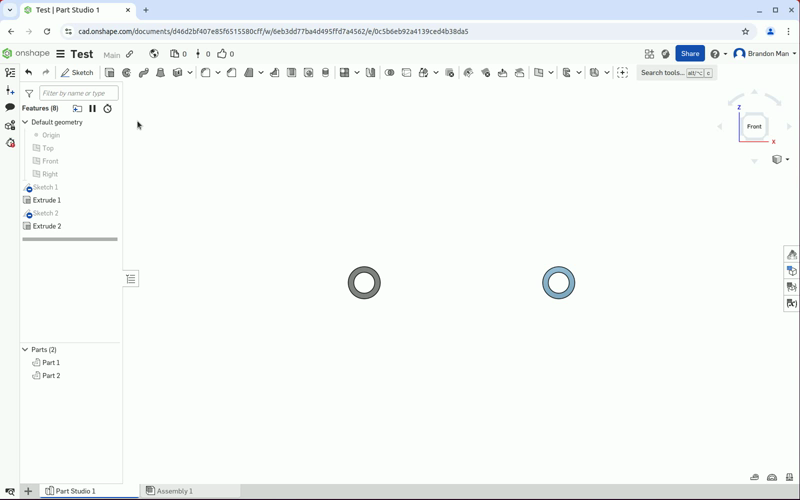
key(shift+h)
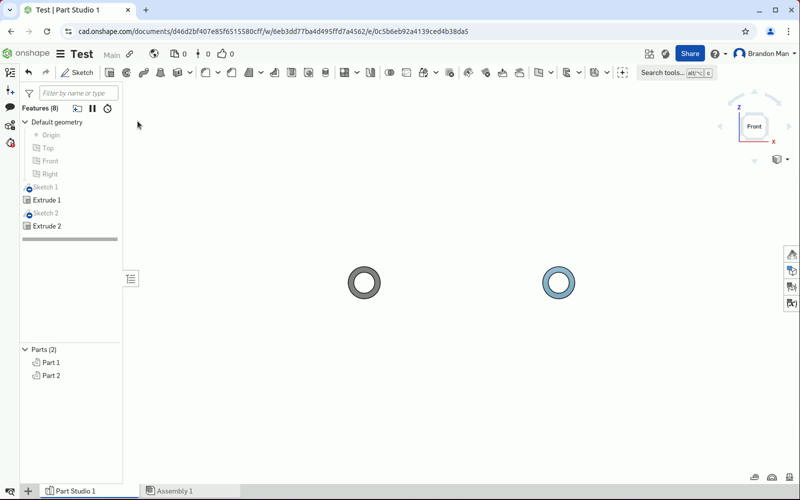
key(shift+h)
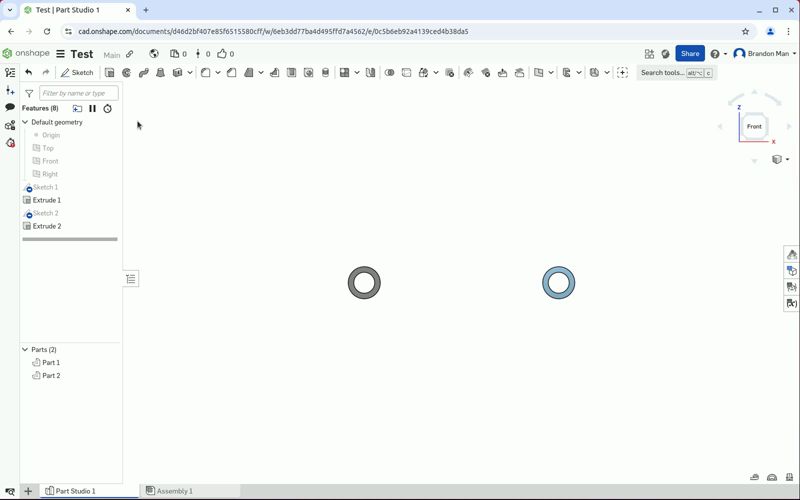
mouse_move(73, 189)
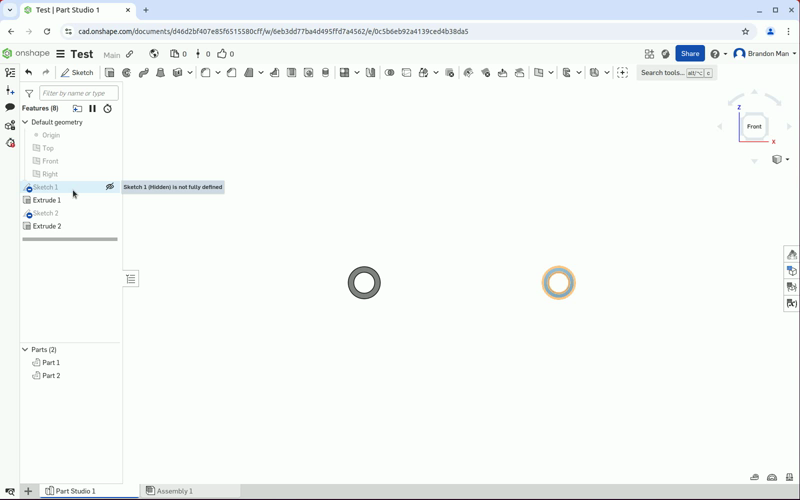
click(73, 189)
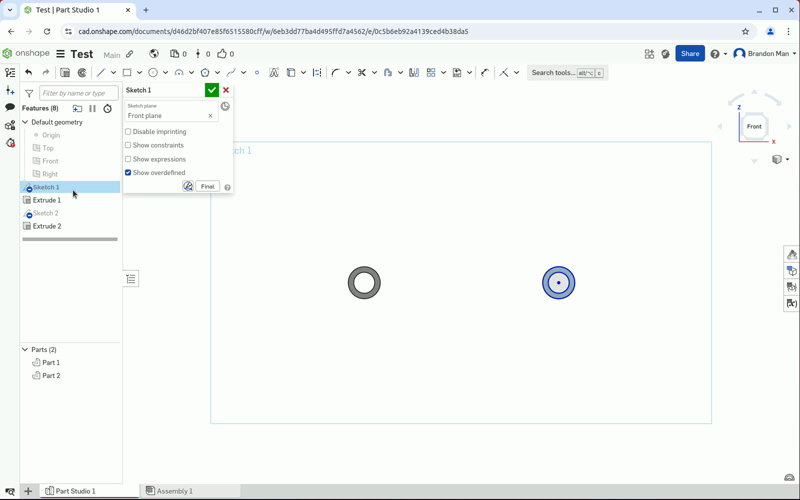
mouse_move(229, 92)
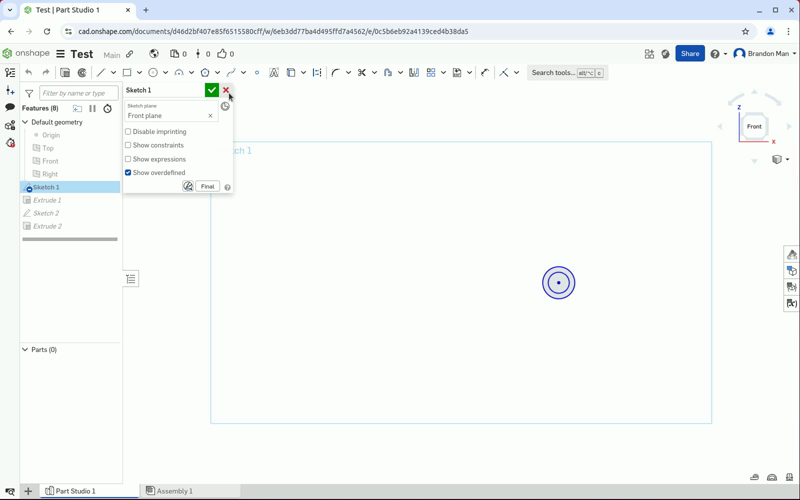
click(229, 92)
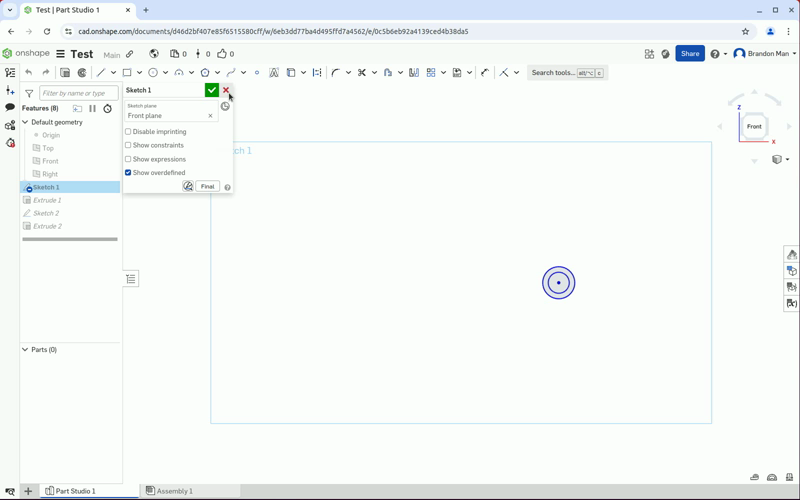
key(shift+s)
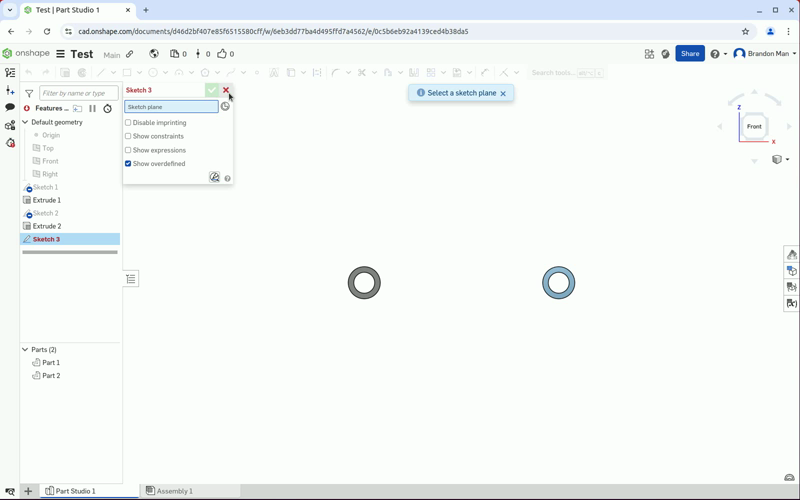
mouse_move(73, 163)
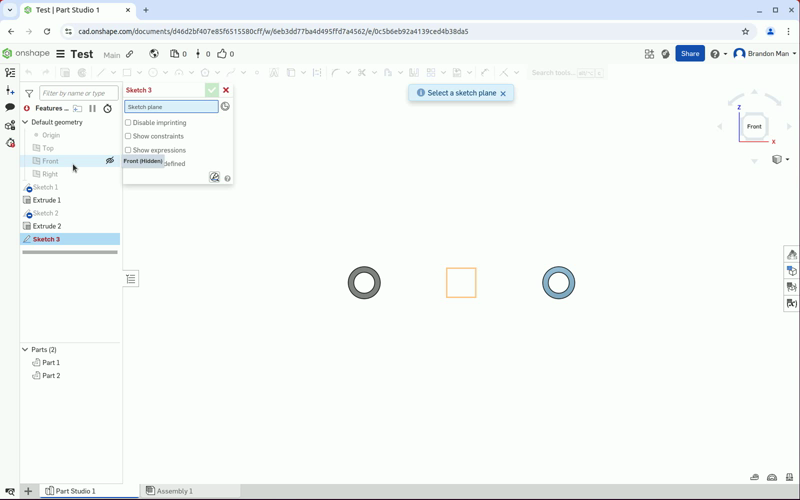
click(73, 163)
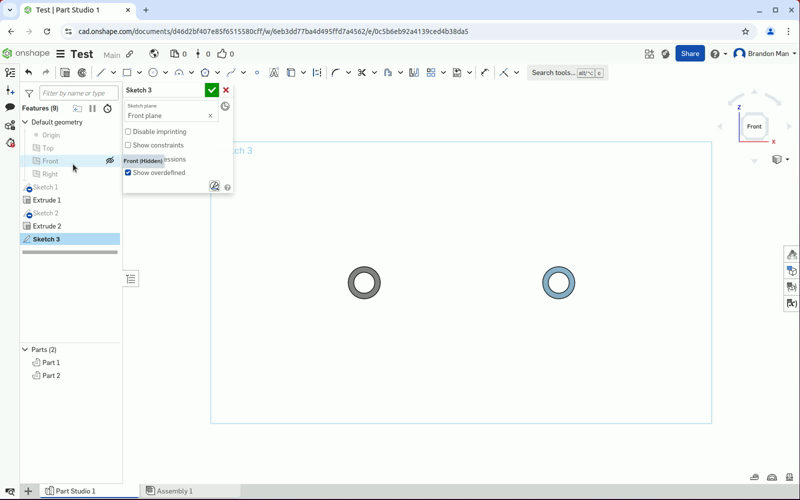
mouse_move(73, 352)
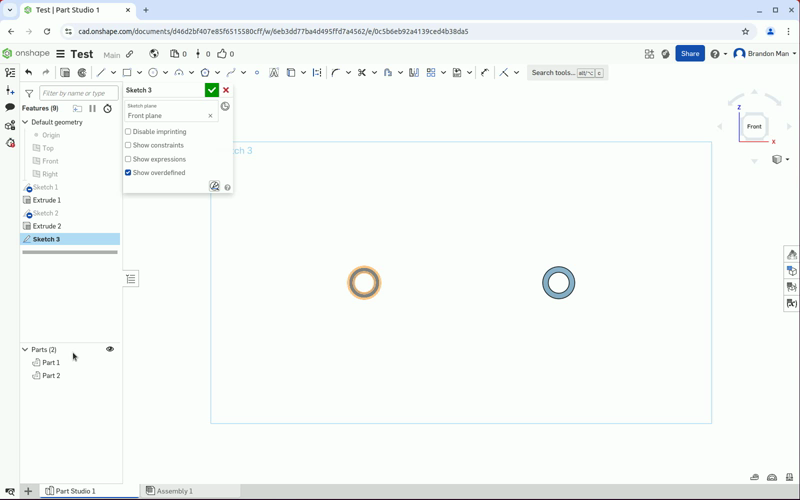
key(y)
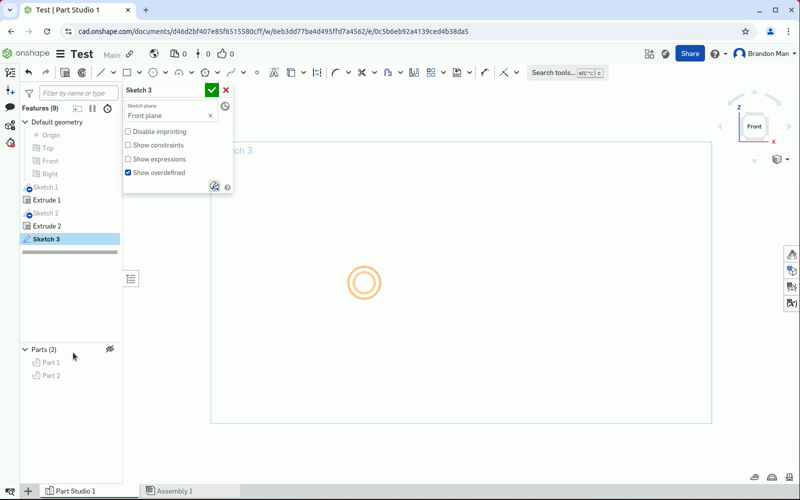
key(l)
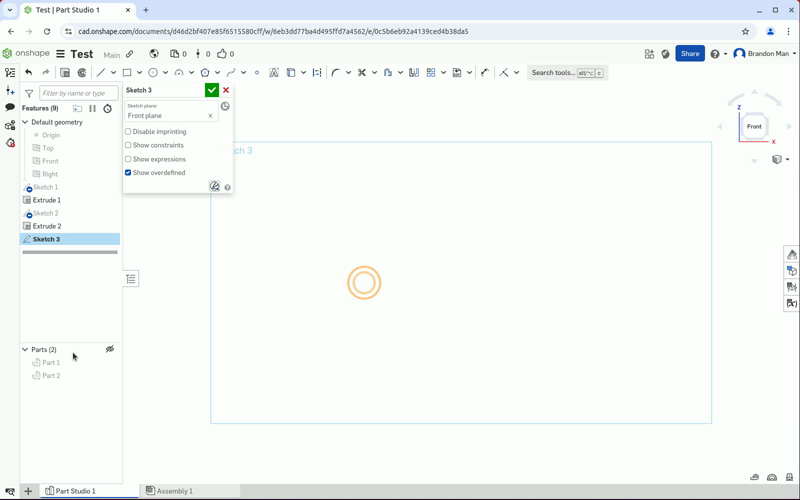
key_down(shift)
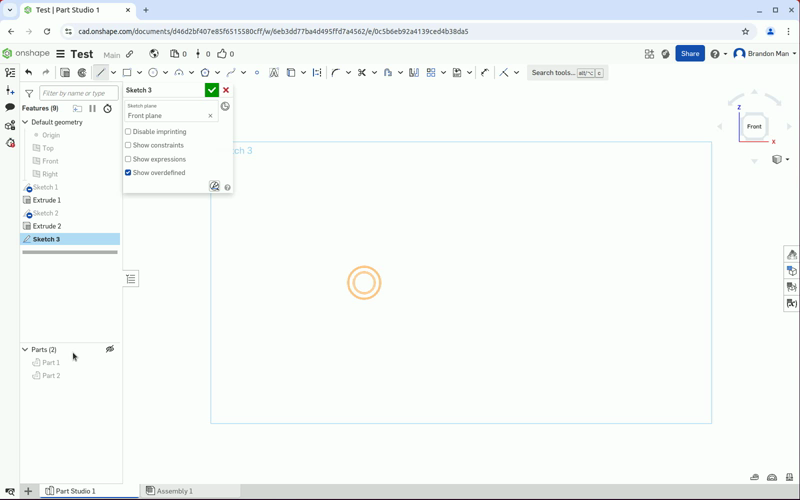
mouse_move(363, 298)
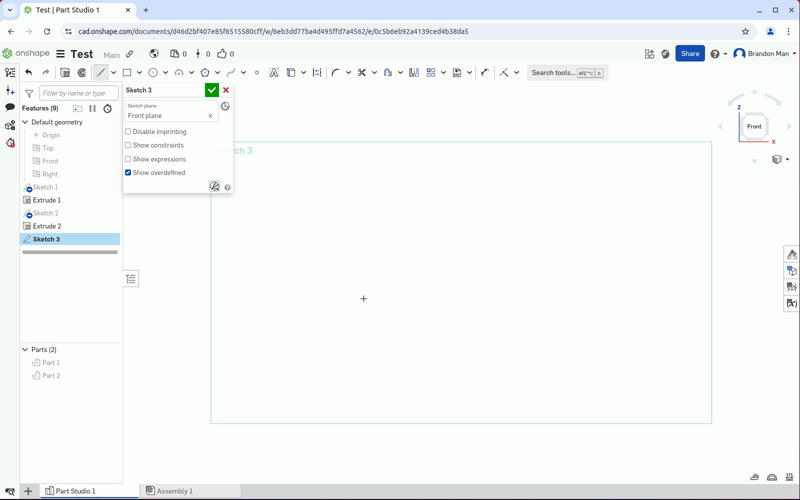
click(363, 298)
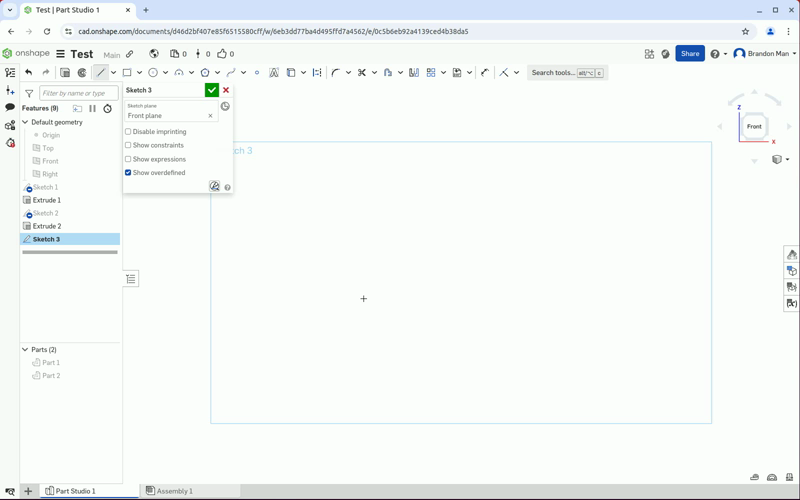
key_up(shift)
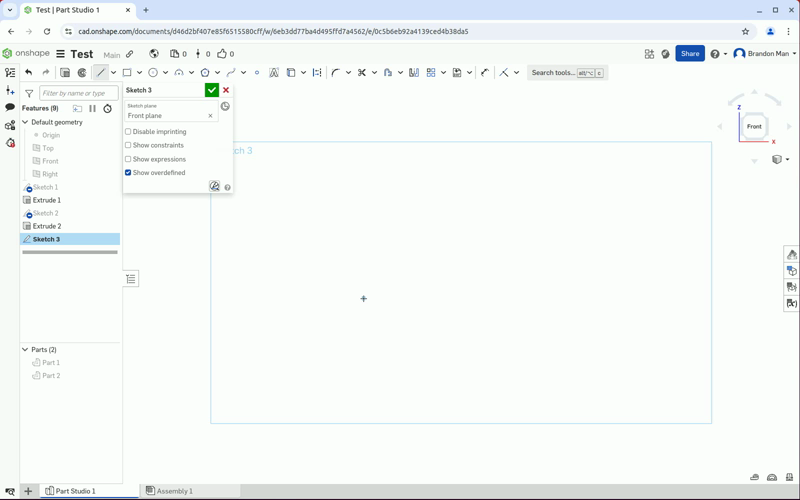
key_down(shift)
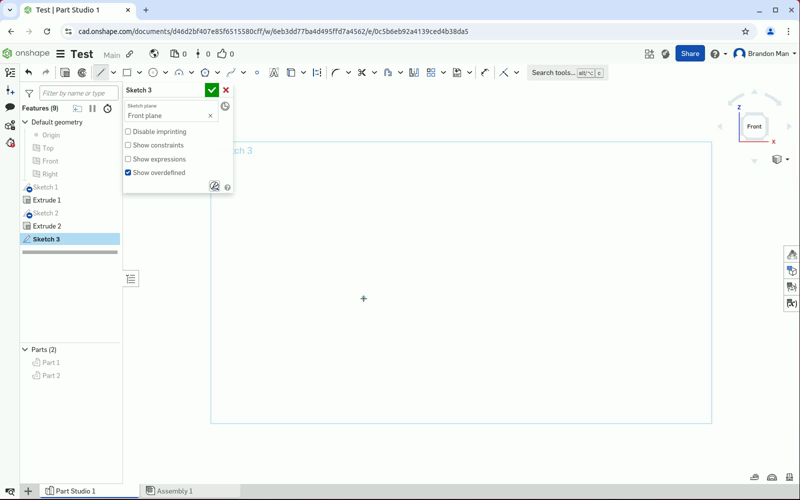
mouse_move(557, 298)
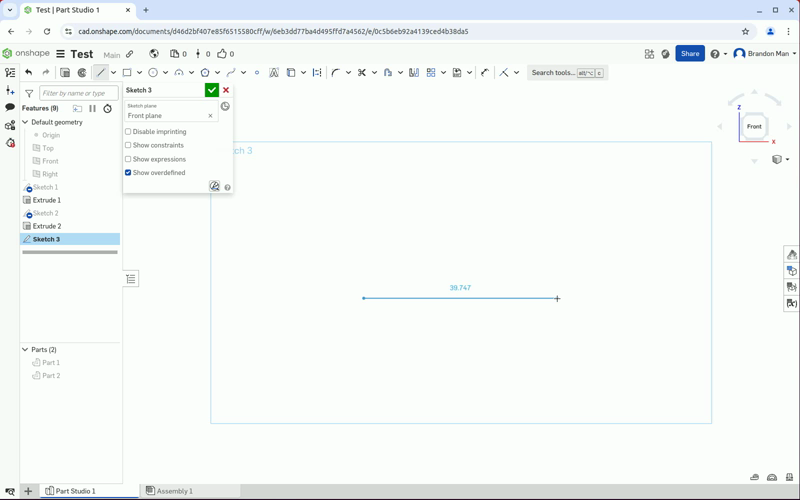
click(557, 298)
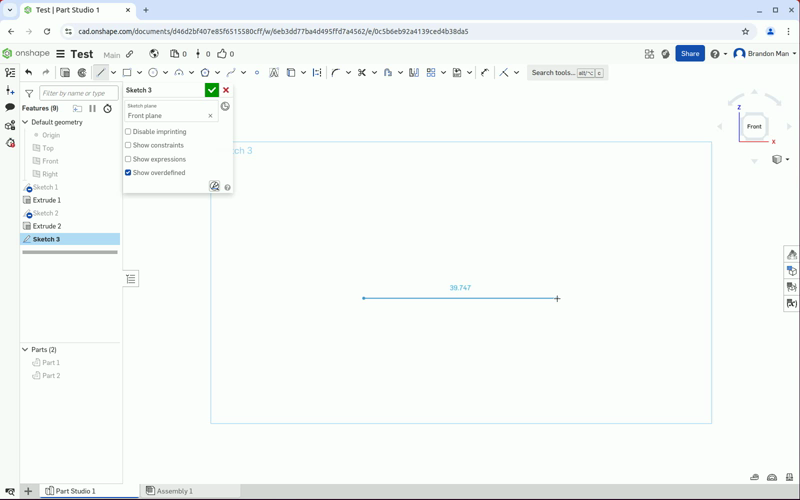
key_up(shift)
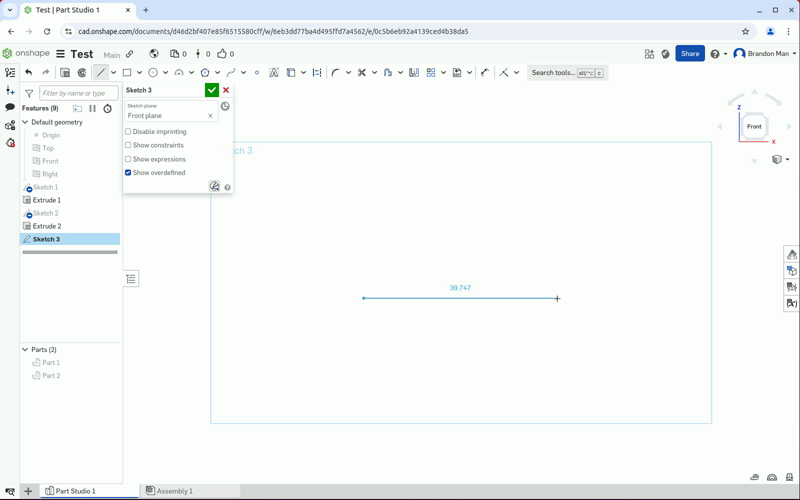
key(esc)
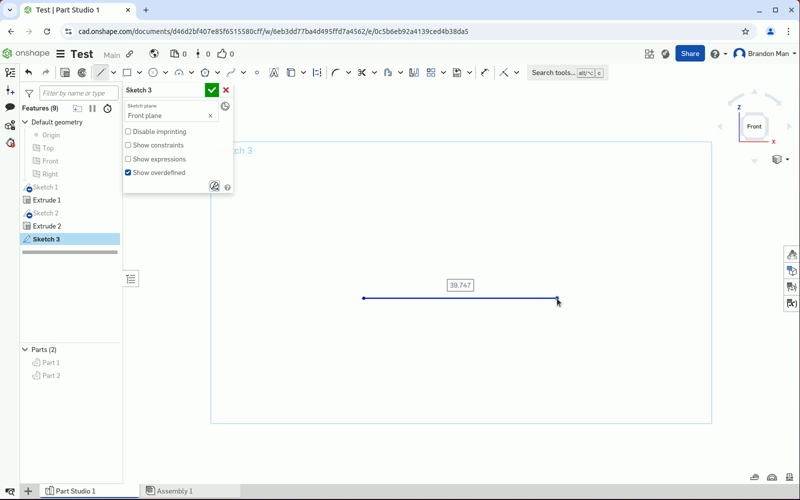
key(a)
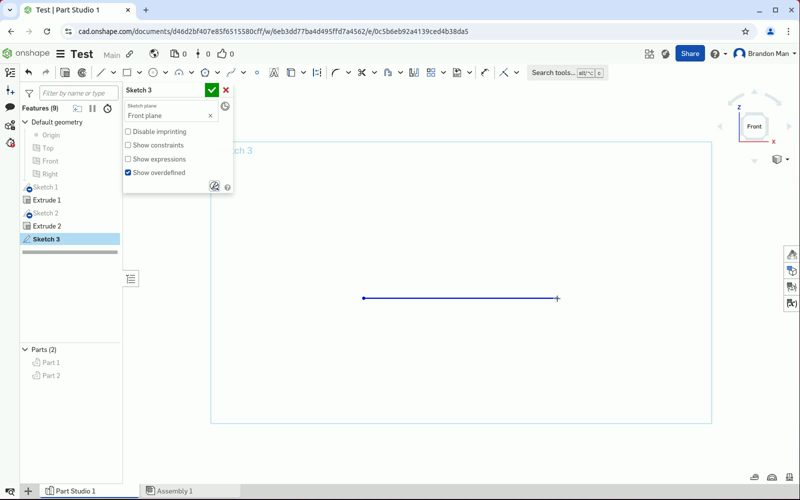
mouse_move(557, 298)
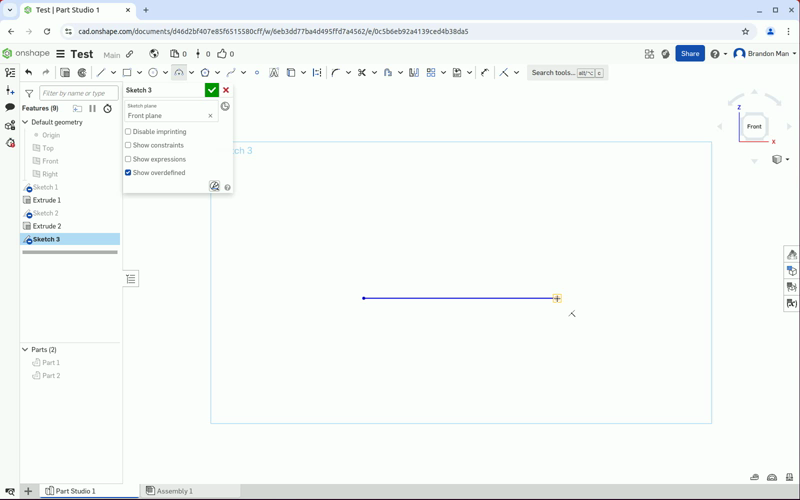
click(557, 298)
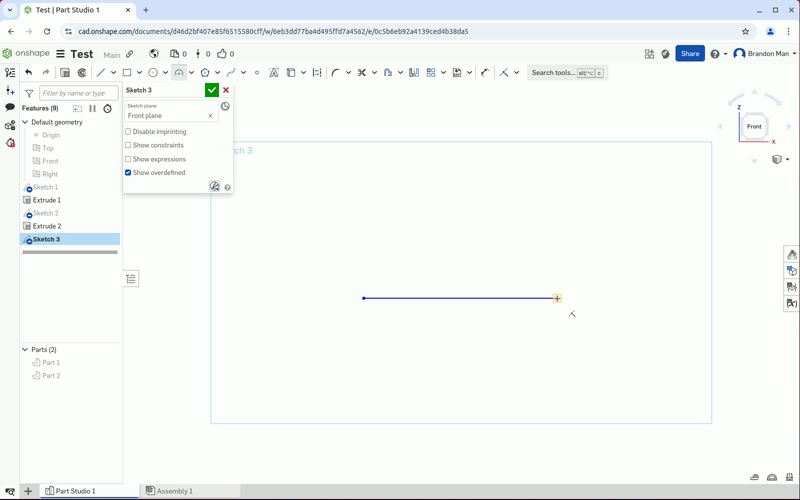
key_down(shift)
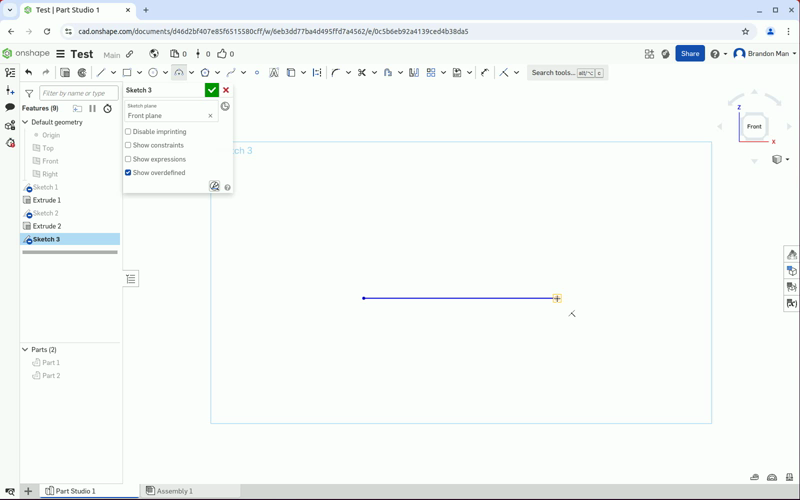
mouse_move(557, 267)
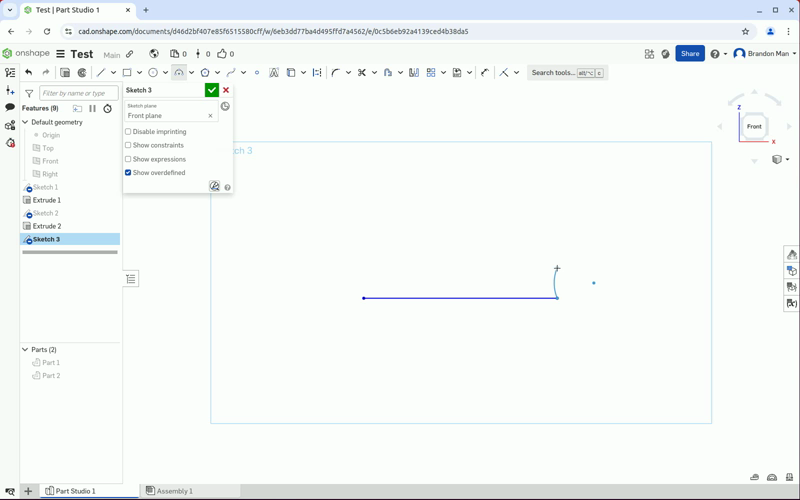
click(557, 267)
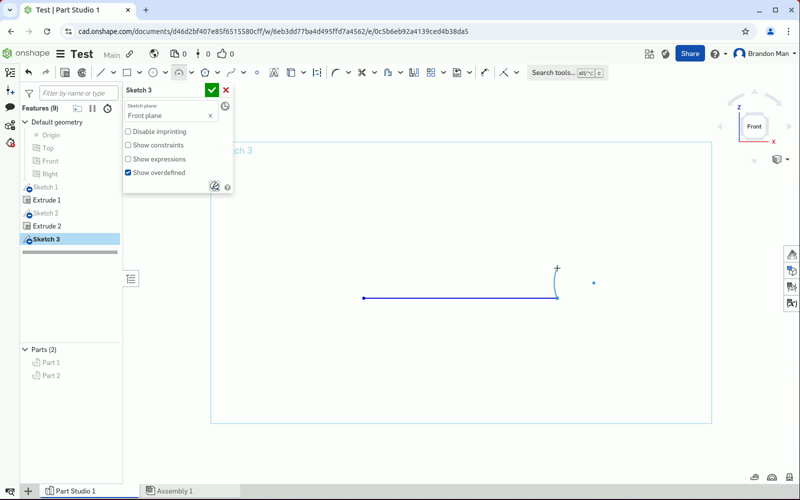
mouse_move(542, 282)
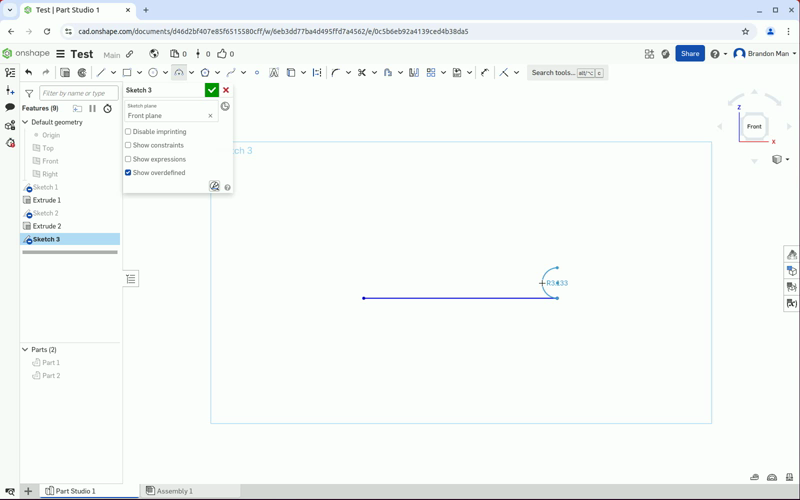
click(542, 282)
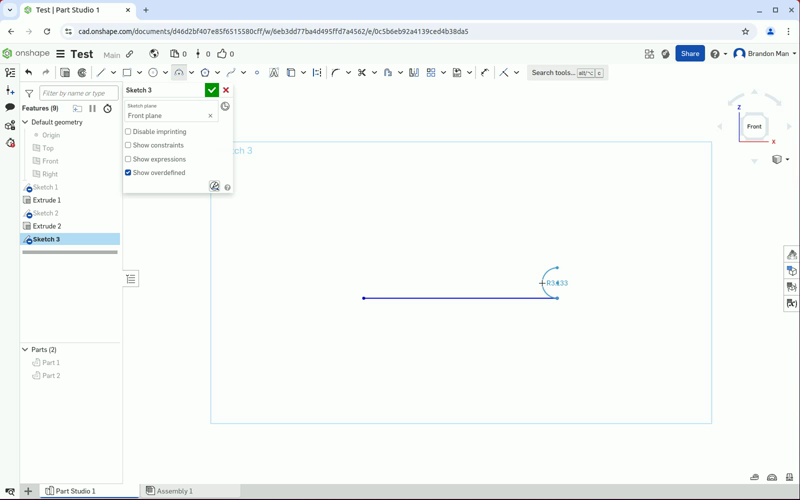
key_up(shift)
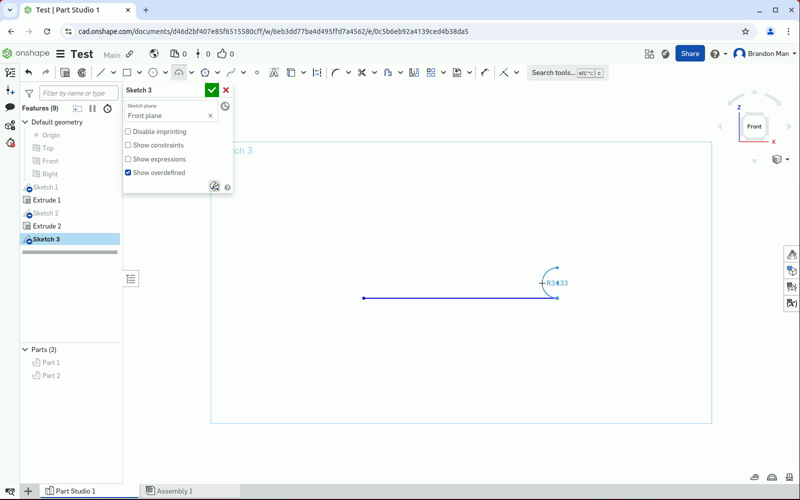
key(esc)
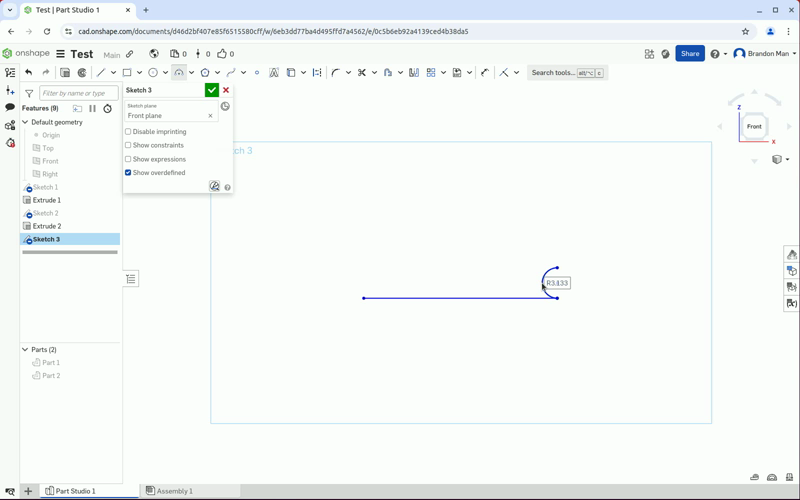
key(l)
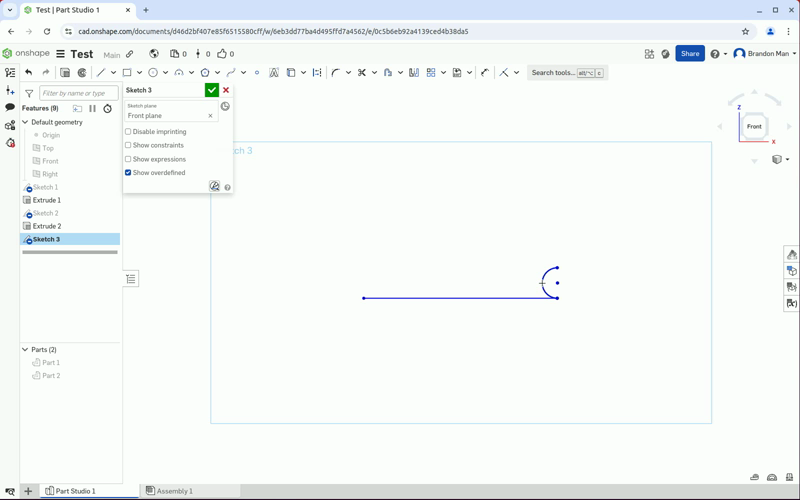
mouse_move(557, 267)
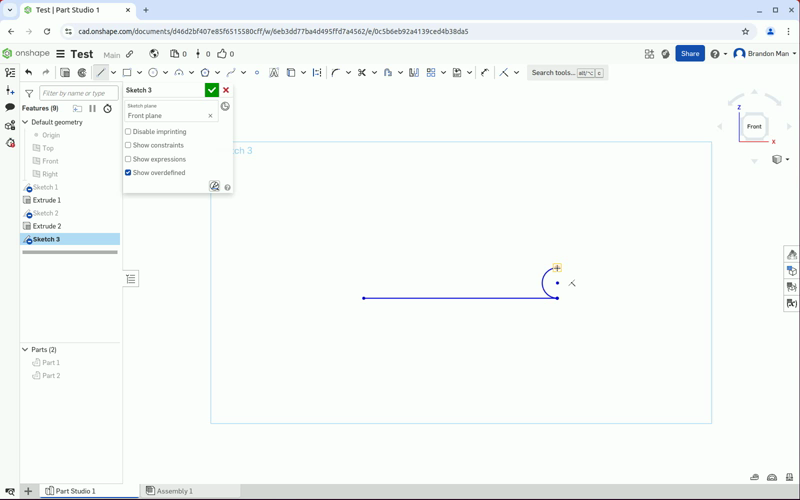
click(557, 267)
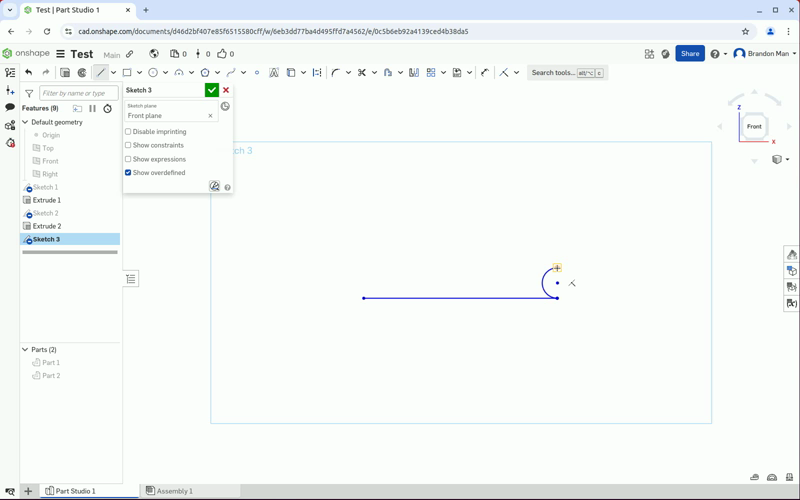
key_down(shift)
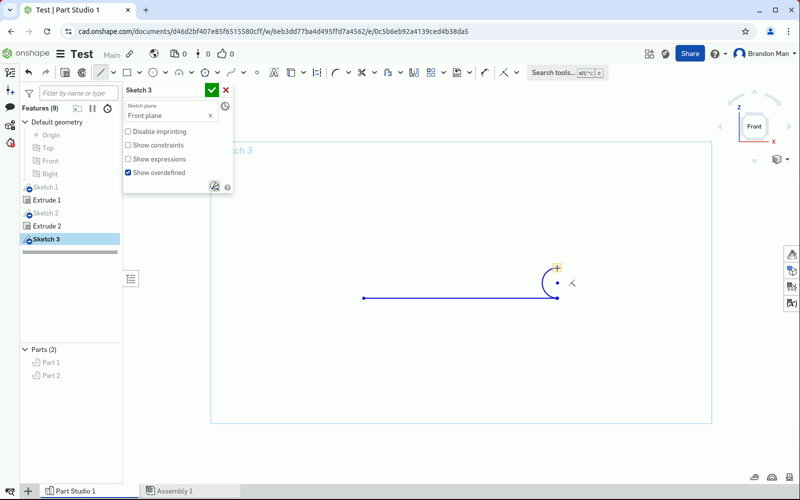
mouse_move(363, 267)
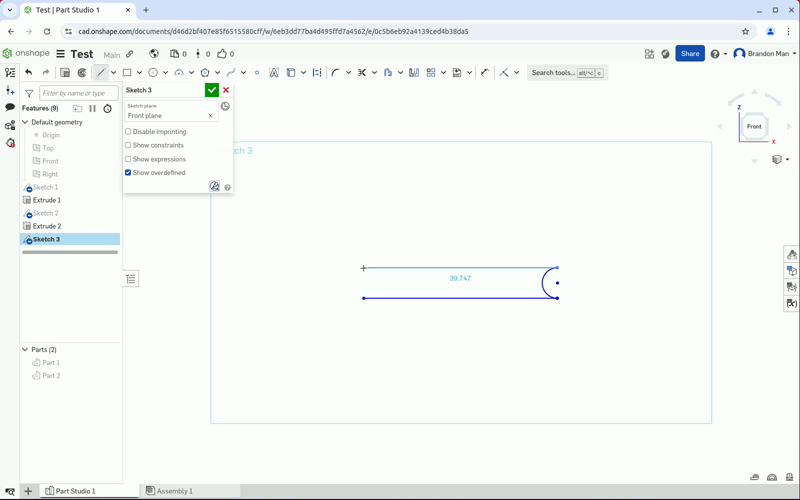
click(363, 267)
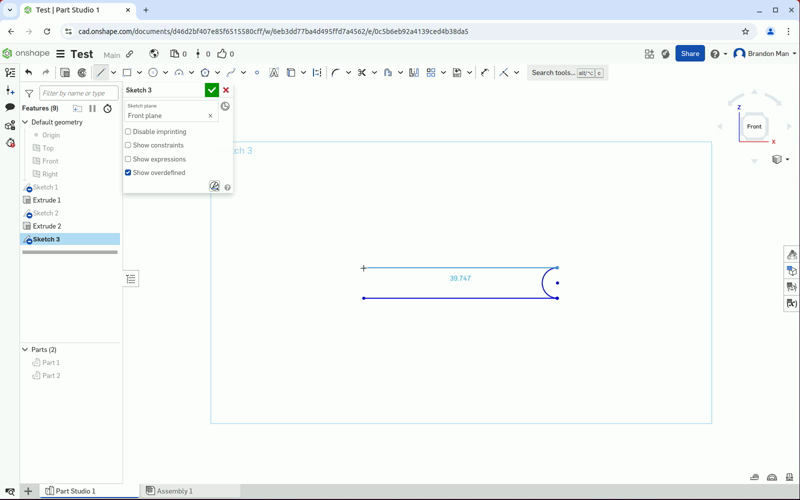
key_up(shift)
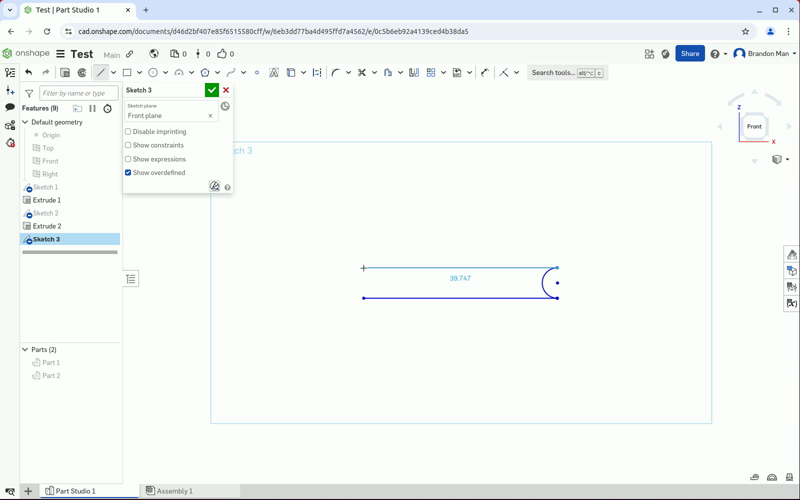
key(esc)
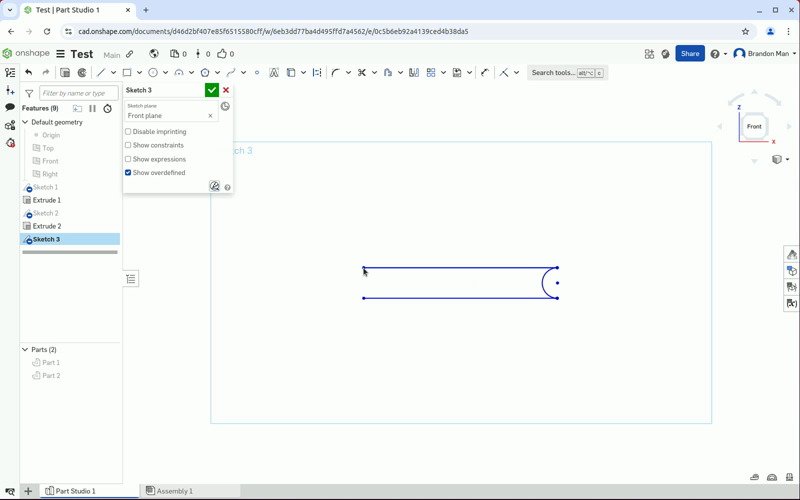
key(a)
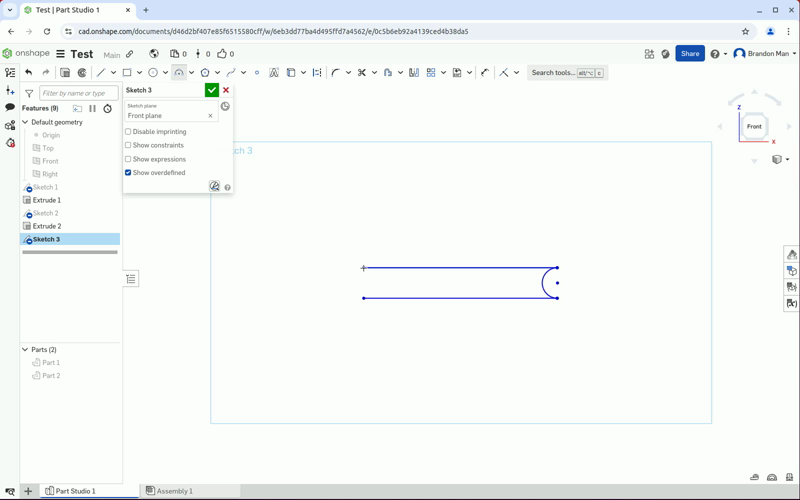
mouse_move(363, 267)
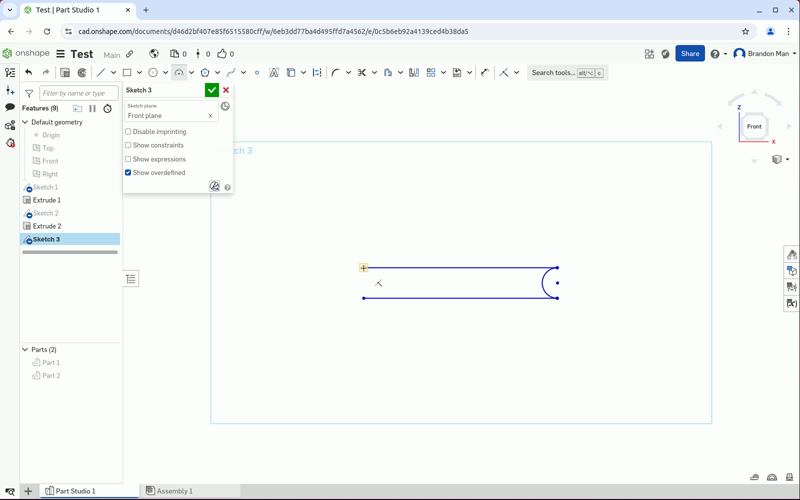
click(363, 267)
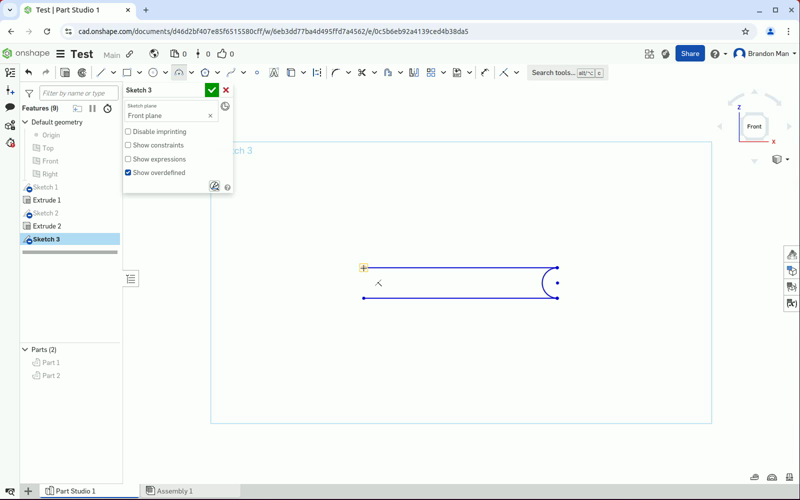
mouse_move(363, 298)
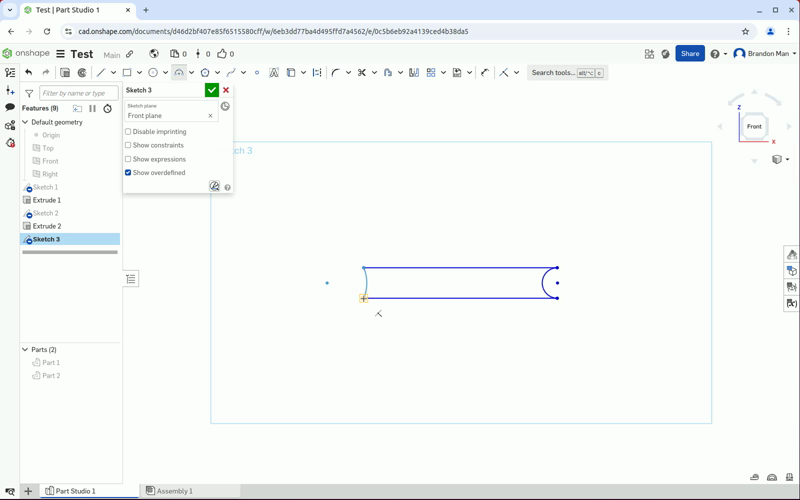
click(363, 298)
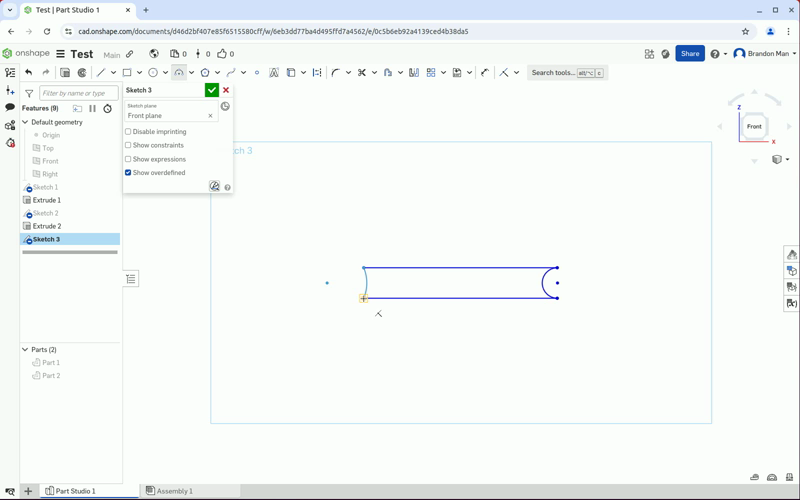
key_down(shift)
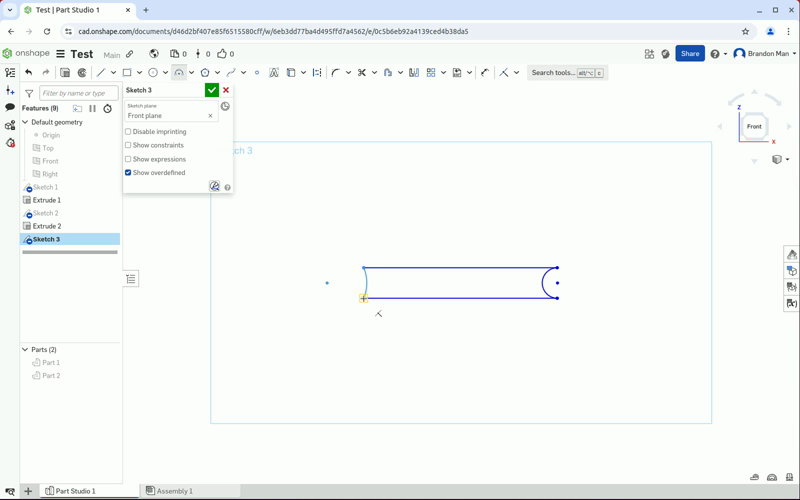
mouse_move(378, 282)
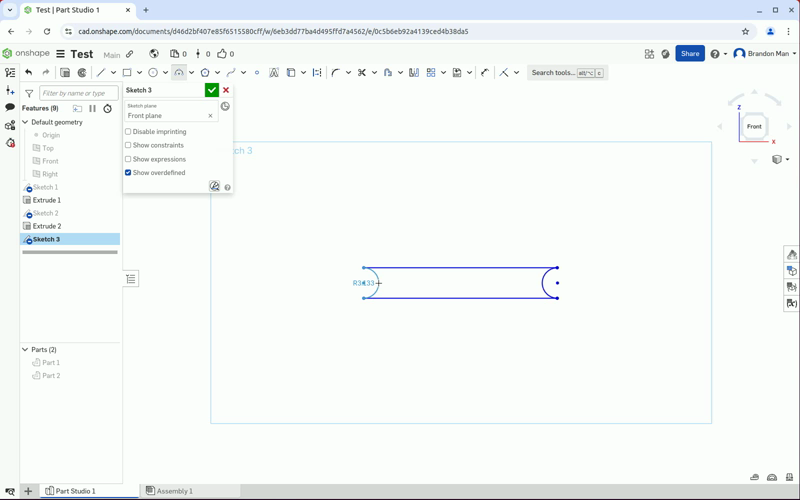
click(378, 282)
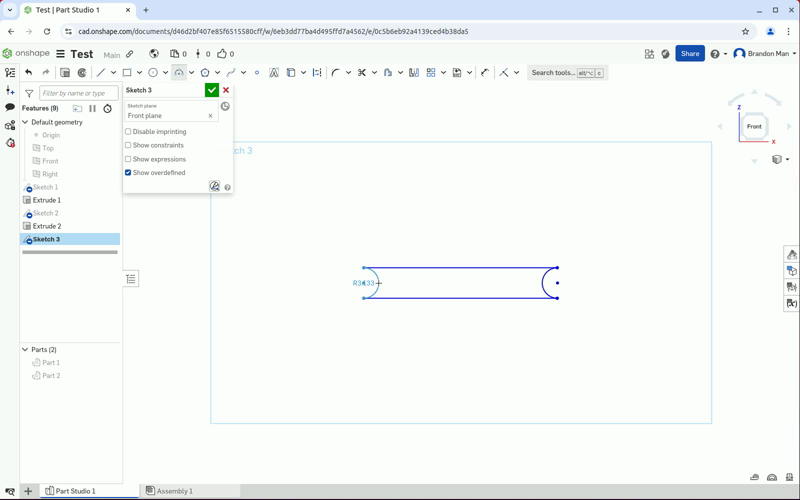
key_up(shift)
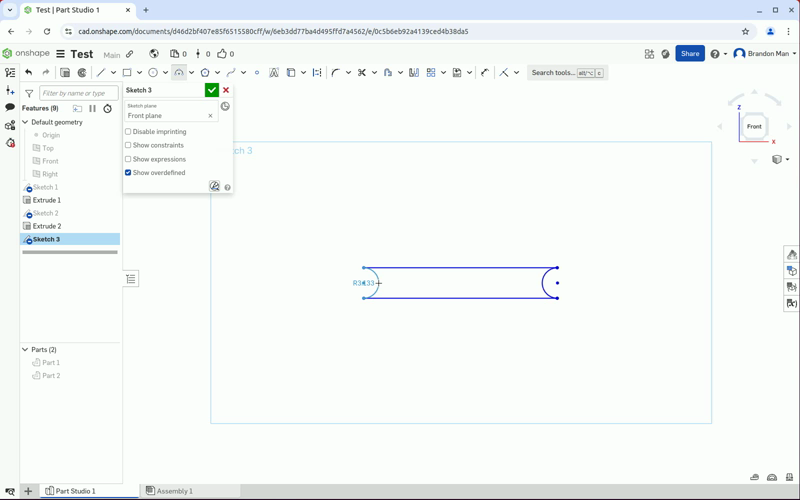
key(esc)
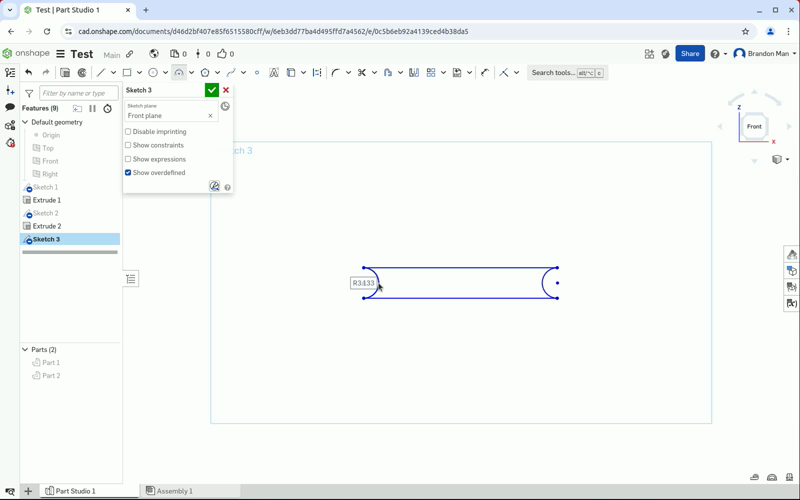
mouse_move(407, 293)
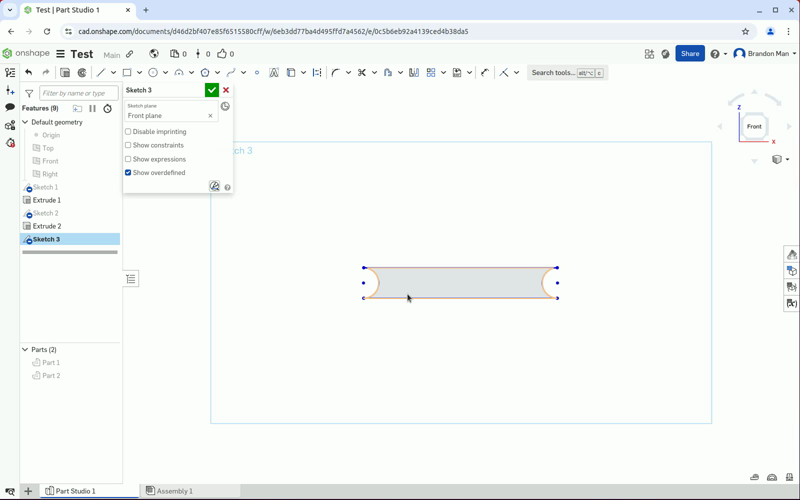
scroll(6)
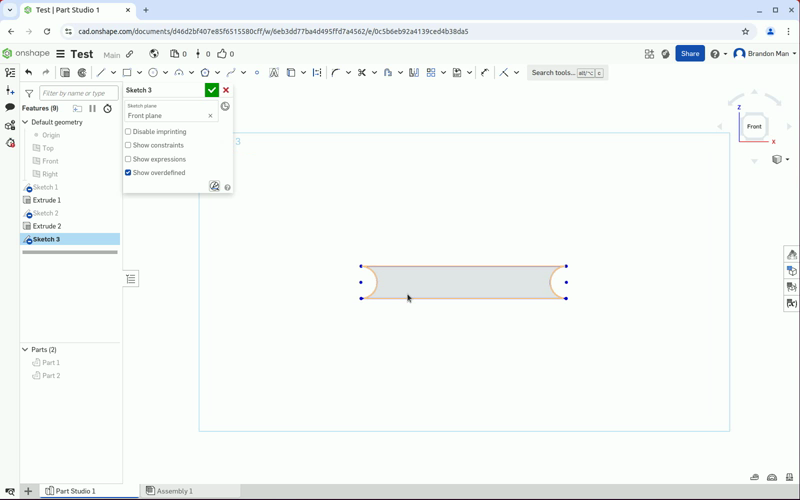
scroll(6)
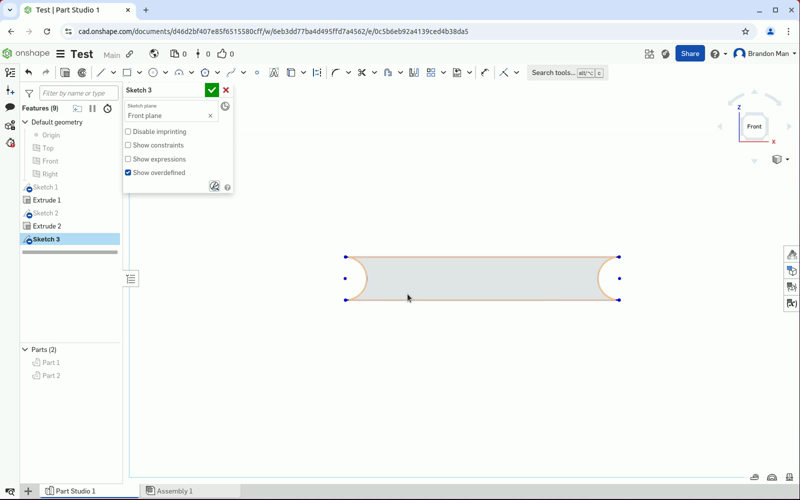
scroll(6)
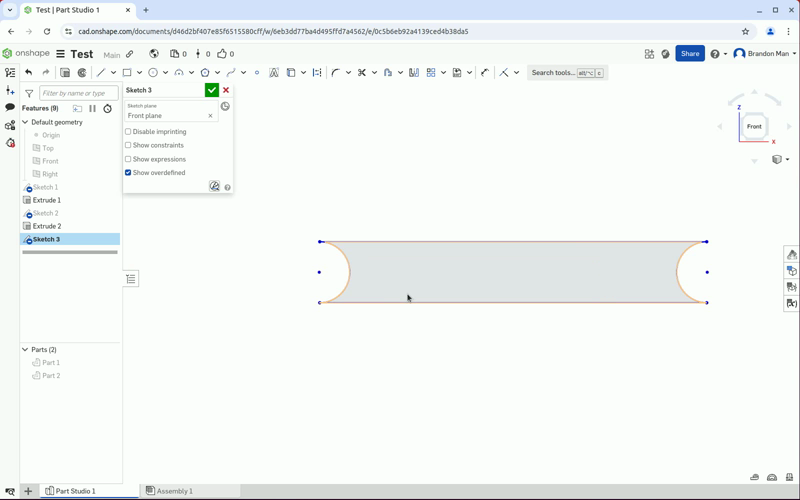
scroll(6)
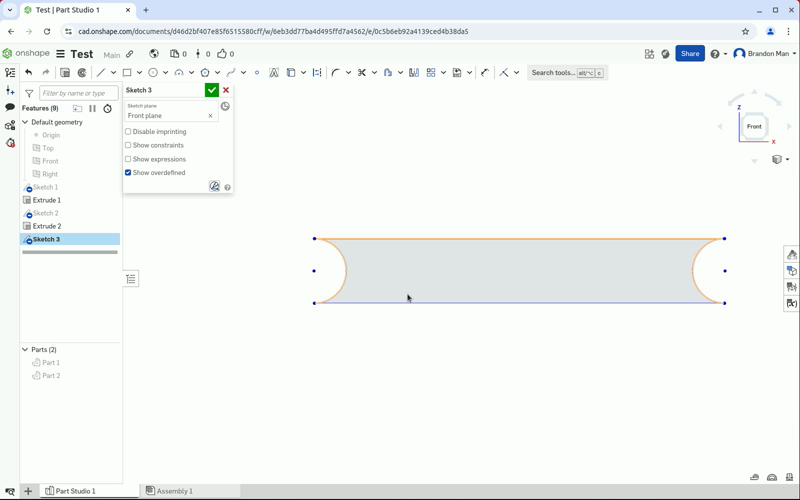
scroll(6)
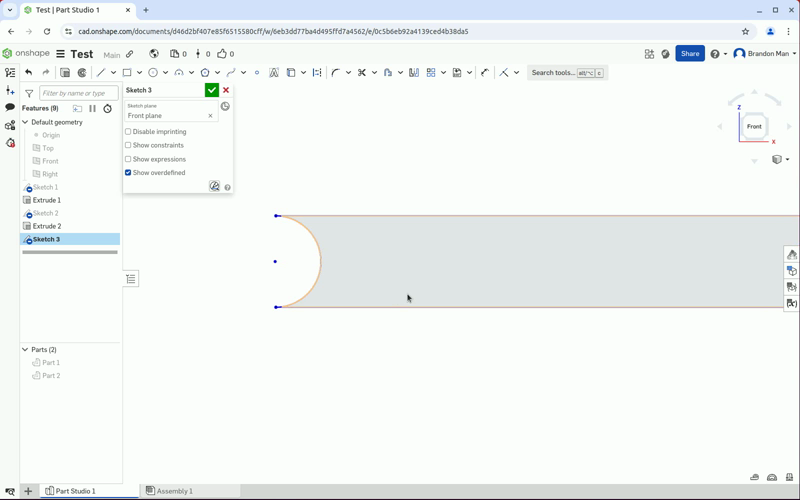
scroll(6)
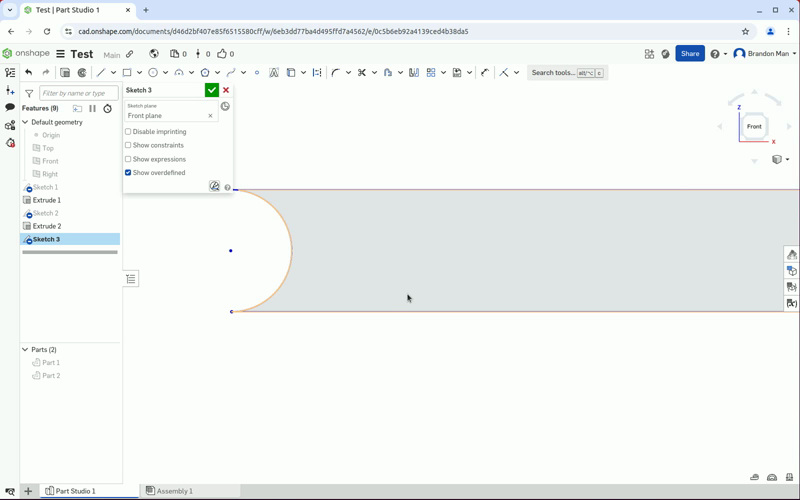
scroll(6)
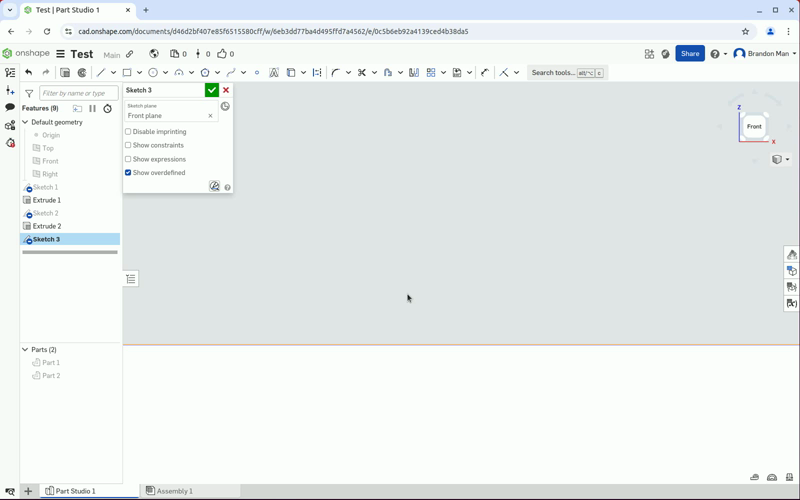
click(407, 293)
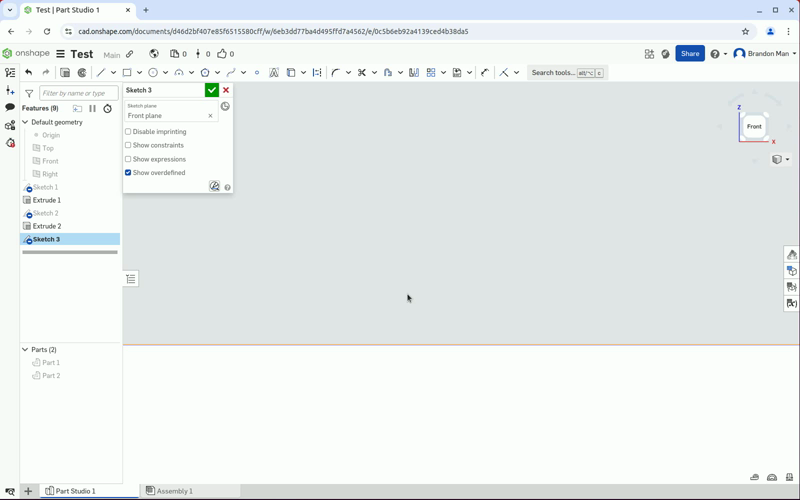
scroll(-6)
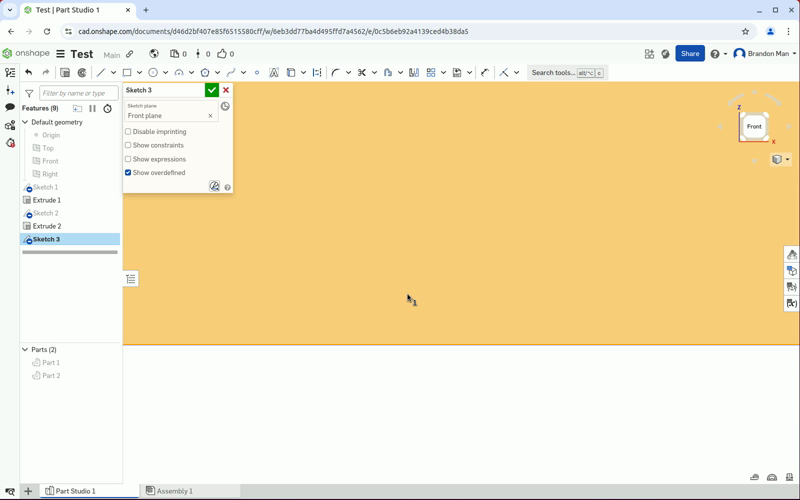
scroll(-6)
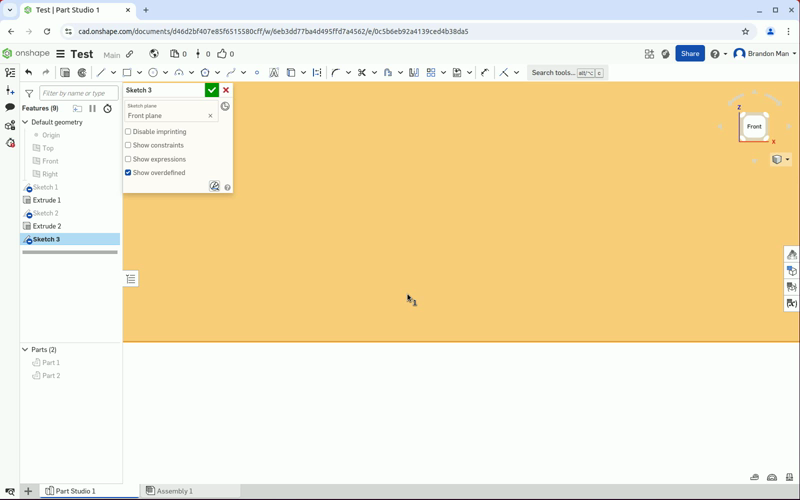
scroll(-6)
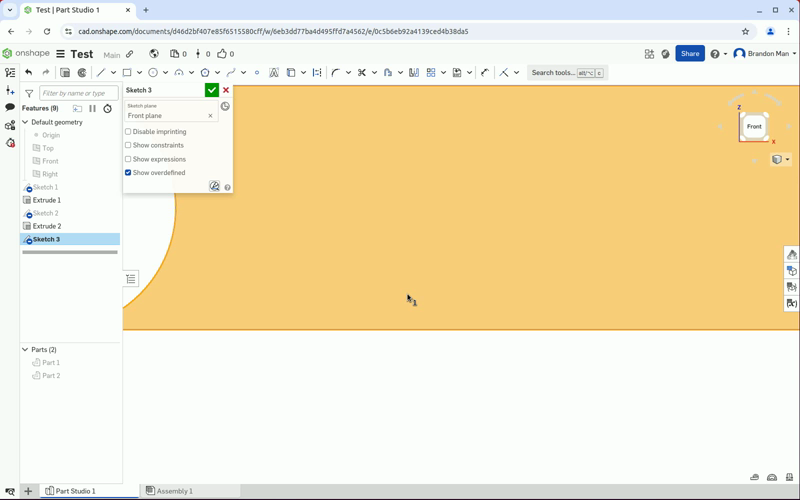
scroll(-6)
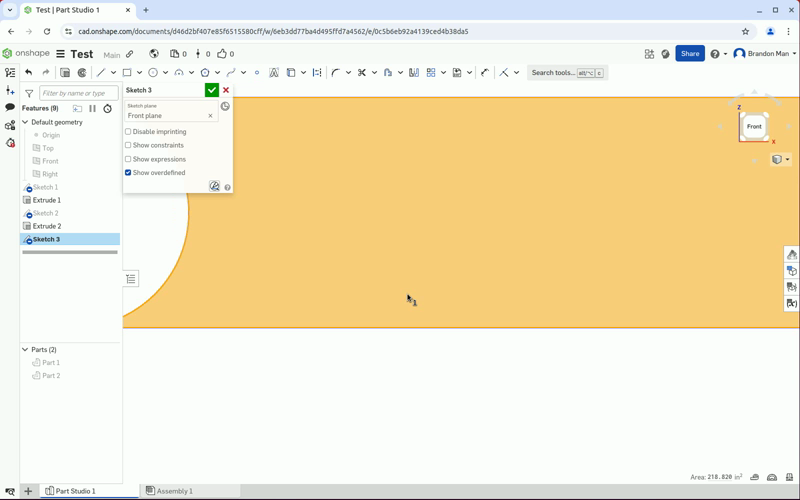
scroll(-6)
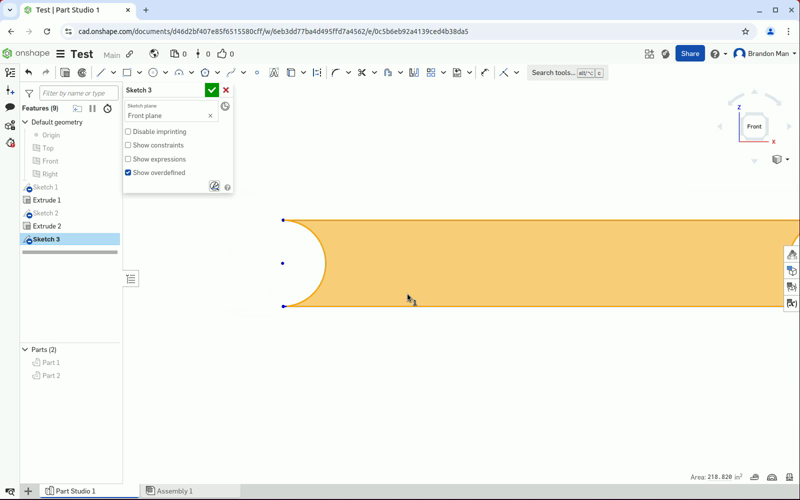
scroll(-6)
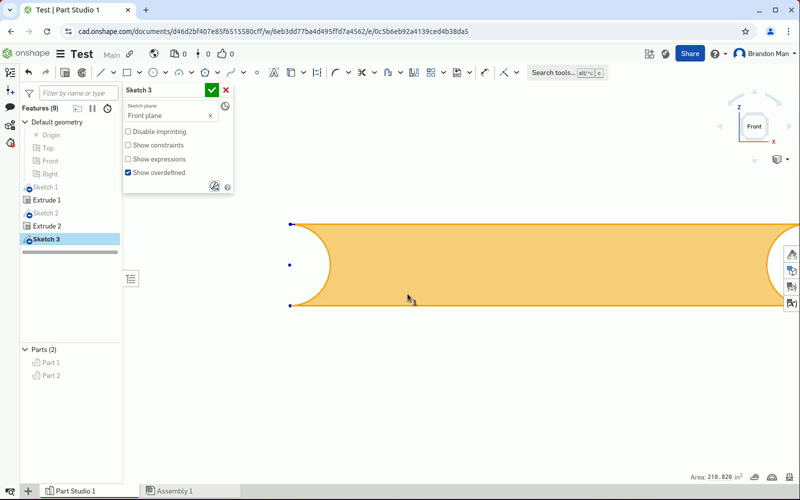
scroll(-6)
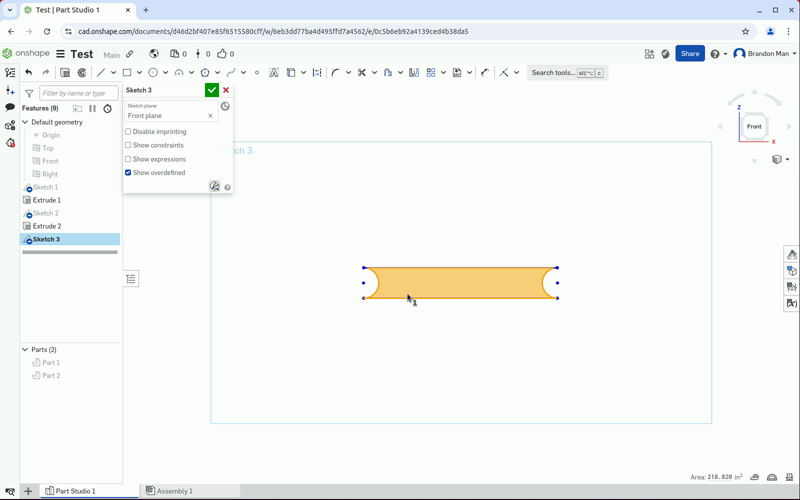
mouse_move(73, 352)
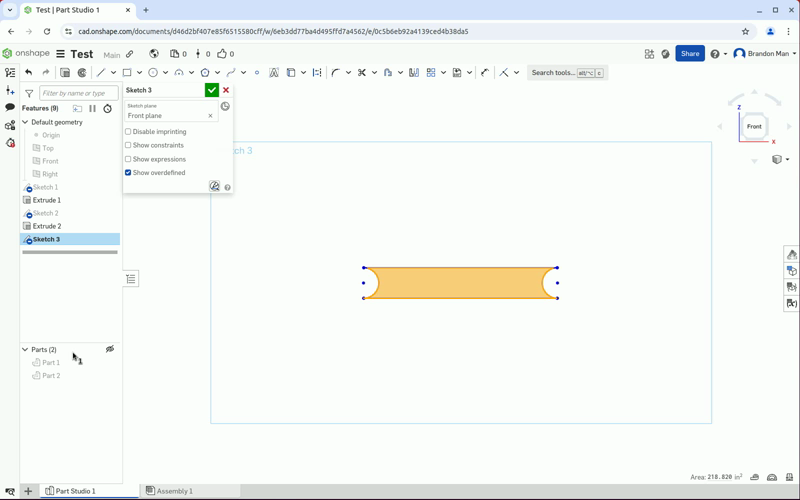
key(shift+y)
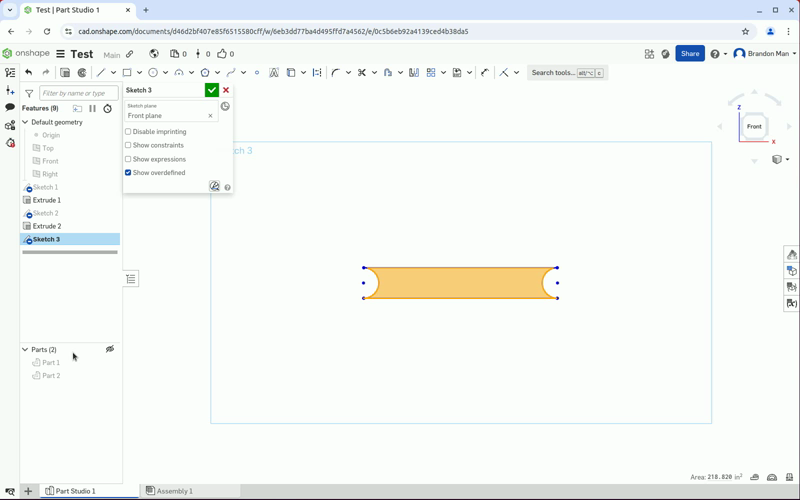
key(shift+e)
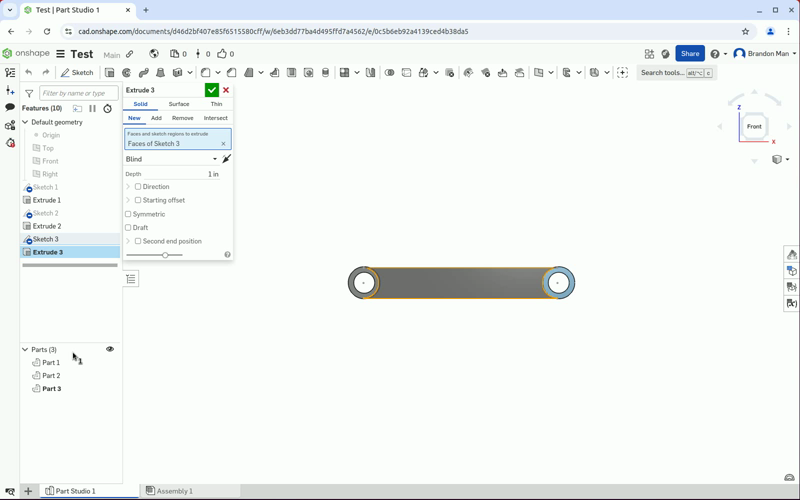
mouse_move(143, 106)
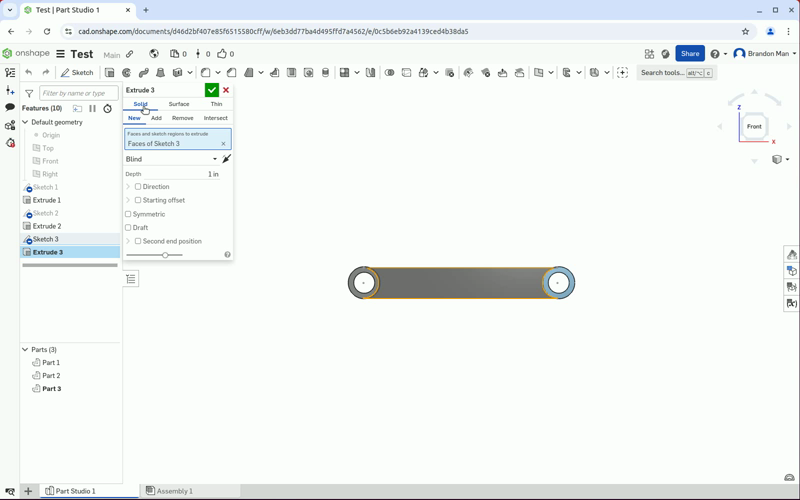
click(143, 106)
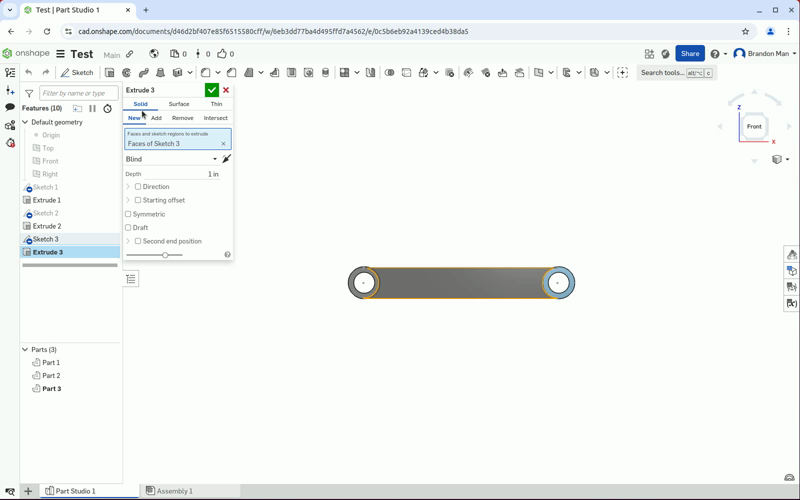
mouse_move(137, 120)
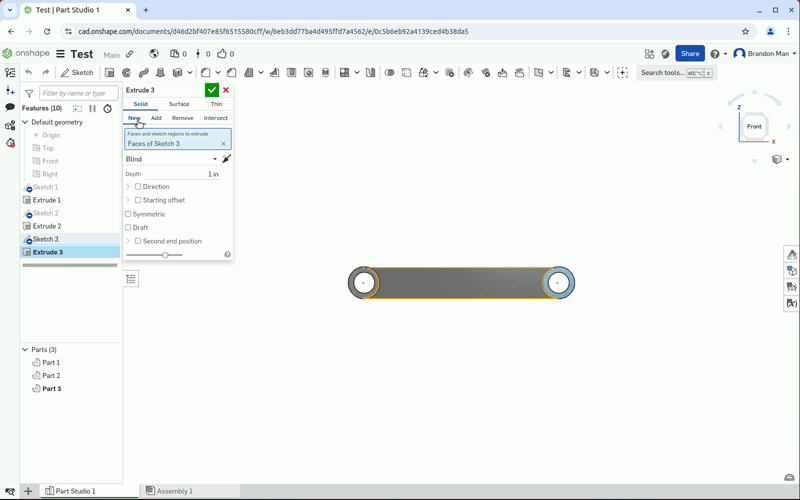
click(137, 120)
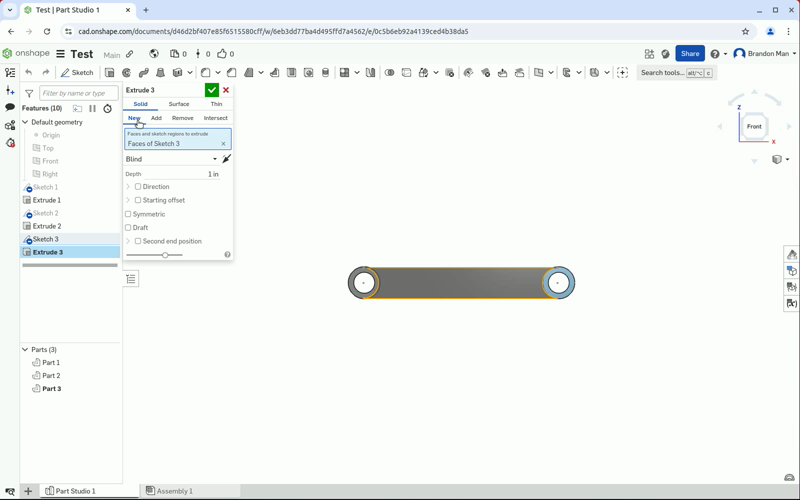
key(tab, 4)
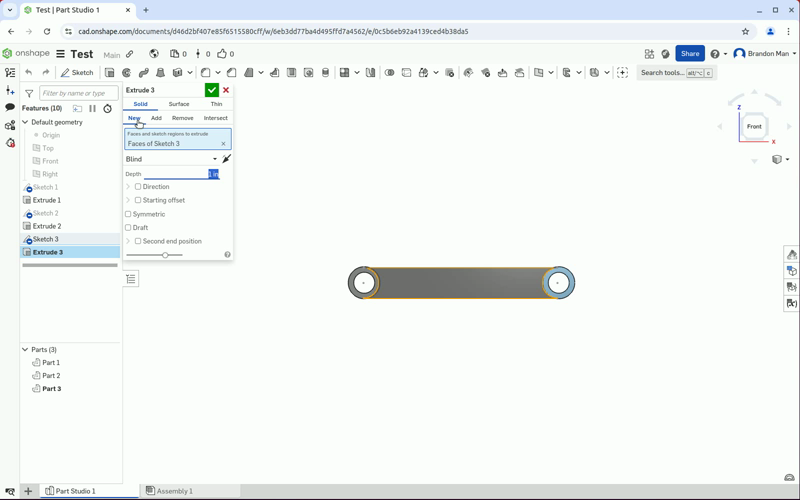
text(-2.166)
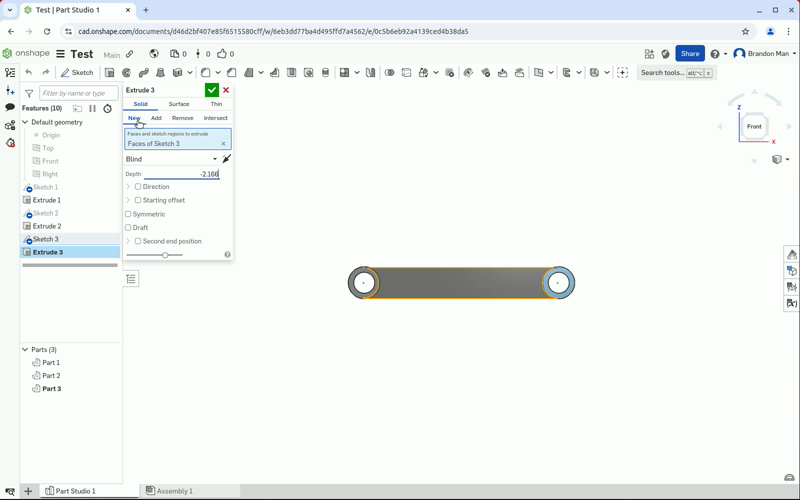
key(enter)
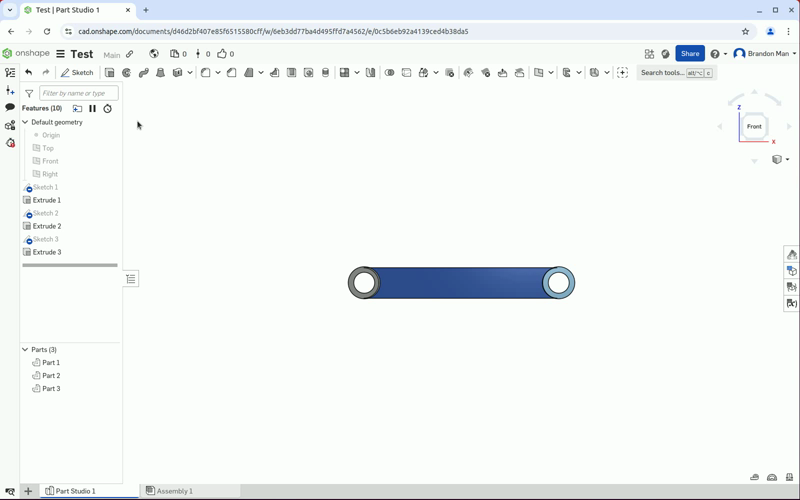
key(shift+h)
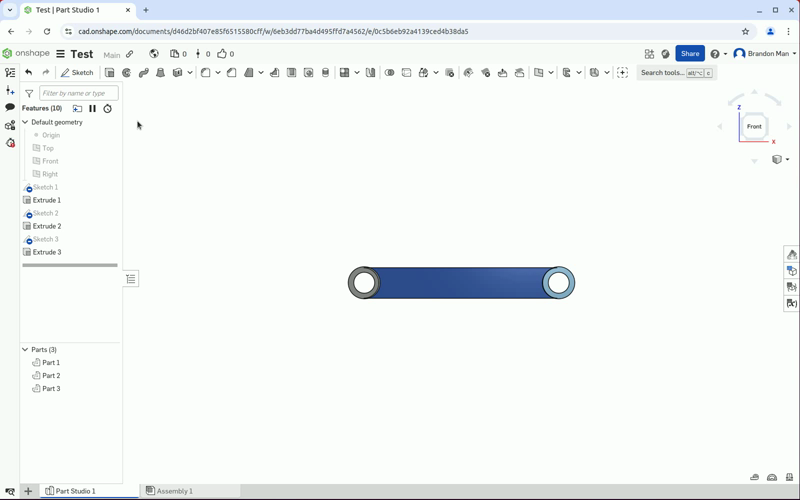
key(shift+h)
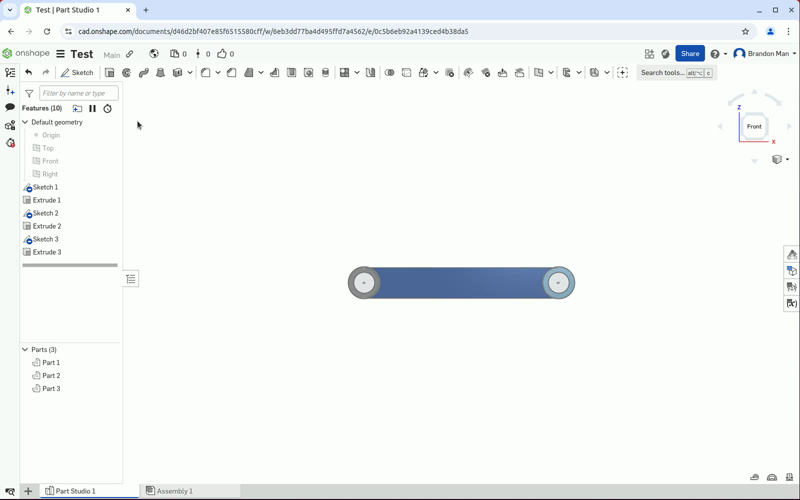
key(shift+7)
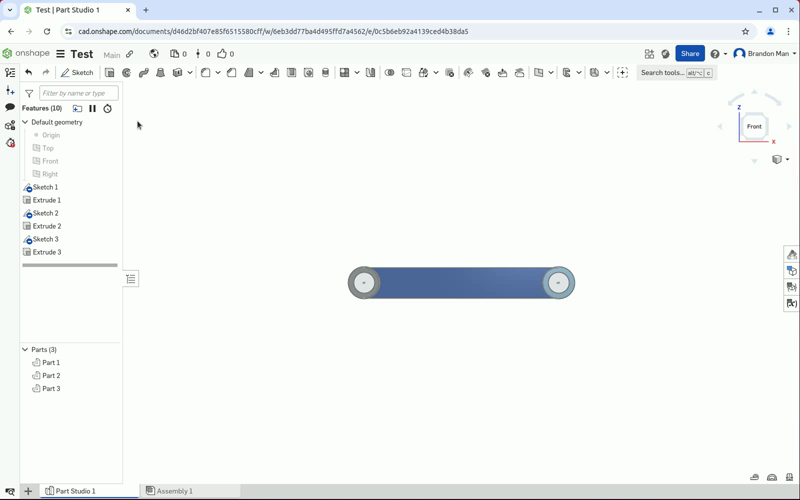
key(left, 2)
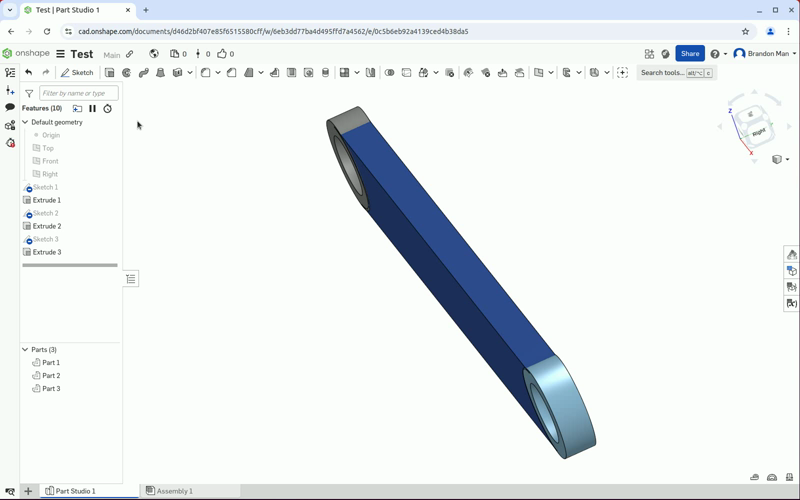
key(down, 2)
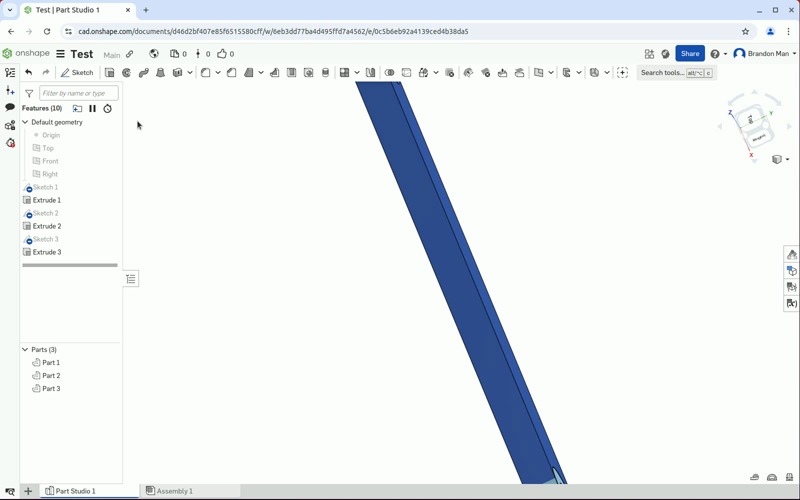
key(up, 2)
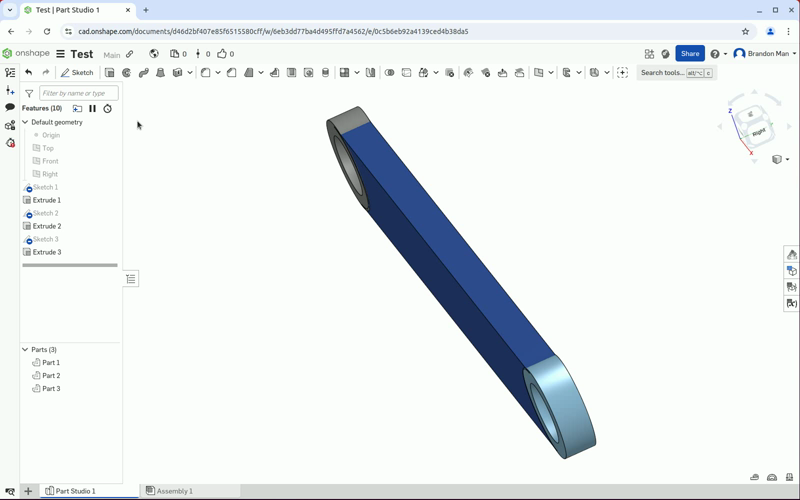
key(right, 2)
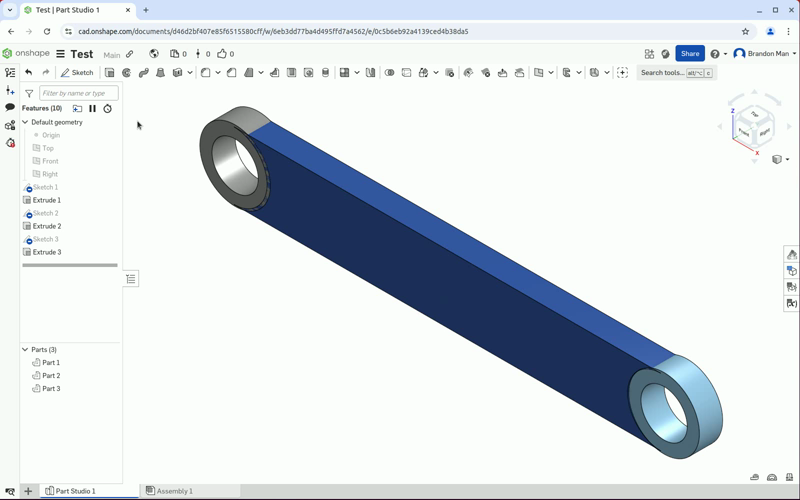
mouse_move(73, 189)
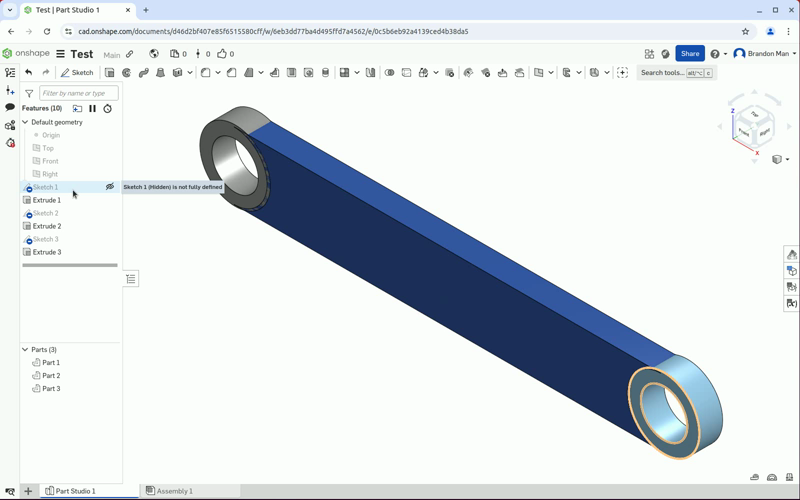
click(73, 189)